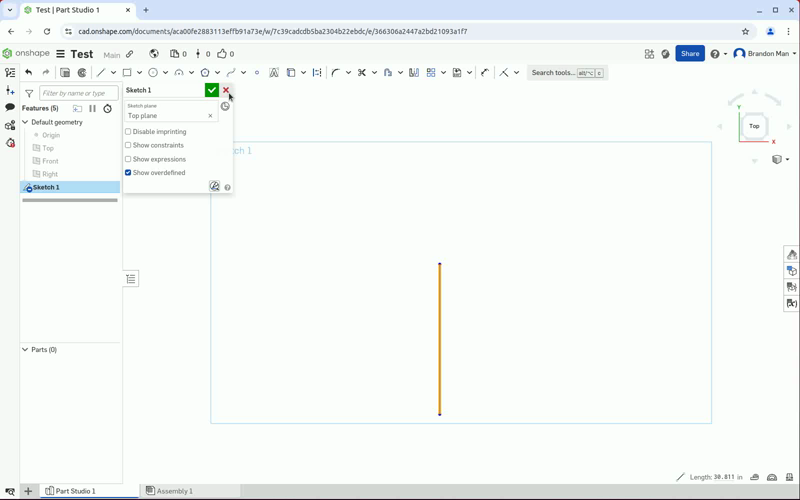
key(shift+h)
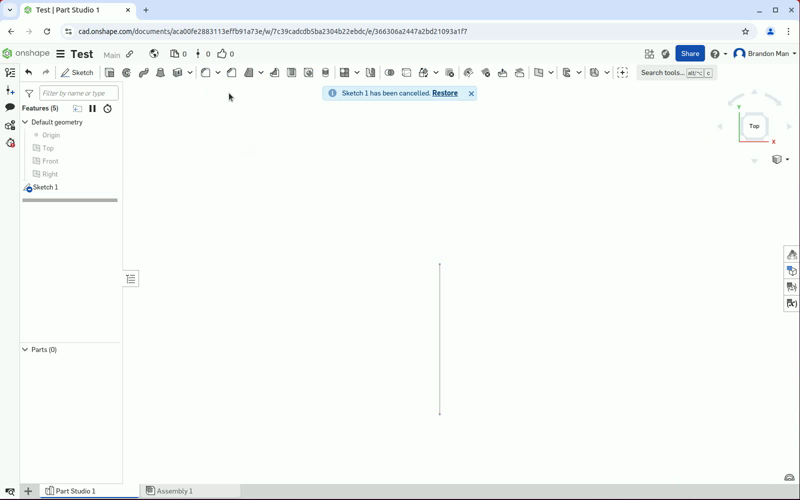
key(shift+s)
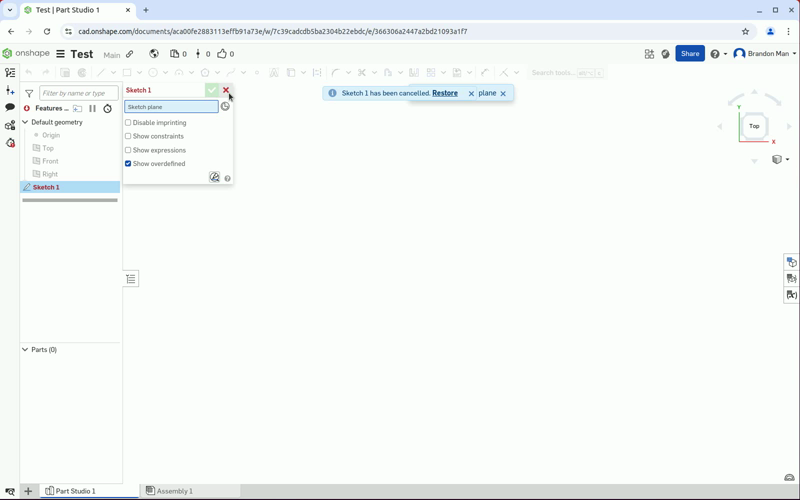
mouse_move(73, 150)
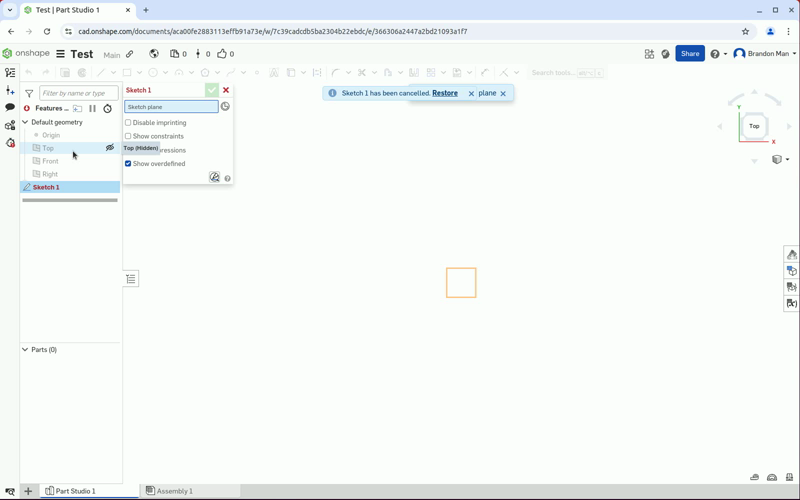
click(73, 150)
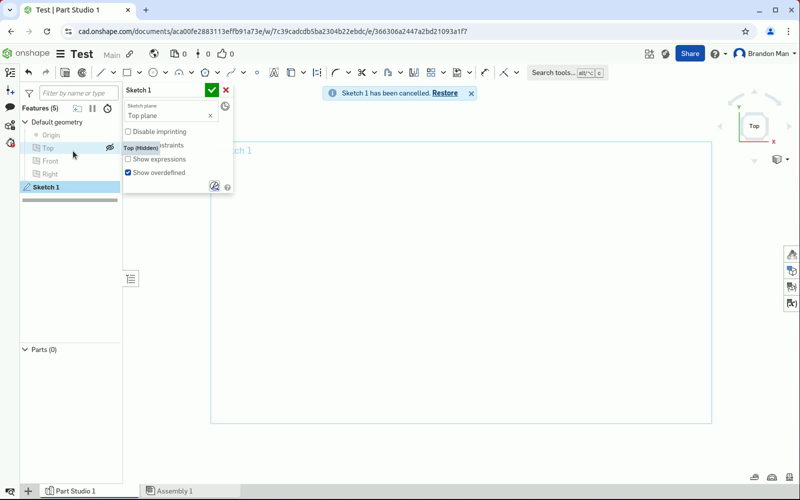
mouse_move(73, 352)
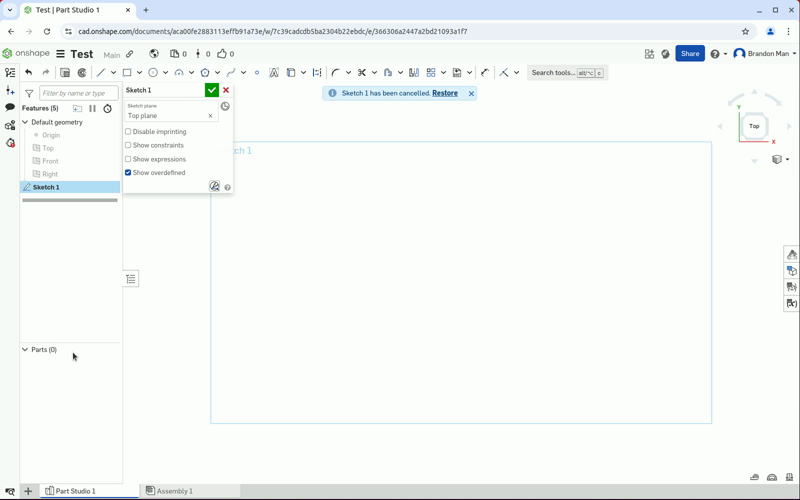
key(y)
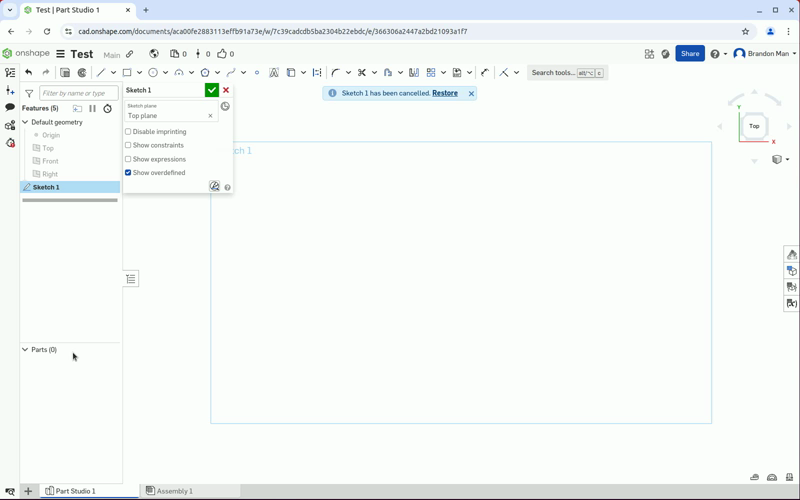
key(l)
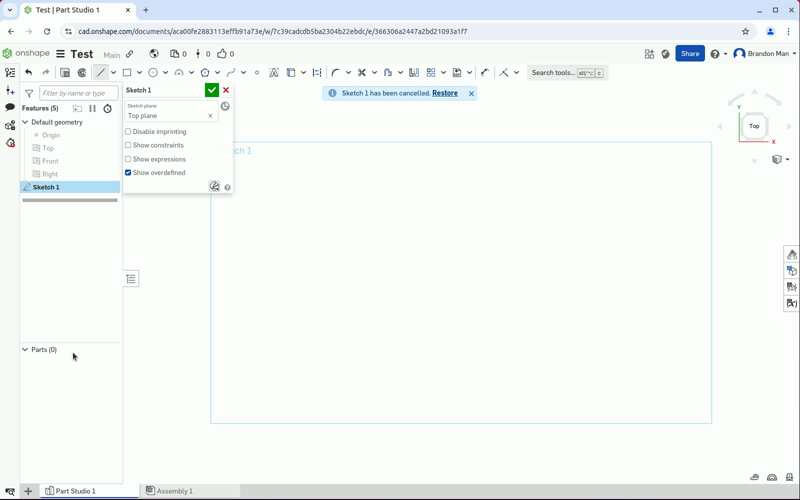
key_down(shift)
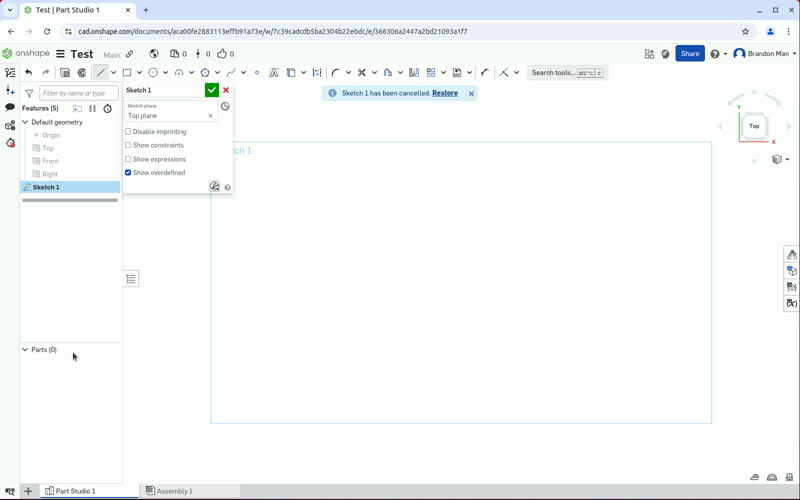
mouse_move(417, 395)
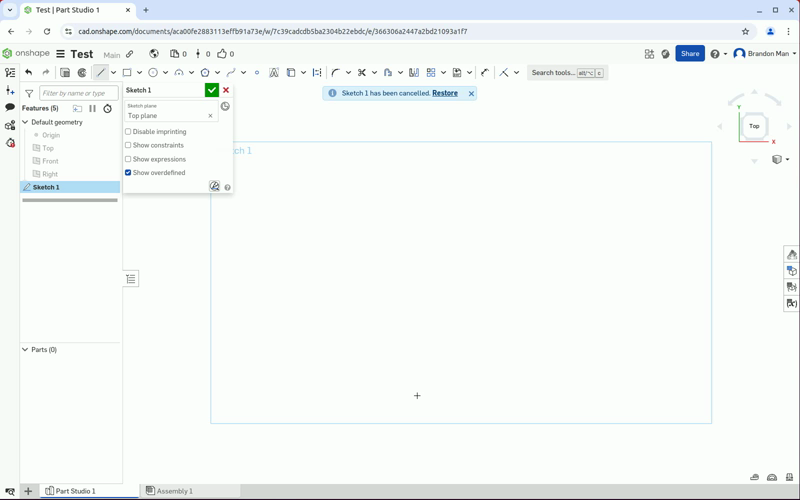
click(417, 395)
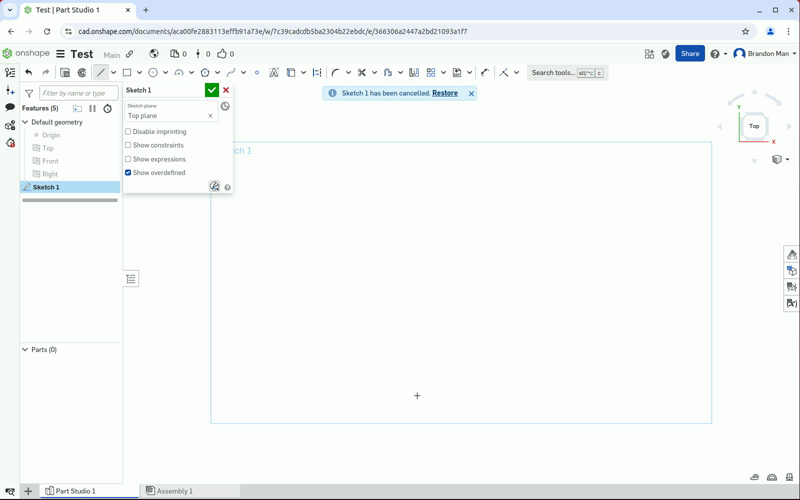
key_up(shift)
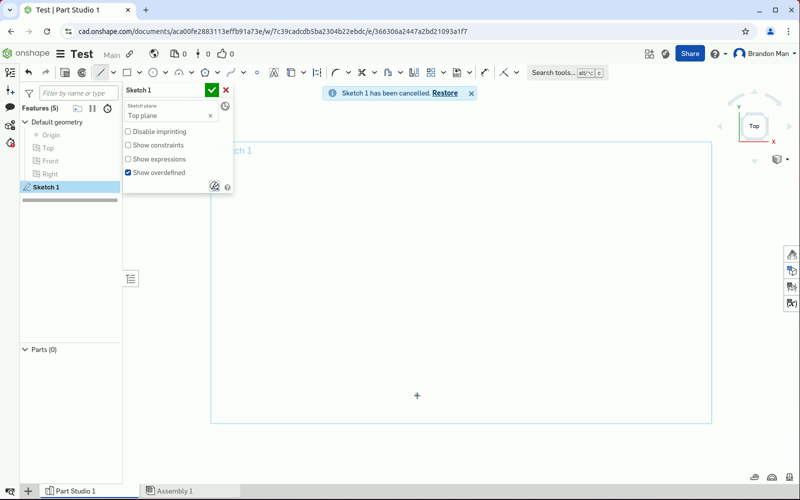
key_down(shift)
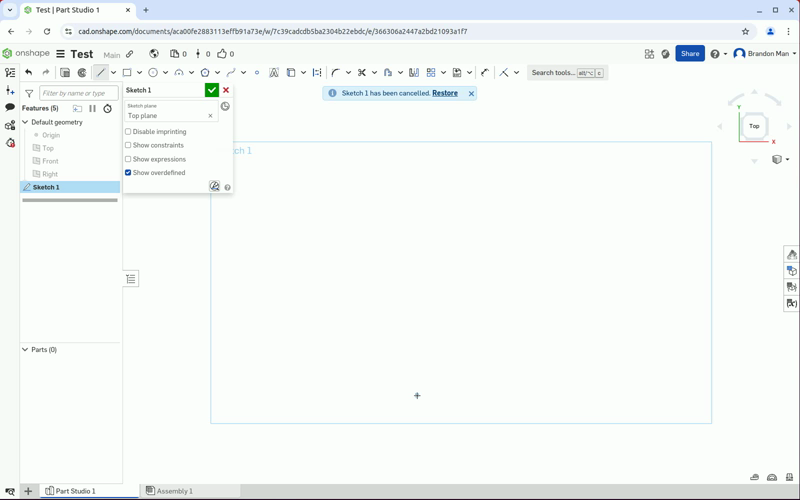
mouse_move(507, 395)
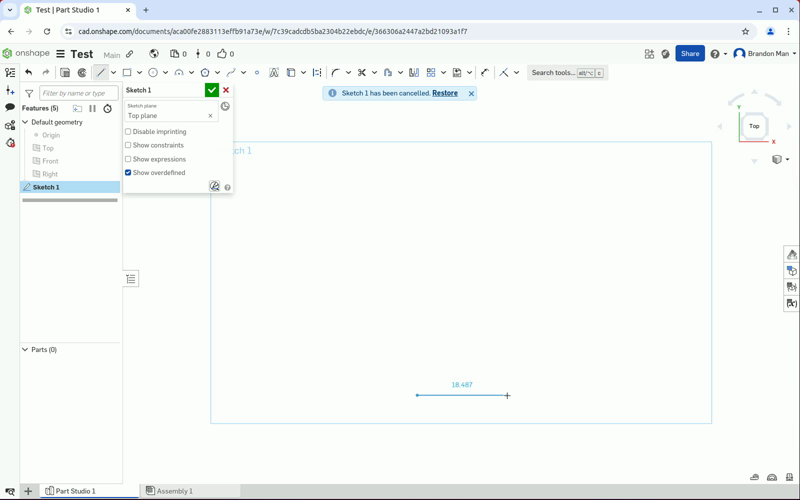
click(507, 395)
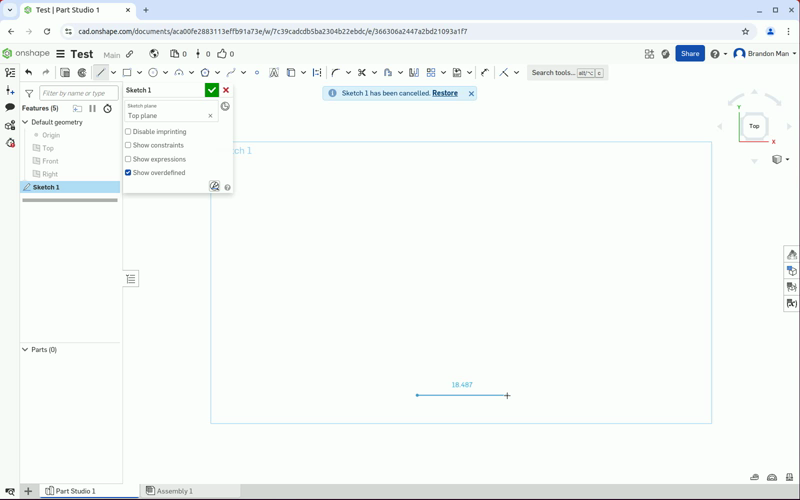
key_up(shift)
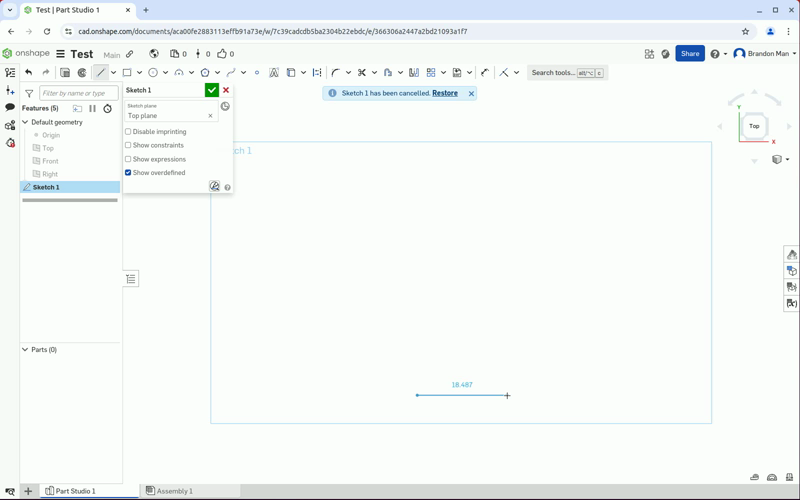
key_down(shift)
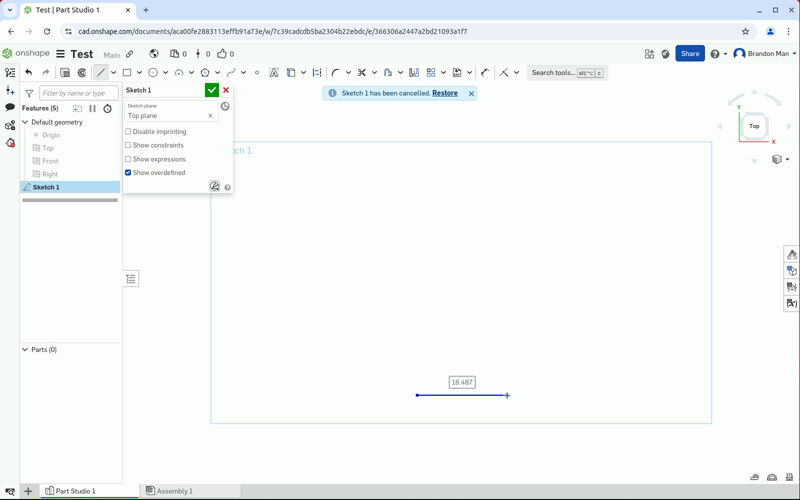
mouse_move(507, 209)
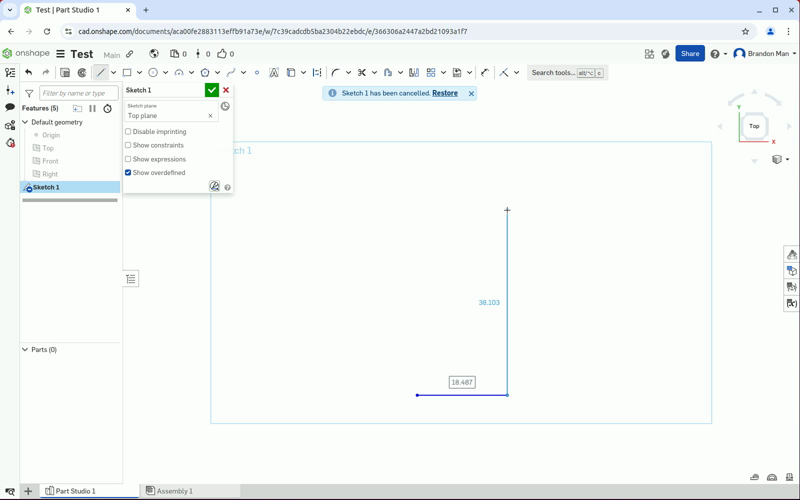
click(507, 209)
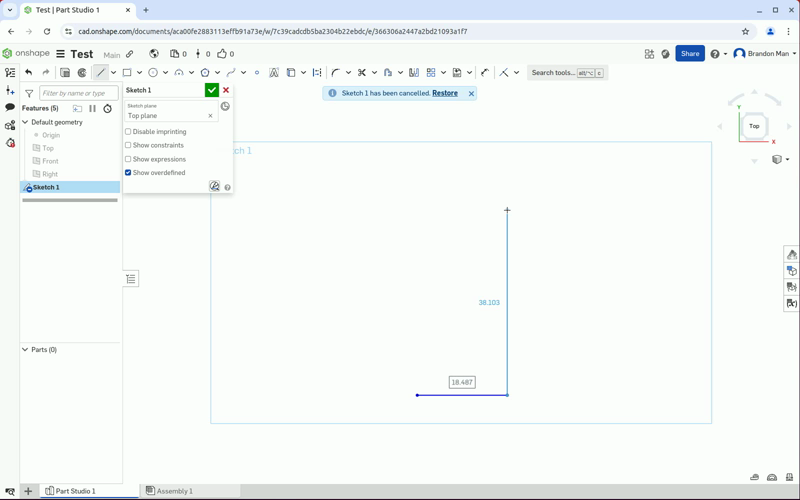
key_up(shift)
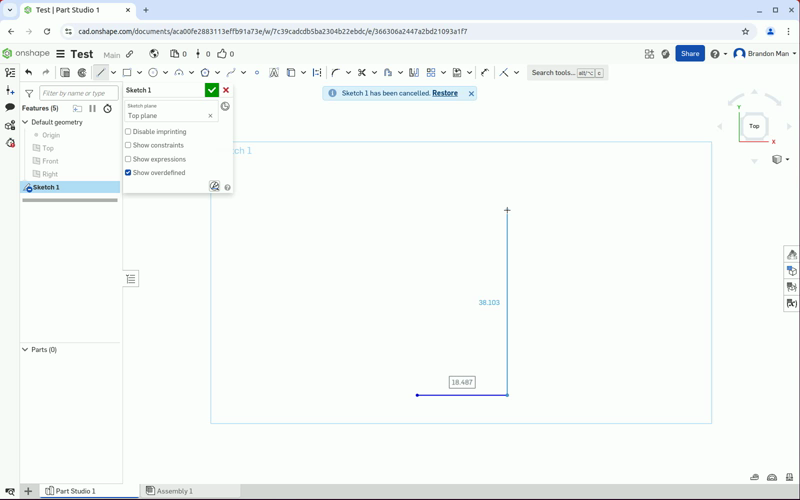
key_down(shift)
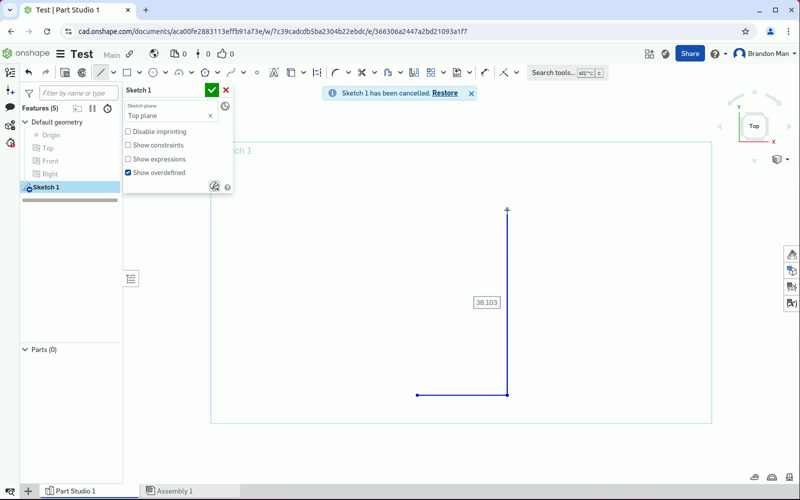
mouse_move(417, 209)
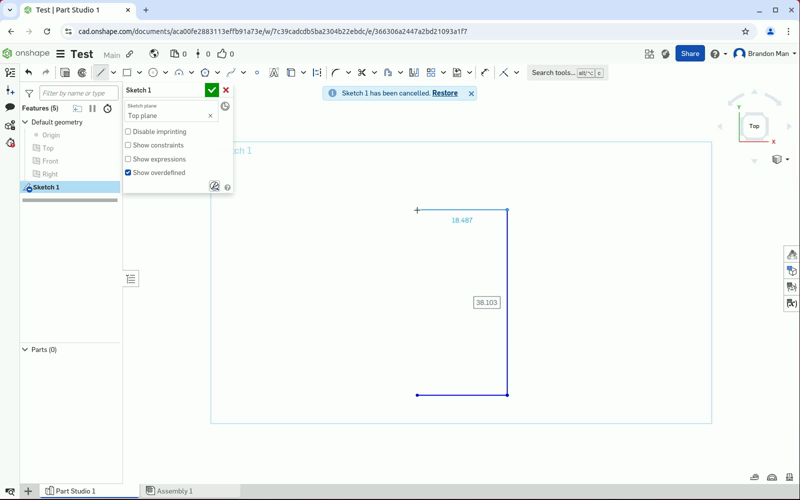
click(417, 209)
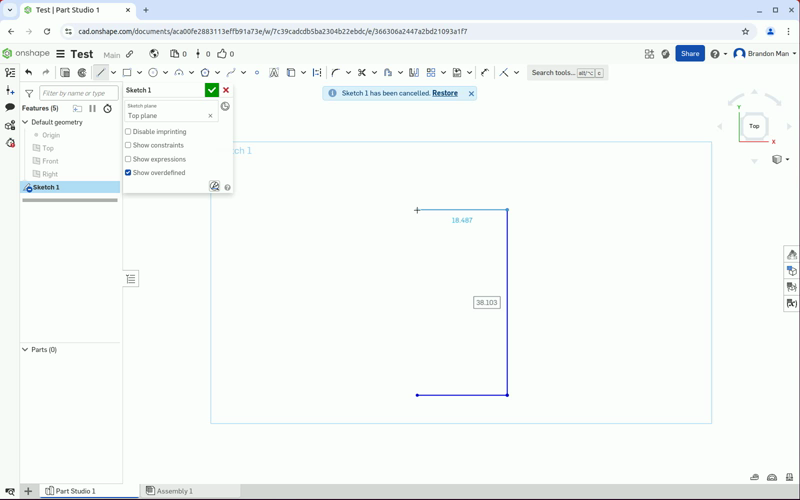
key_up(shift)
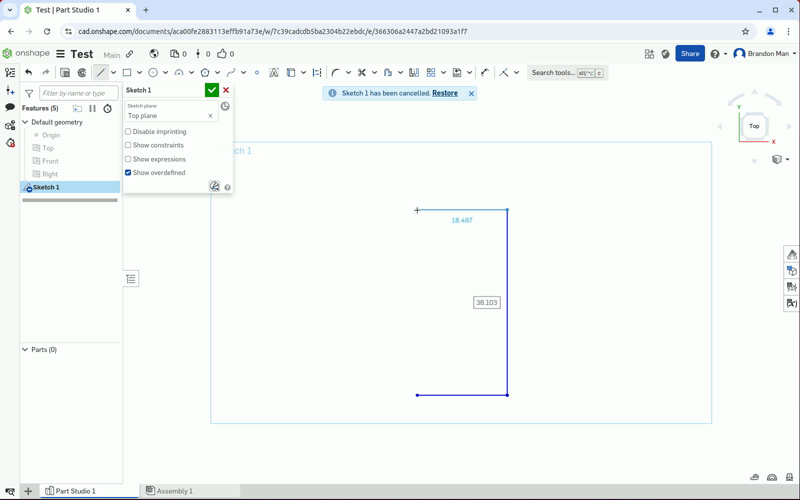
key_down(shift)
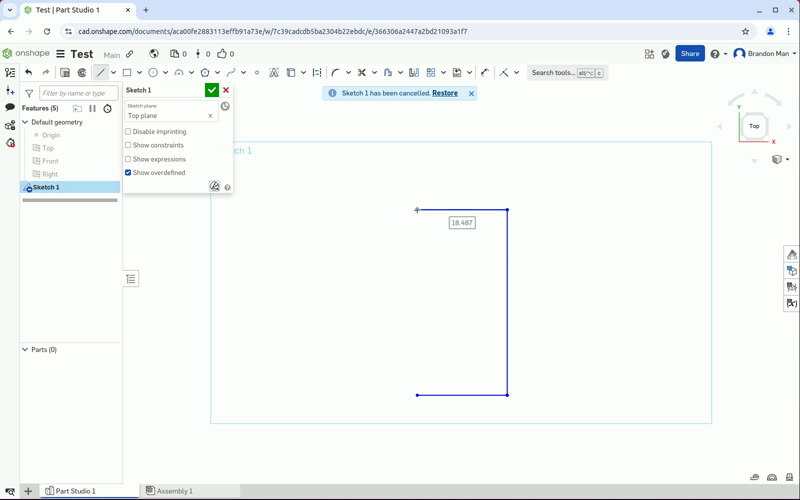
mouse_move(417, 395)
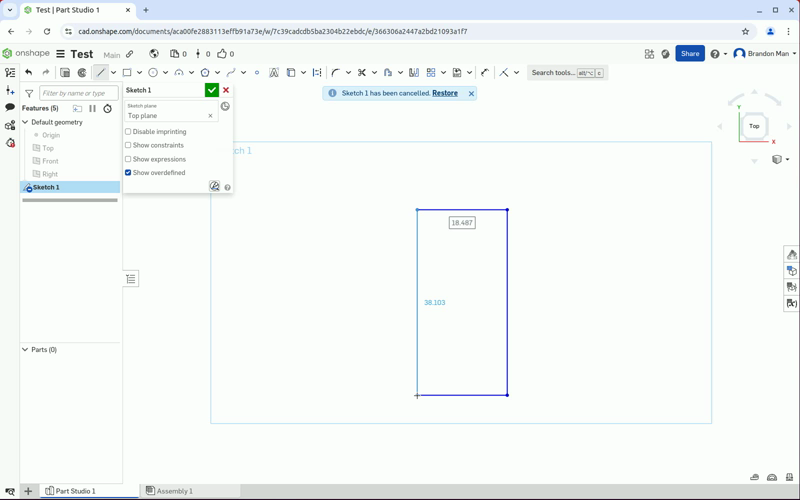
key_up(shift)
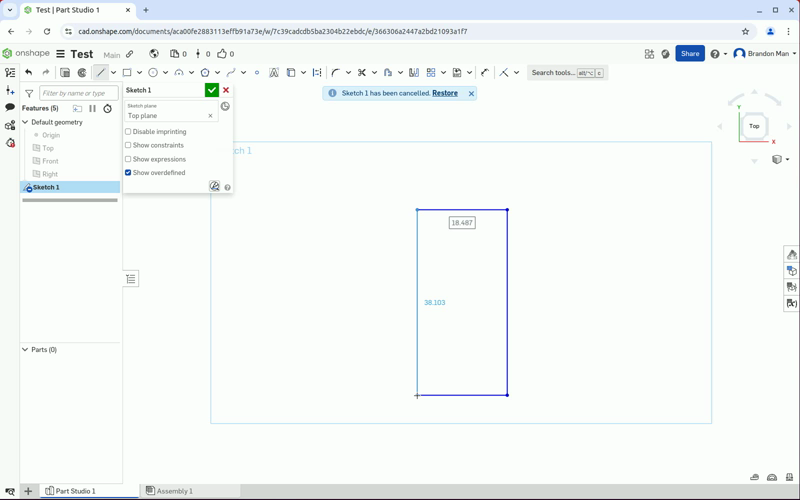
click(417, 395)
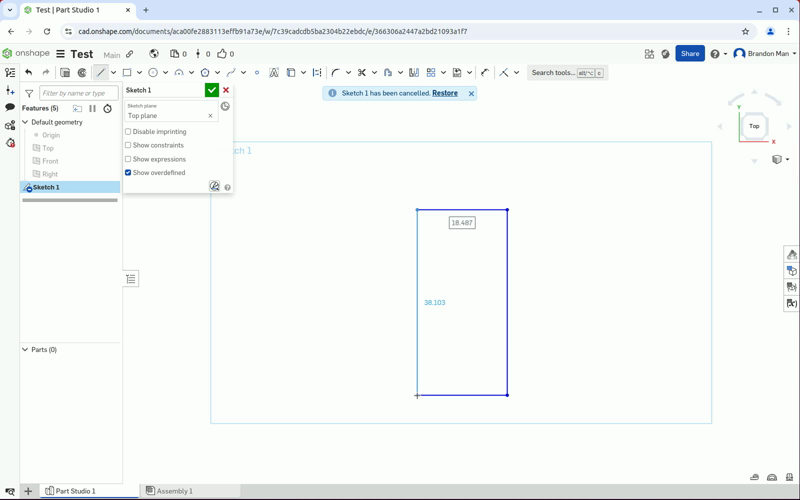
key(esc)
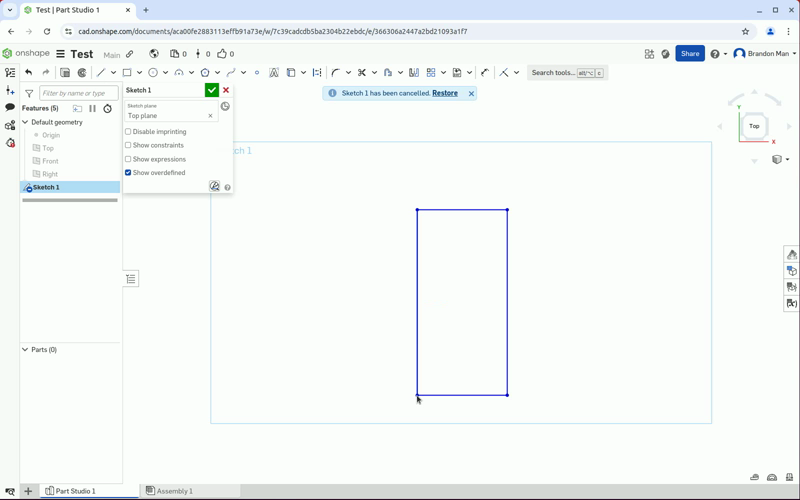
mouse_move(455, 299)
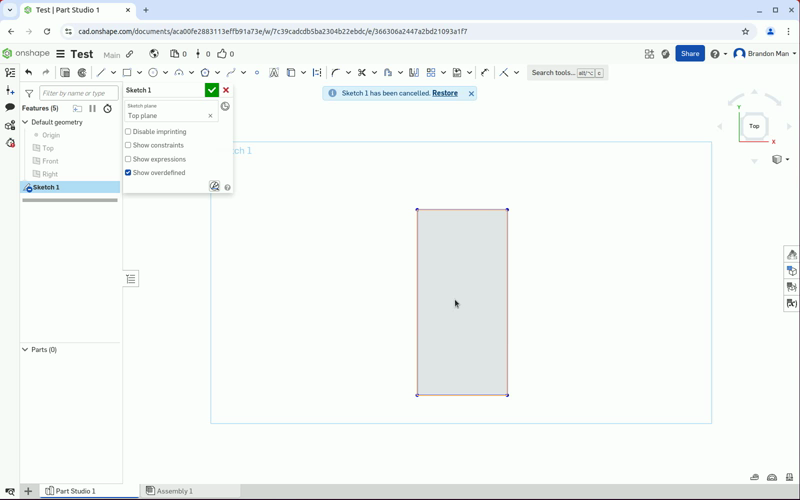
click(455, 299)
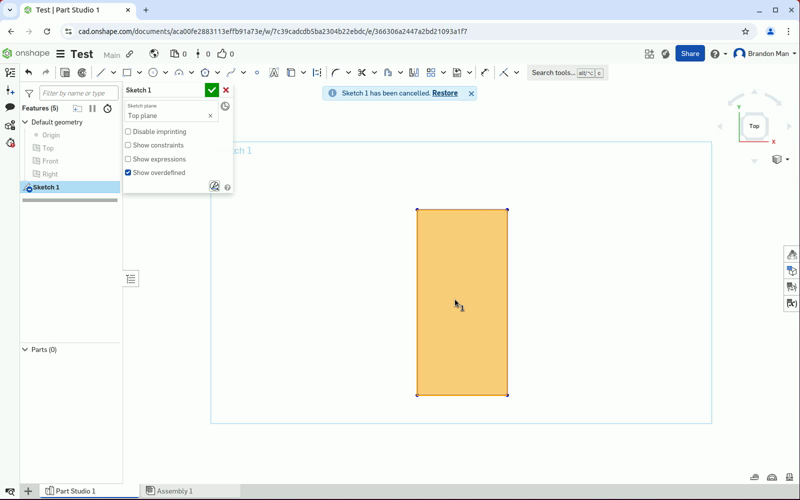
mouse_move(73, 352)
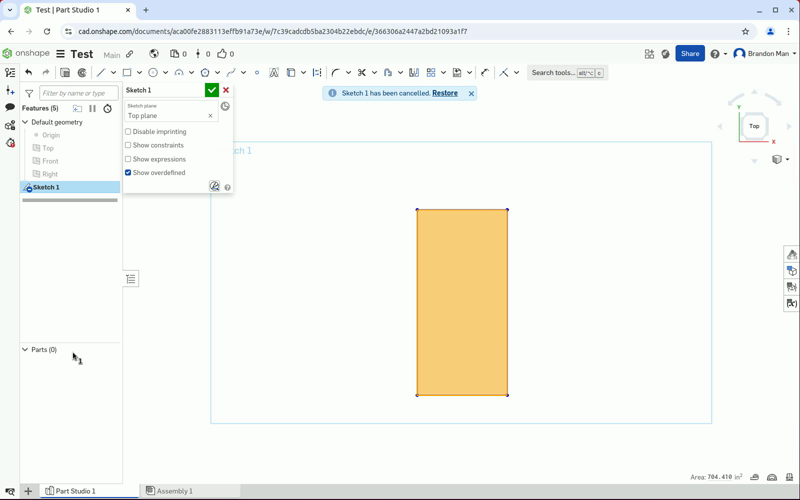
key(shift+y)
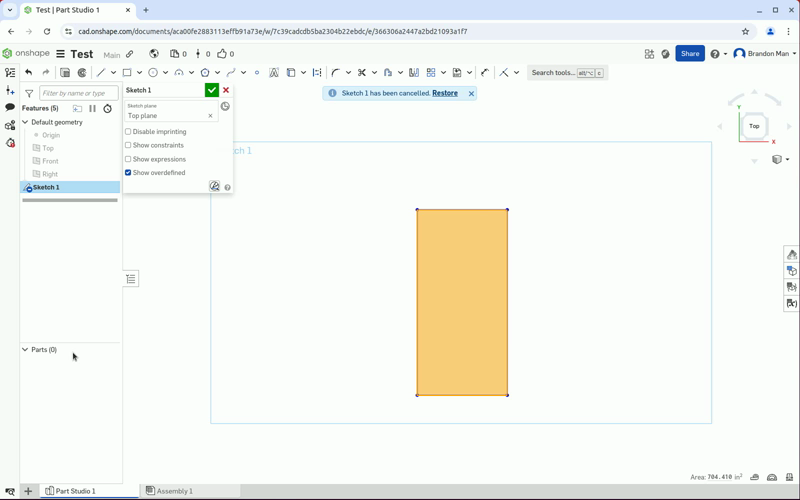
key(shift+e)
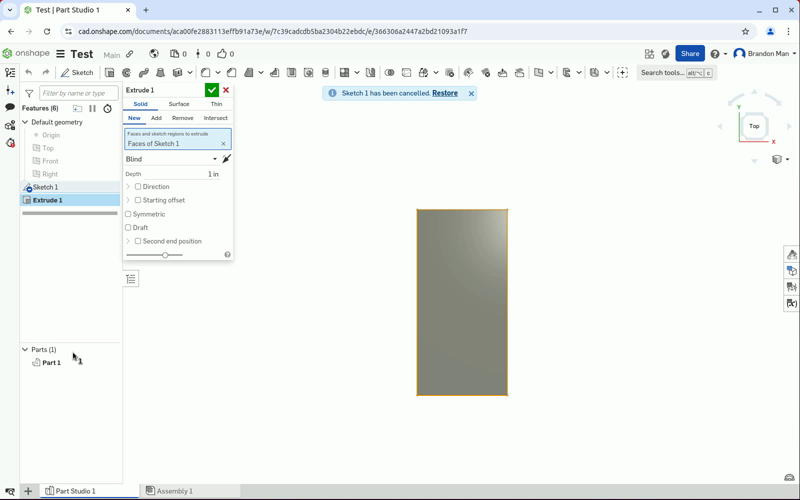
mouse_move(143, 106)
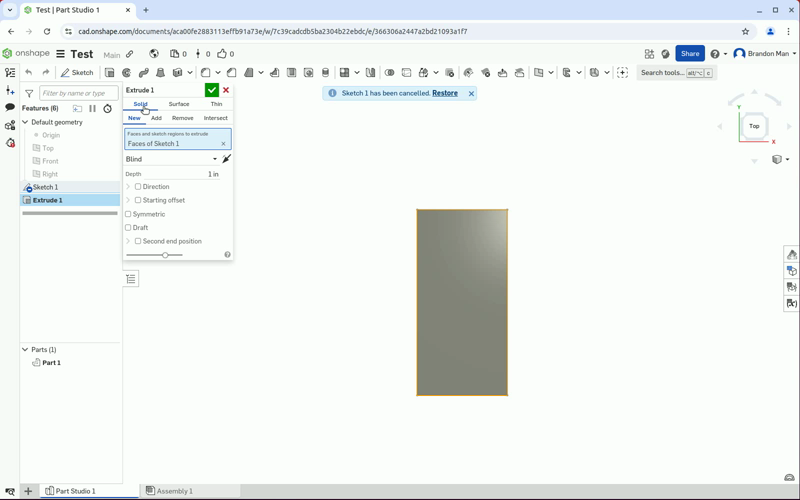
click(143, 106)
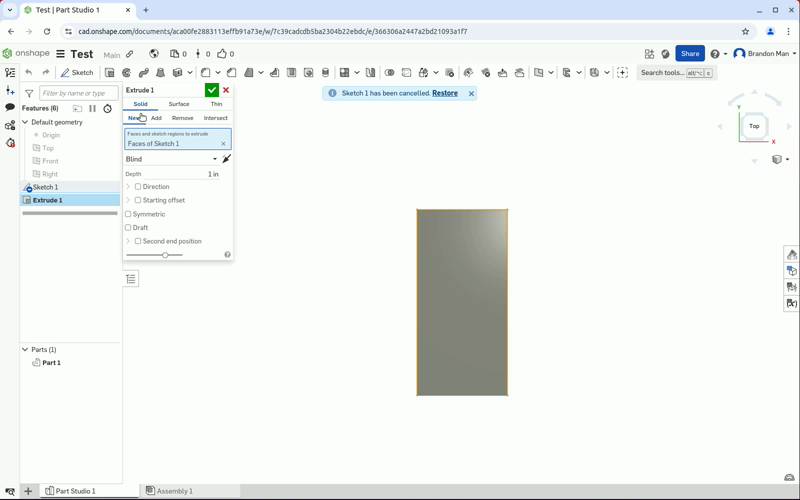
mouse_move(137, 120)
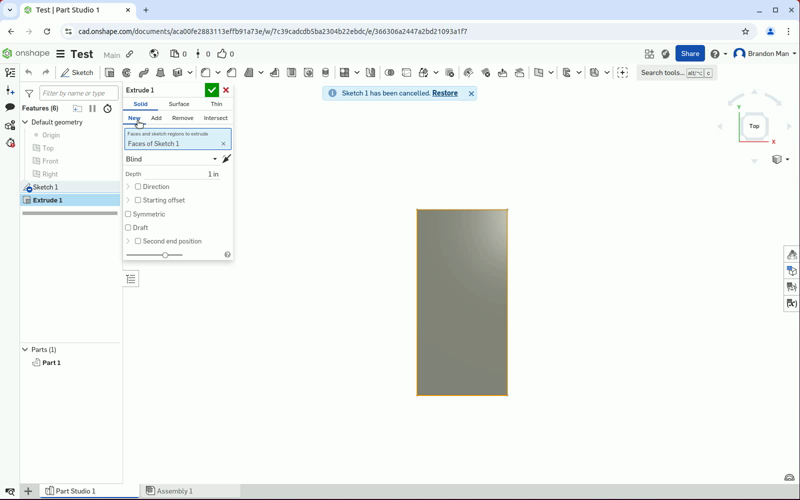
click(137, 120)
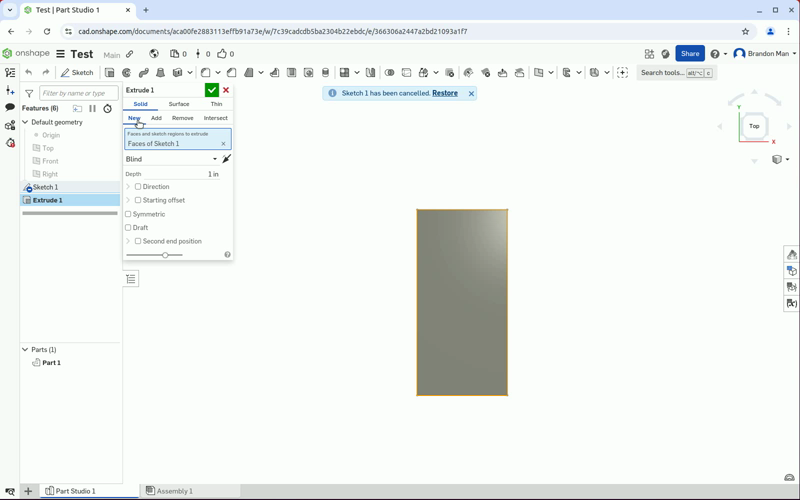
key(tab, 4)
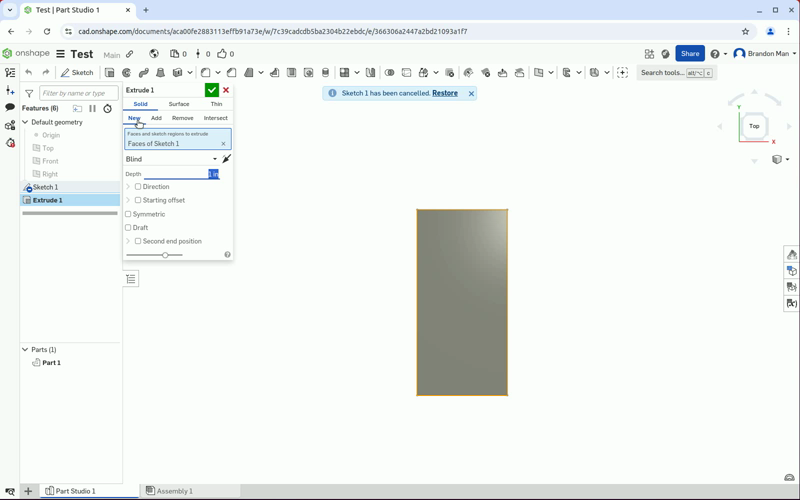
text(8.666)
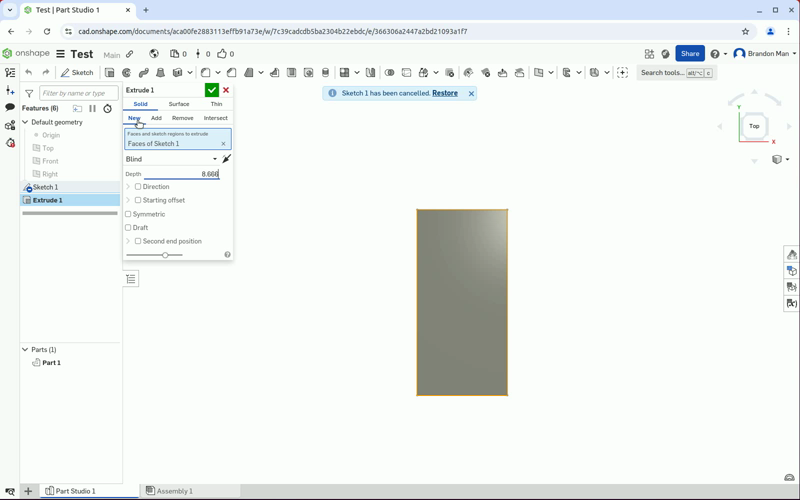
key(enter)
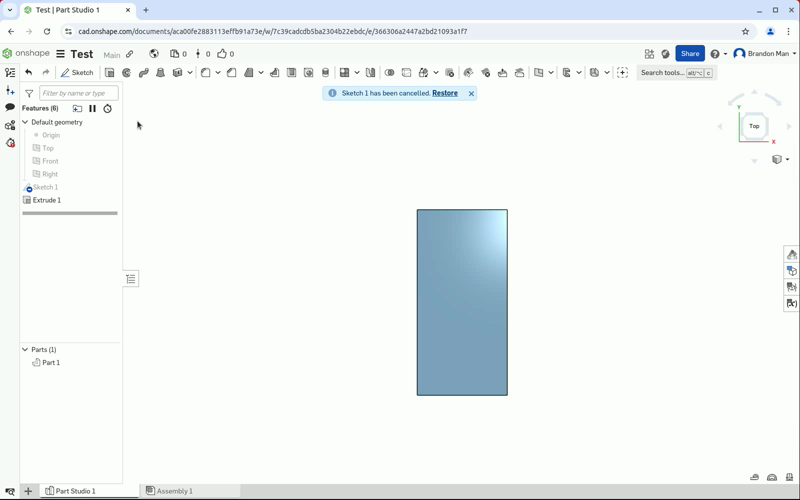
key(shift+h)
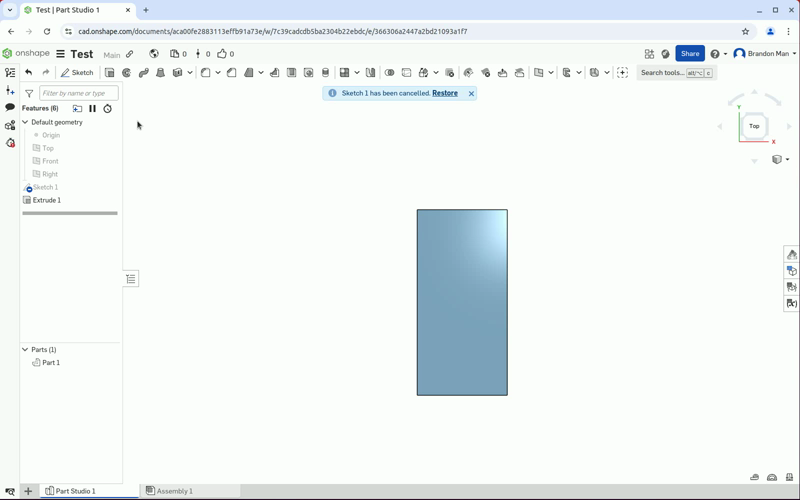
key(shift+h)
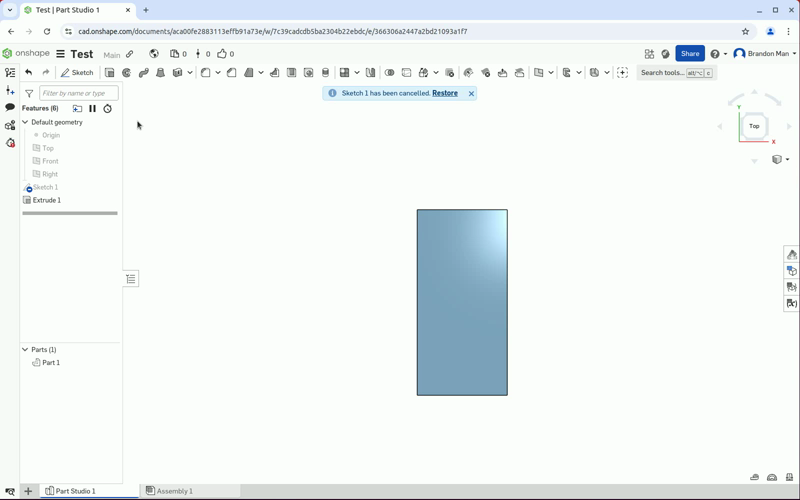
mouse_move(73, 189)
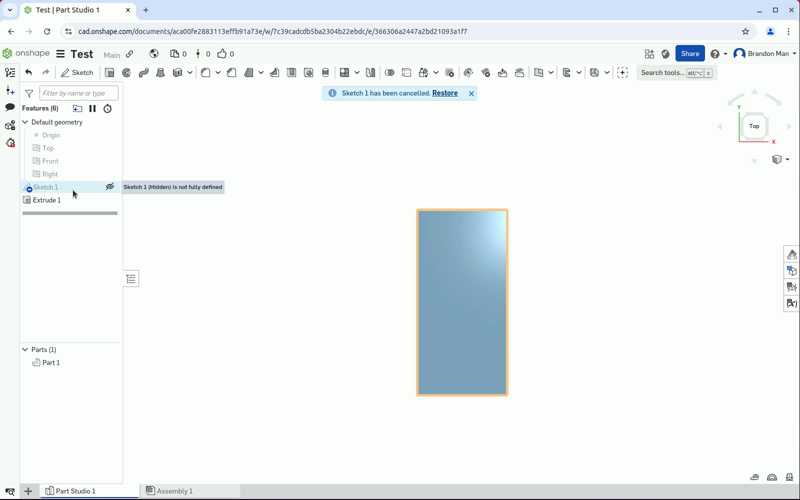
click(73, 189)
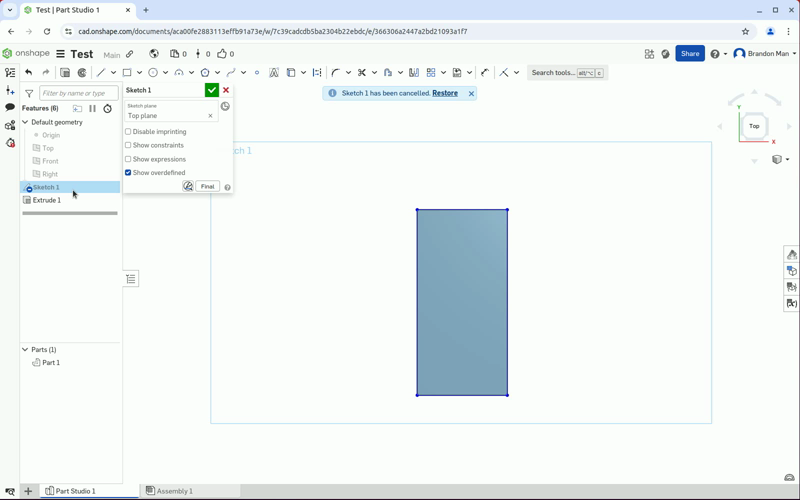
mouse_move(229, 92)
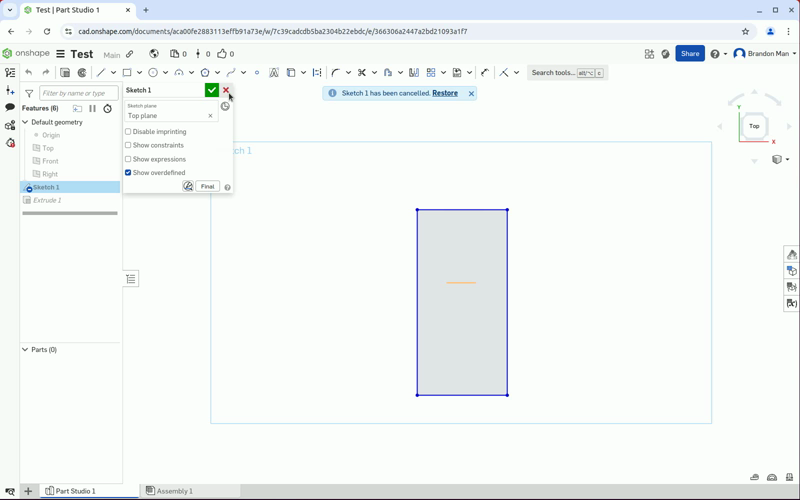
click(229, 92)
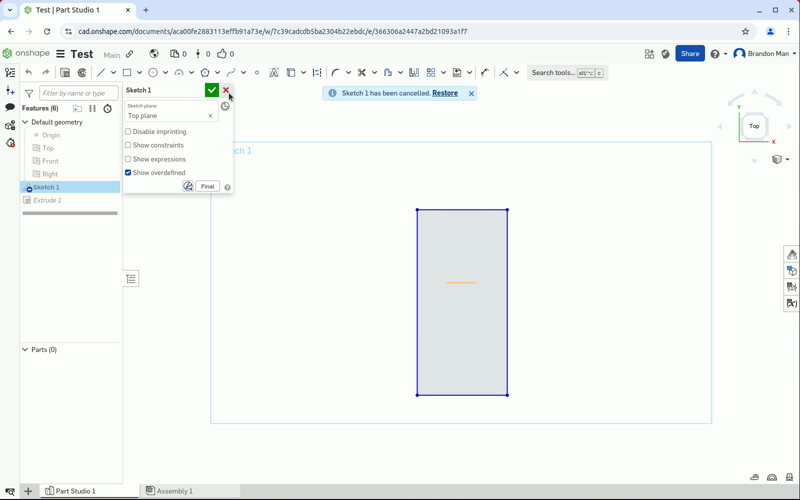
key(shift+s)
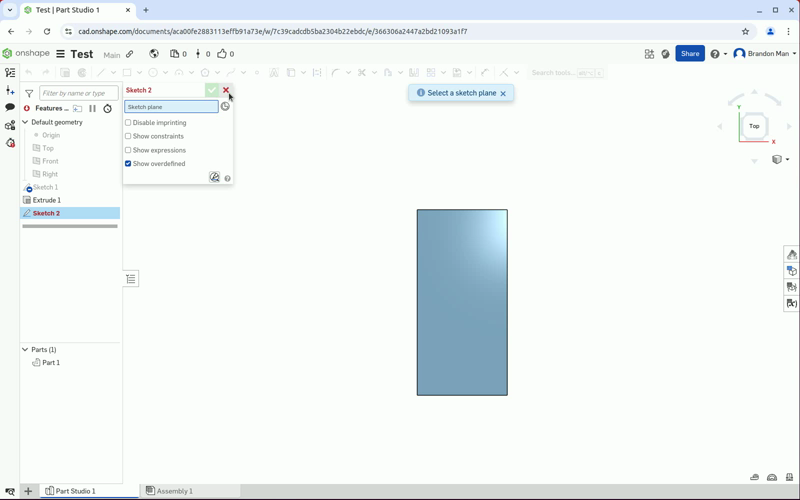
mouse_move(73, 150)
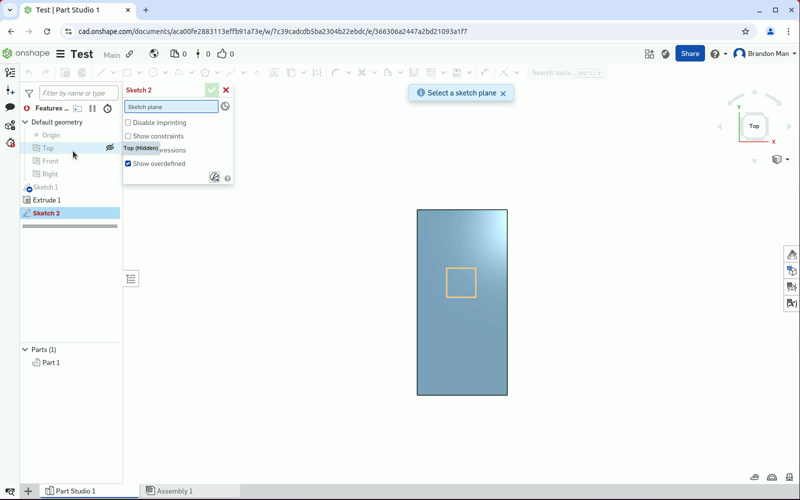
click(73, 150)
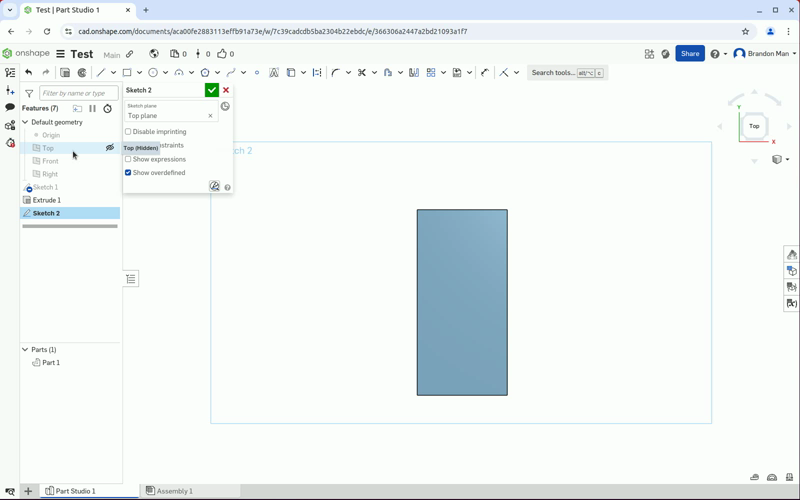
mouse_move(73, 352)
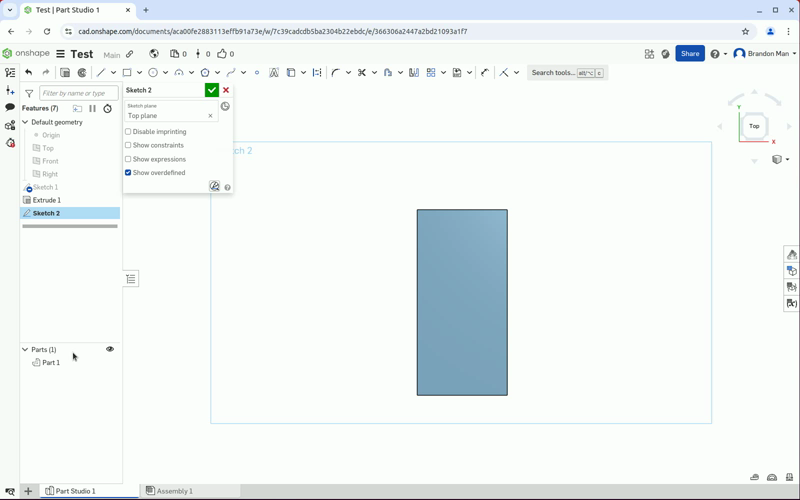
key(y)
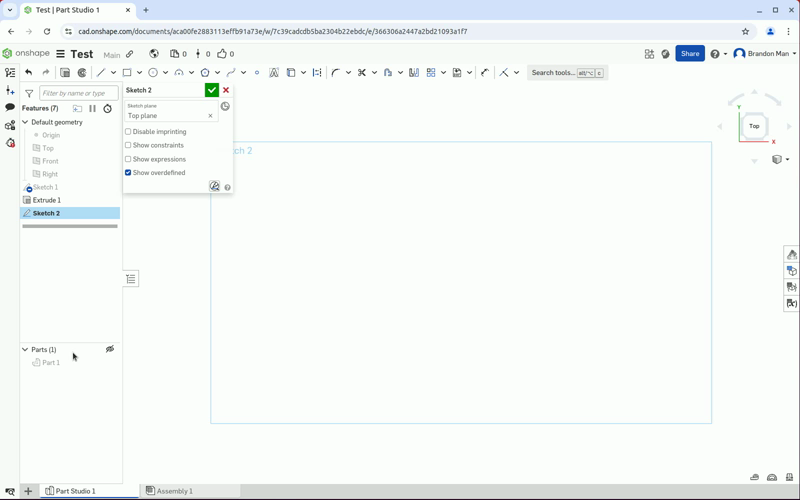
key(l)
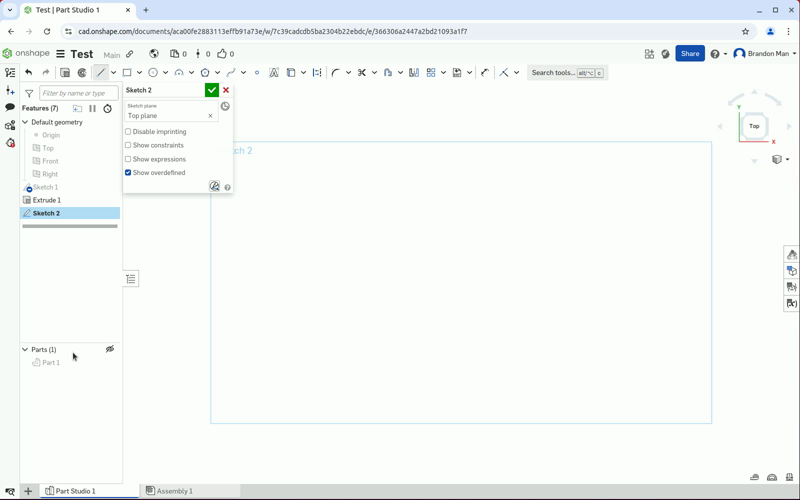
key_down(shift)
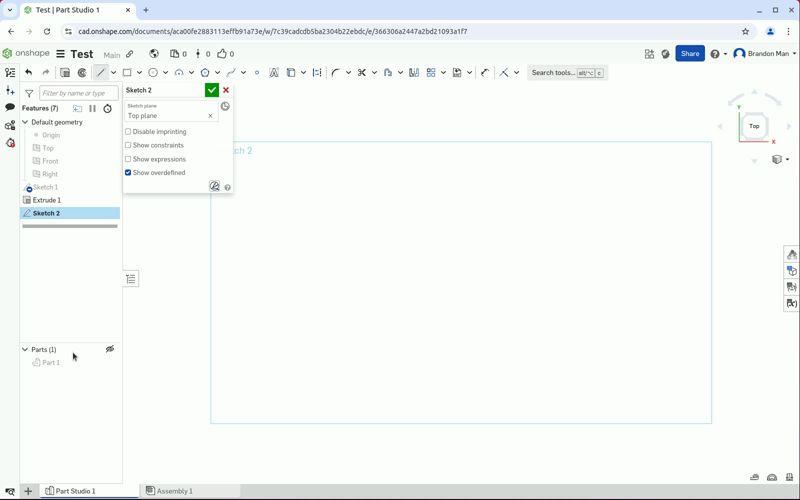
mouse_move(491, 196)
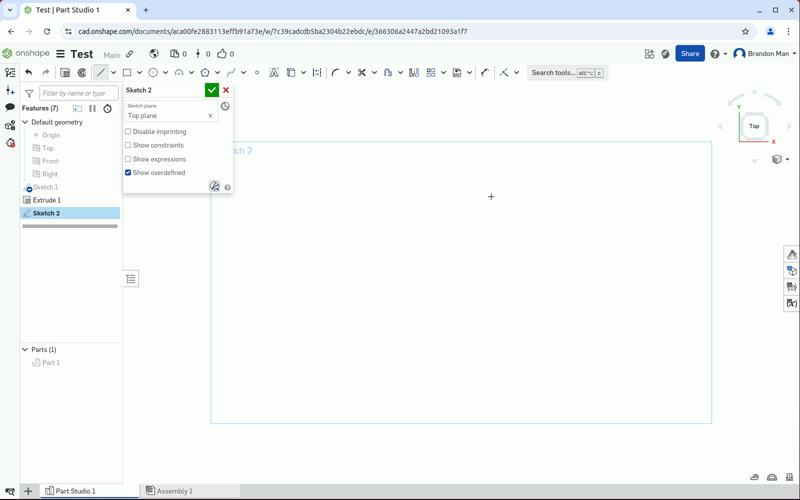
click(491, 196)
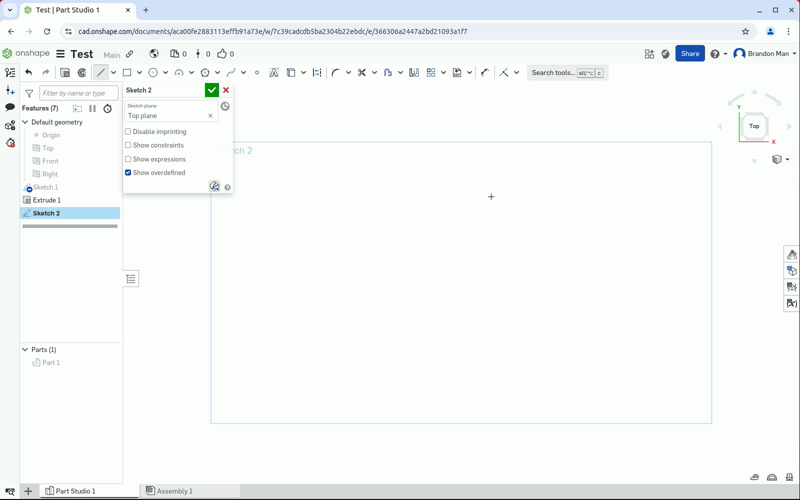
key_up(shift)
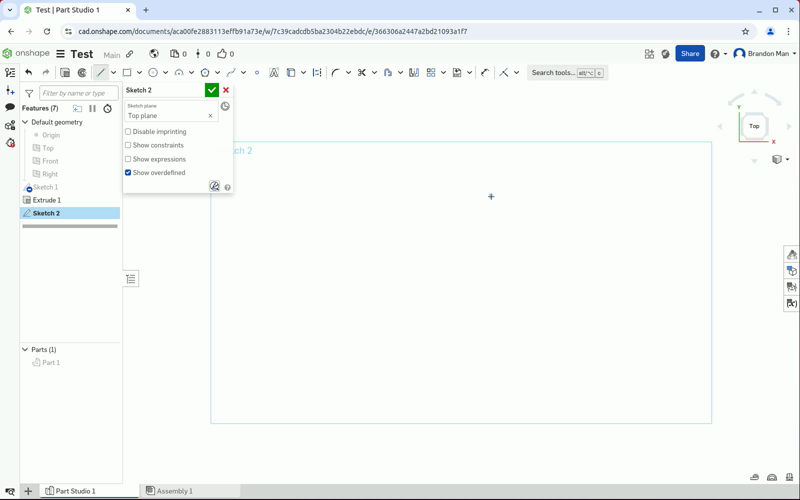
key_down(shift)
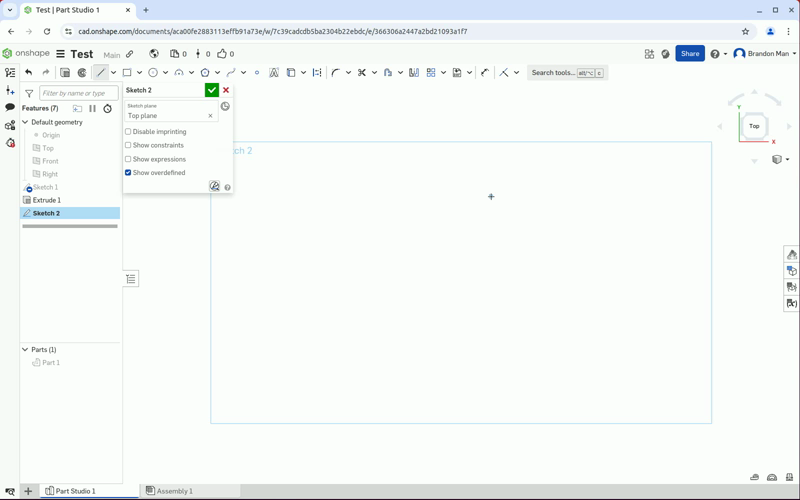
mouse_move(521, 196)
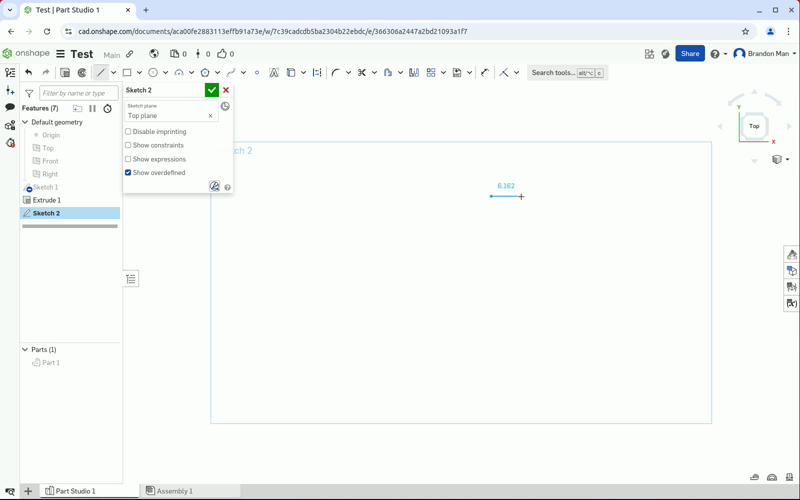
mouse_move(501, 204)
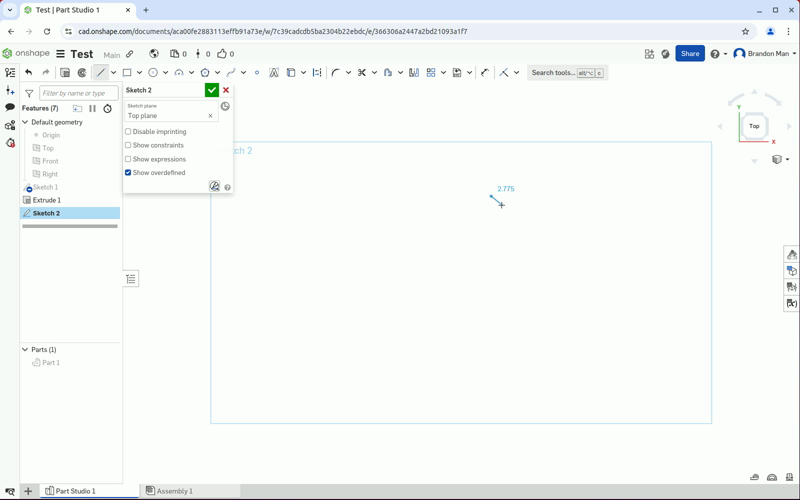
click(501, 204)
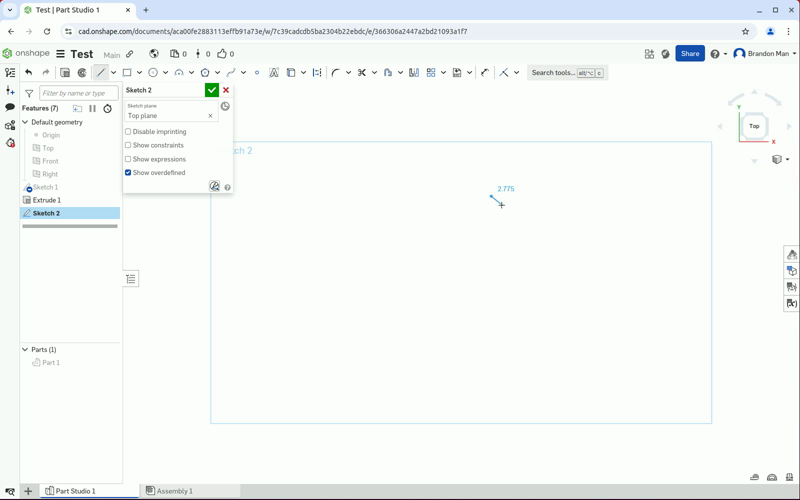
key_up(shift)
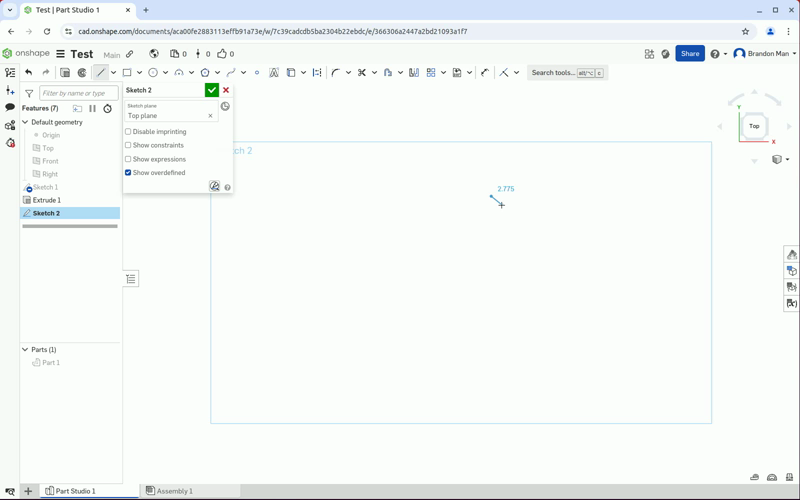
key_down(shift)
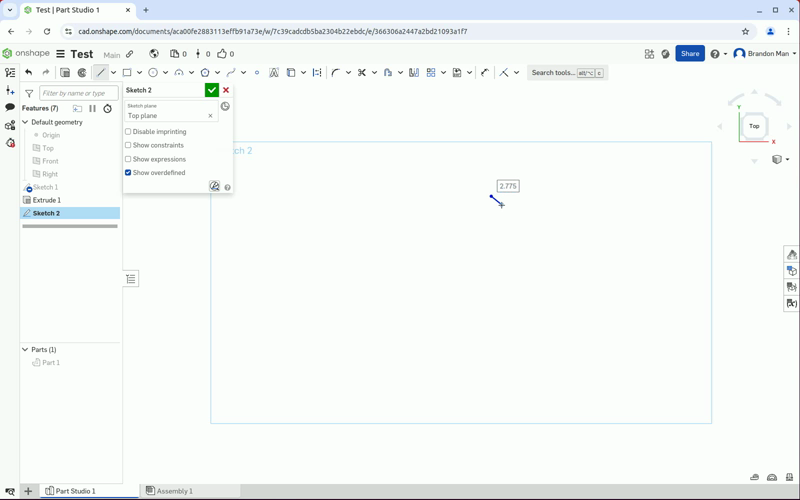
mouse_move(531, 204)
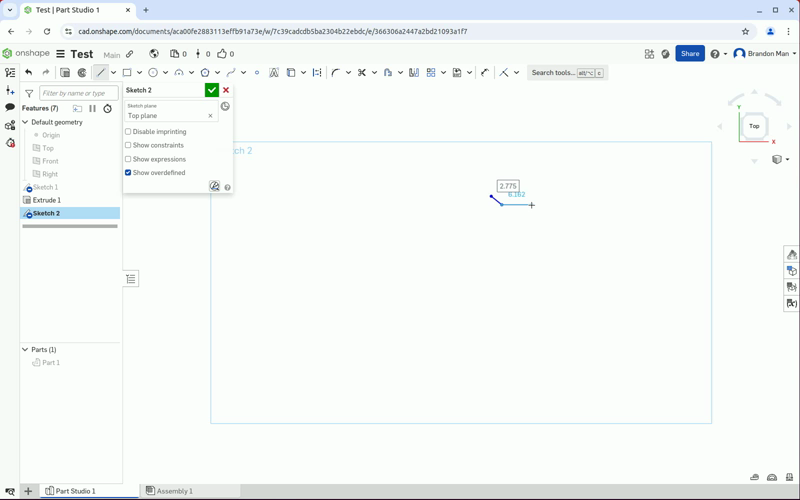
mouse_move(501, 182)
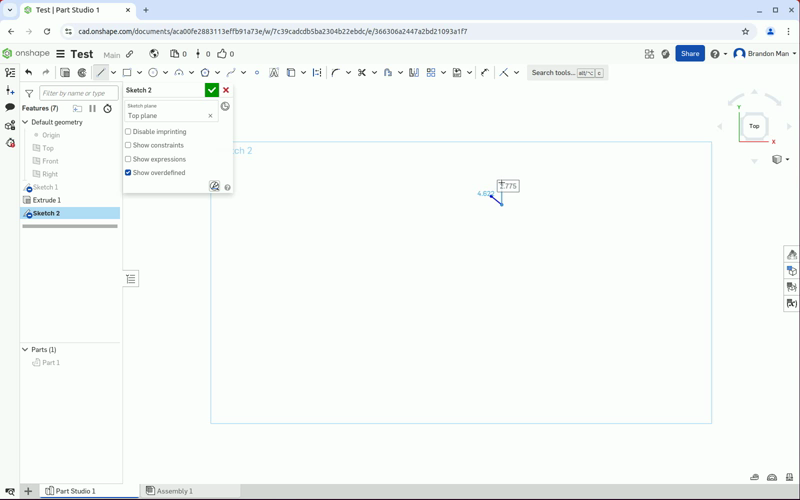
click(501, 182)
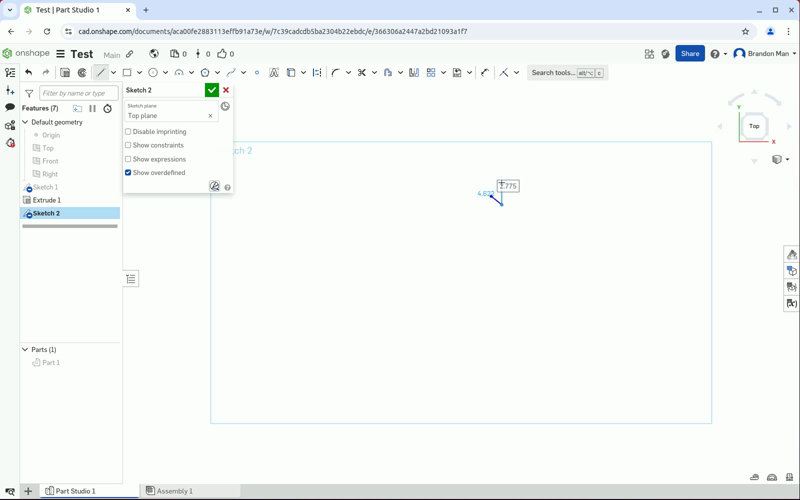
key_up(shift)
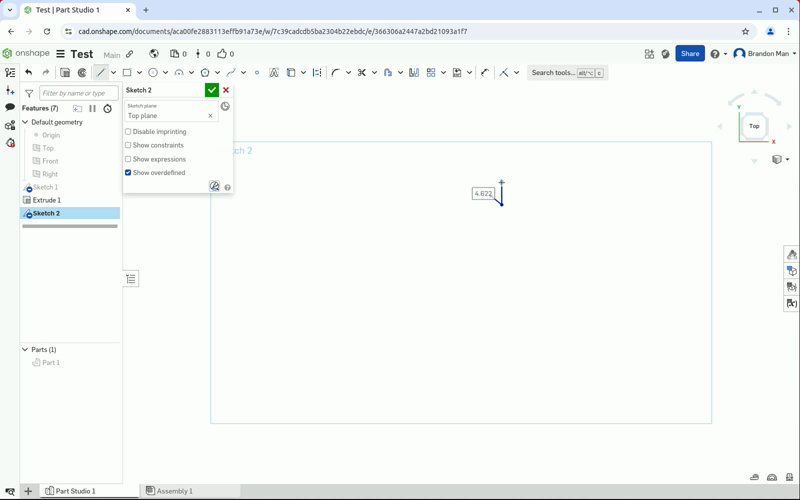
key_down(shift)
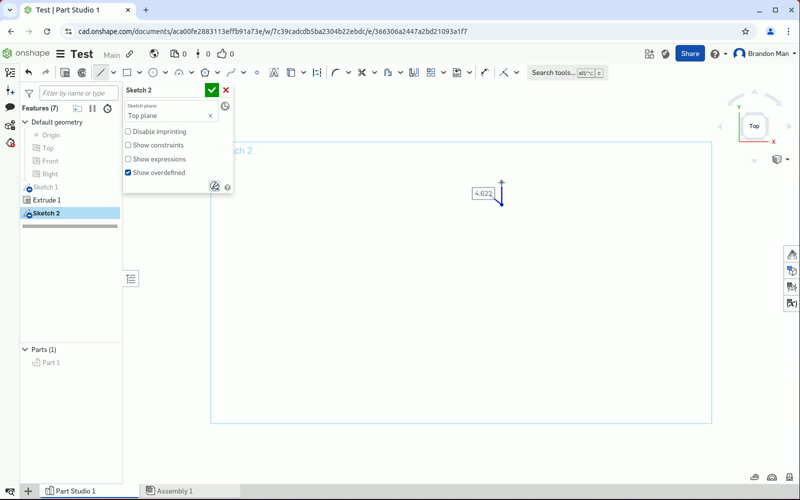
mouse_move(531, 182)
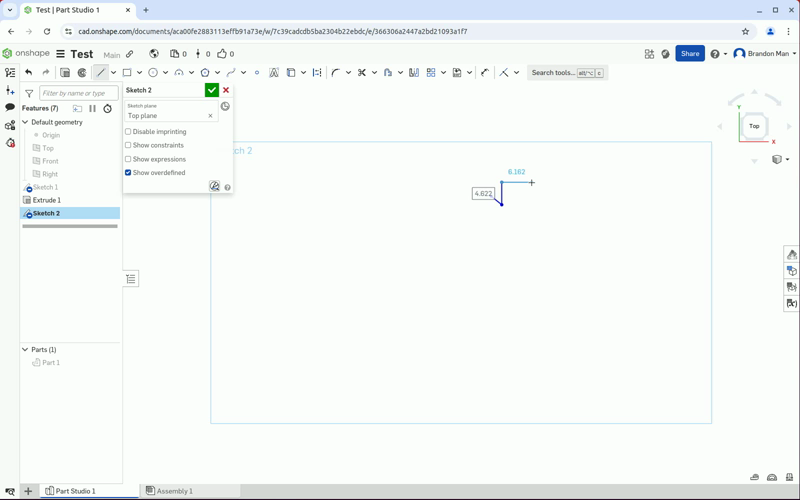
mouse_move(491, 182)
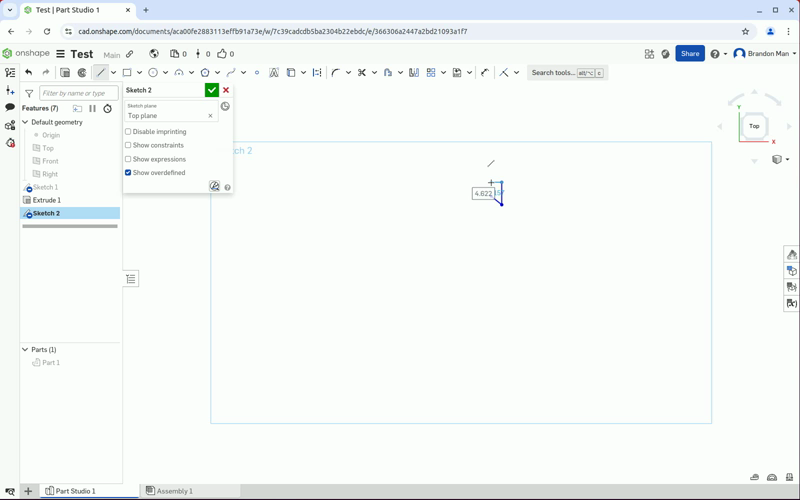
click(491, 182)
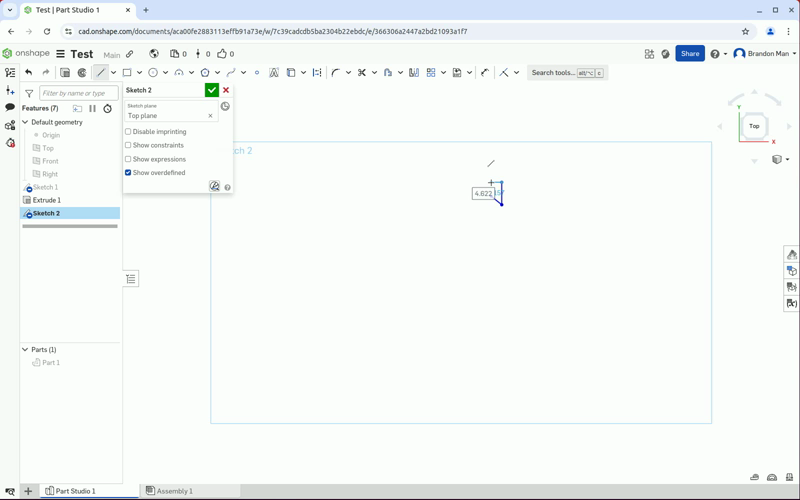
key_up(shift)
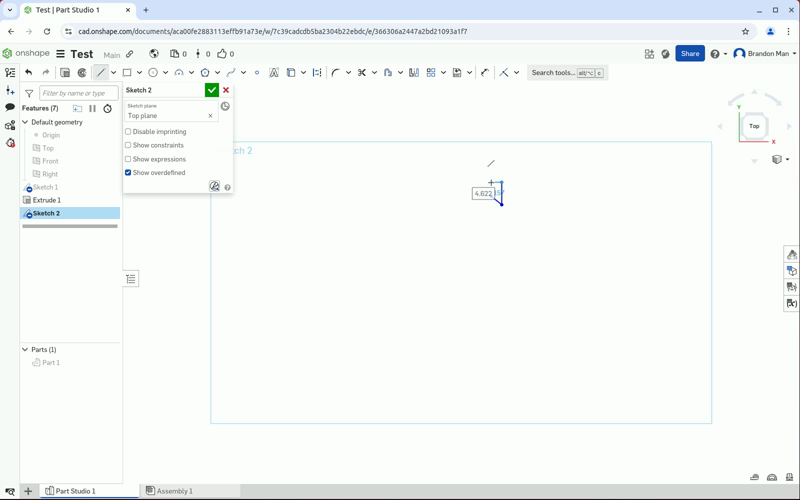
mouse_move(521, 182)
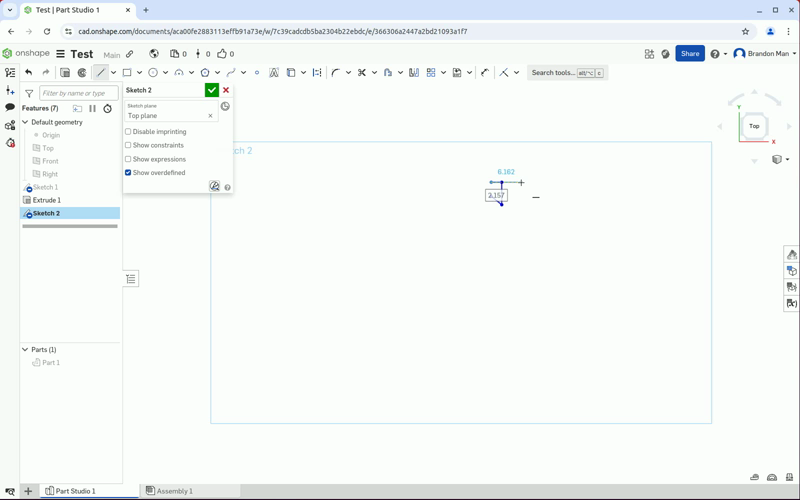
key_down(shift)
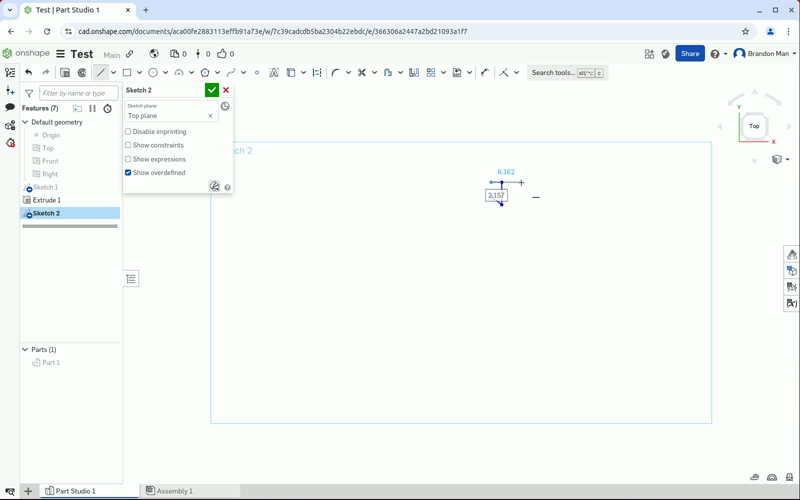
mouse_move(491, 196)
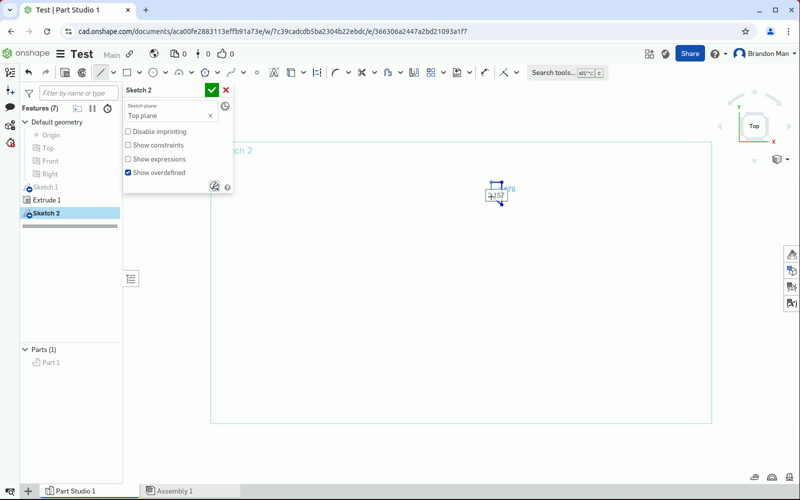
key_up(shift)
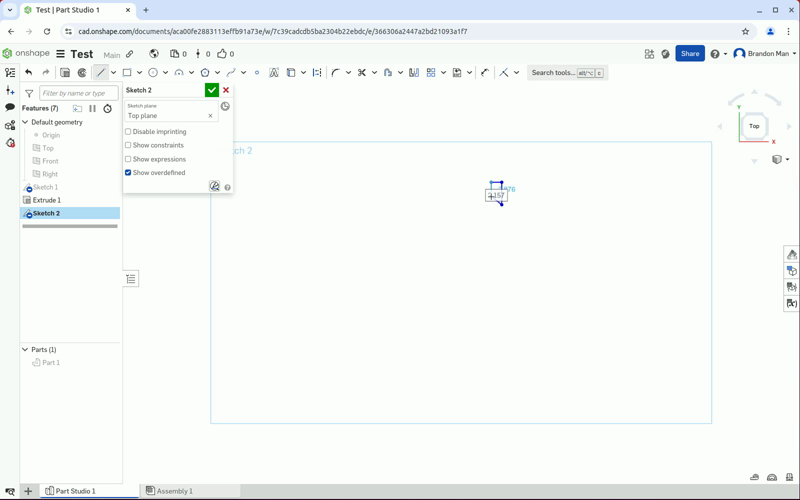
click(491, 196)
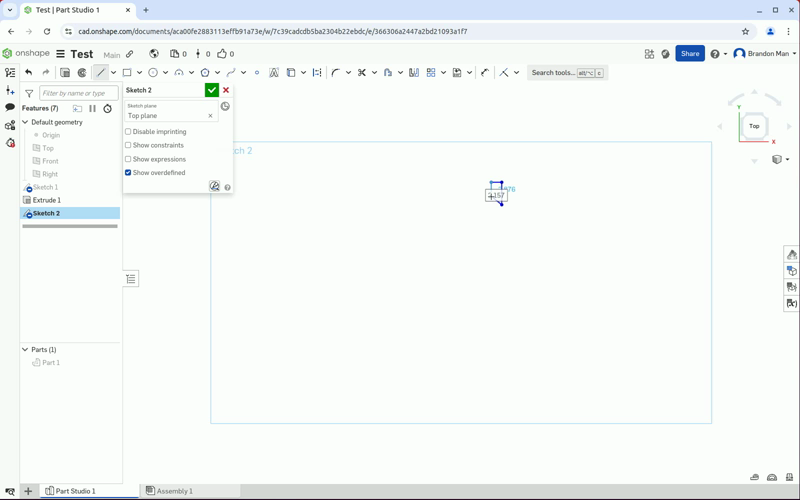
key(esc)
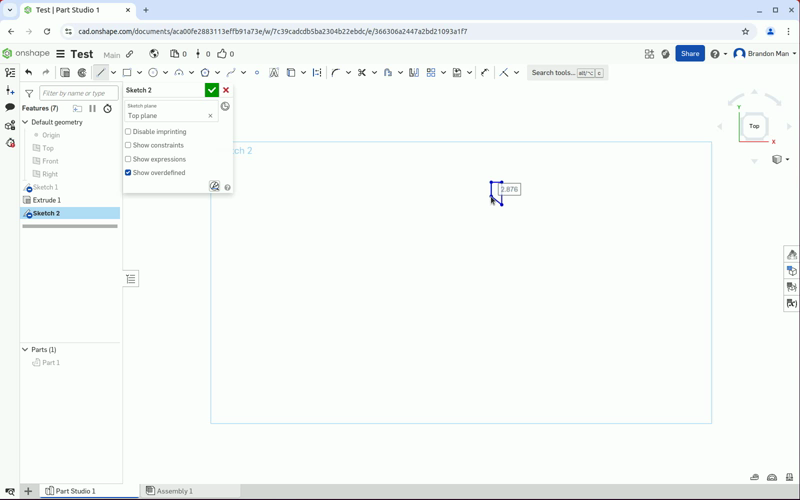
mouse_move(498, 184)
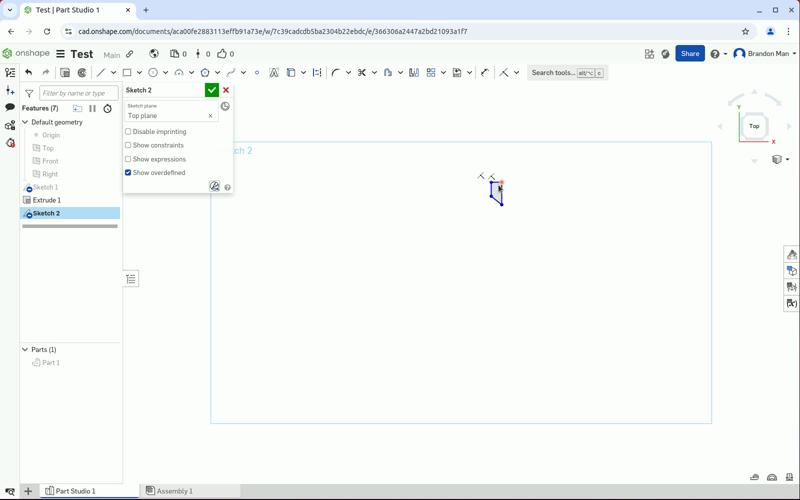
scroll(6)
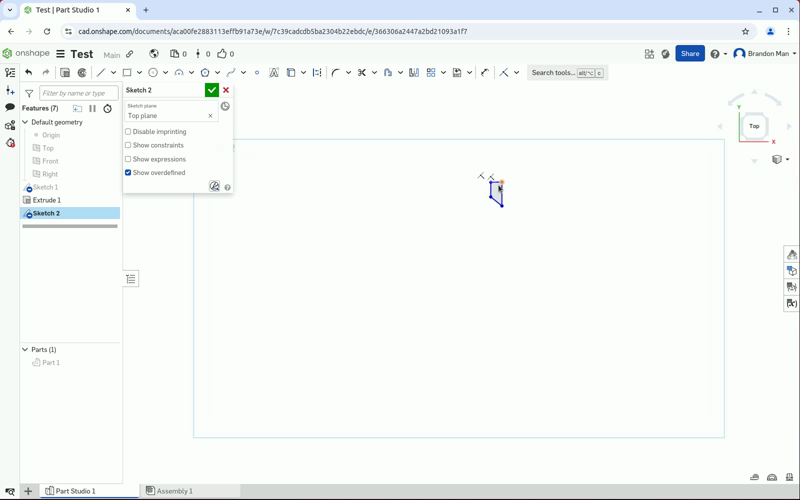
scroll(6)
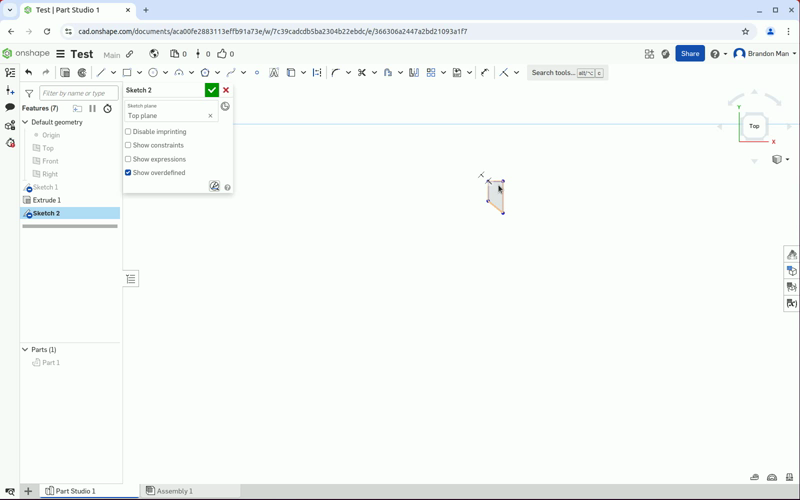
scroll(6)
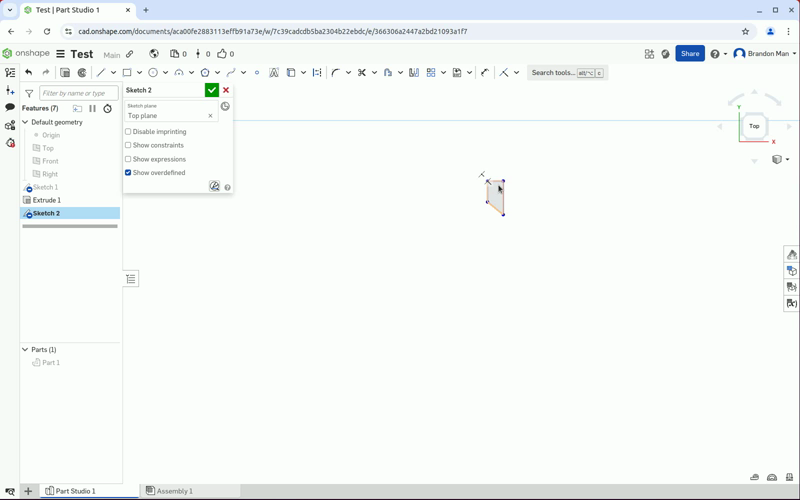
scroll(6)
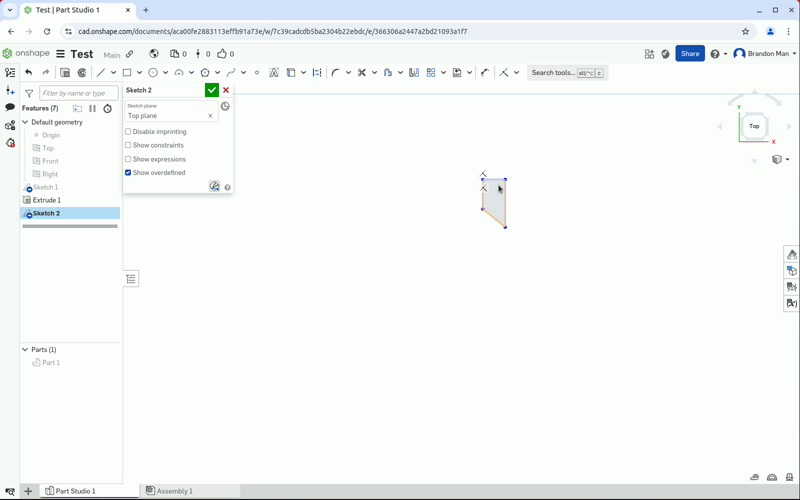
scroll(6)
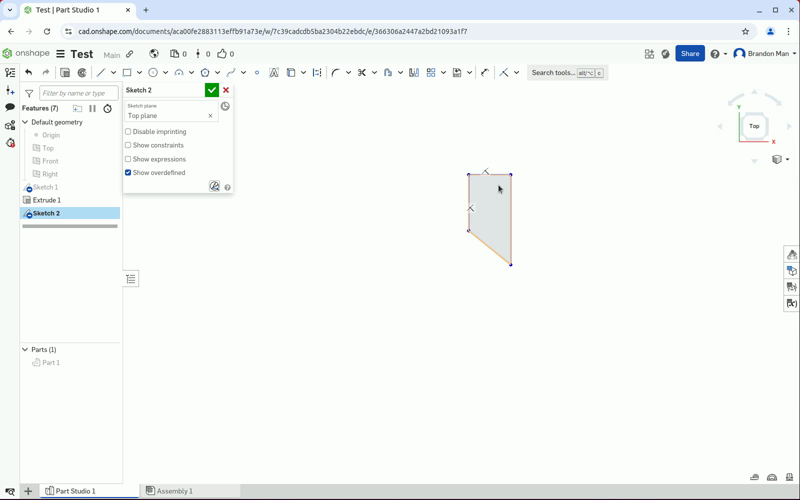
scroll(6)
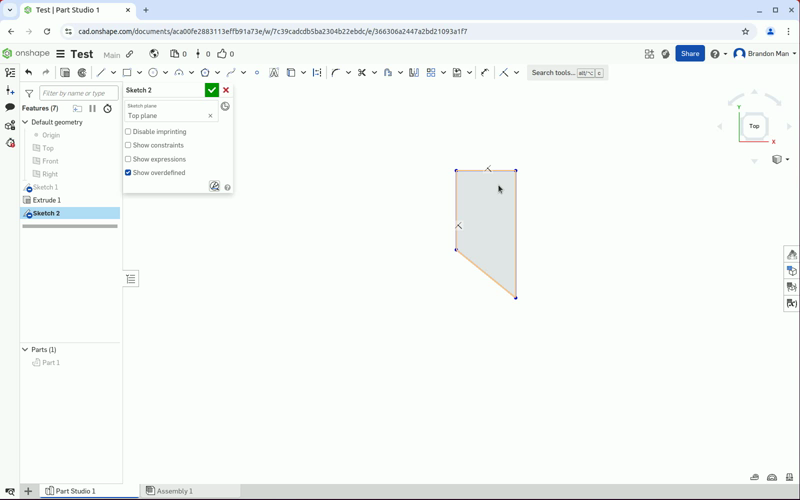
scroll(6)
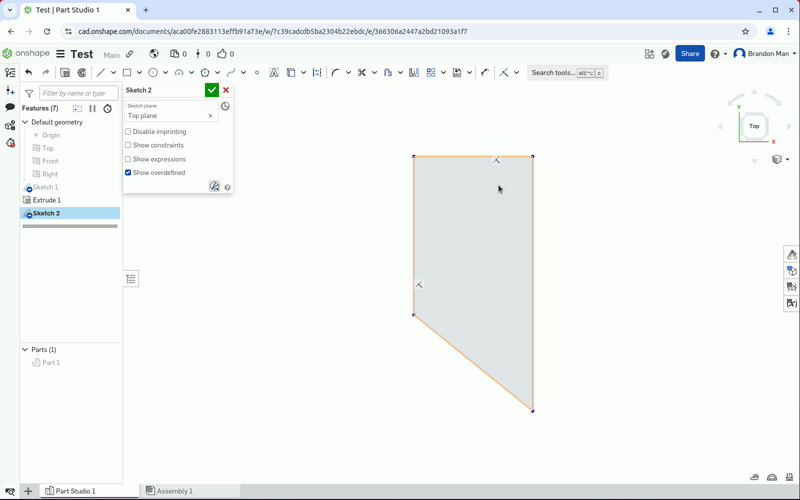
click(498, 184)
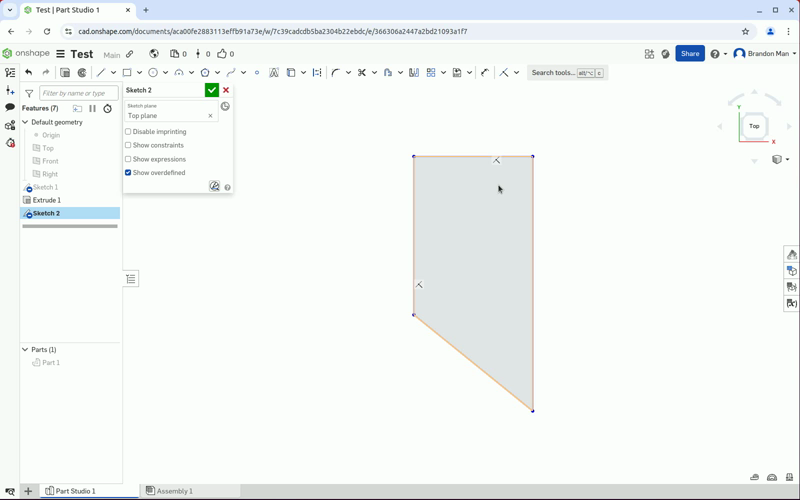
scroll(-6)
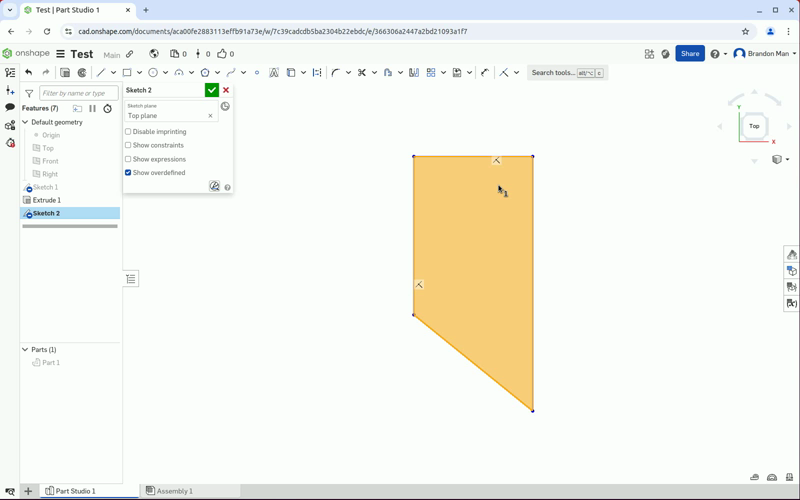
scroll(-6)
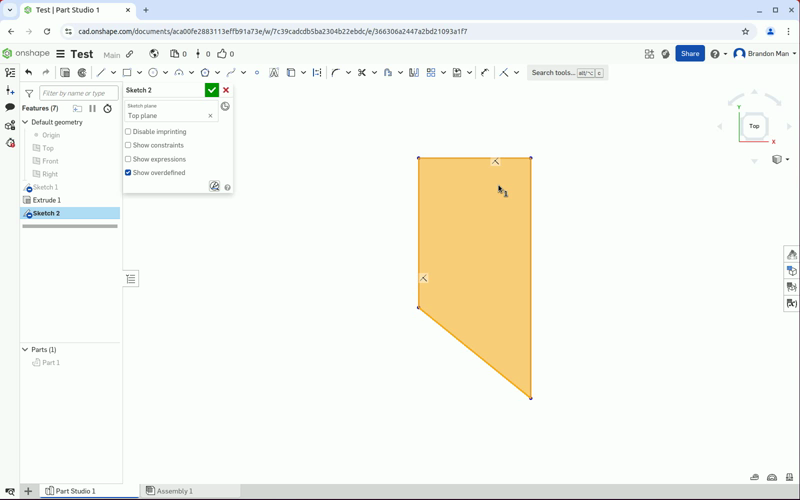
scroll(-6)
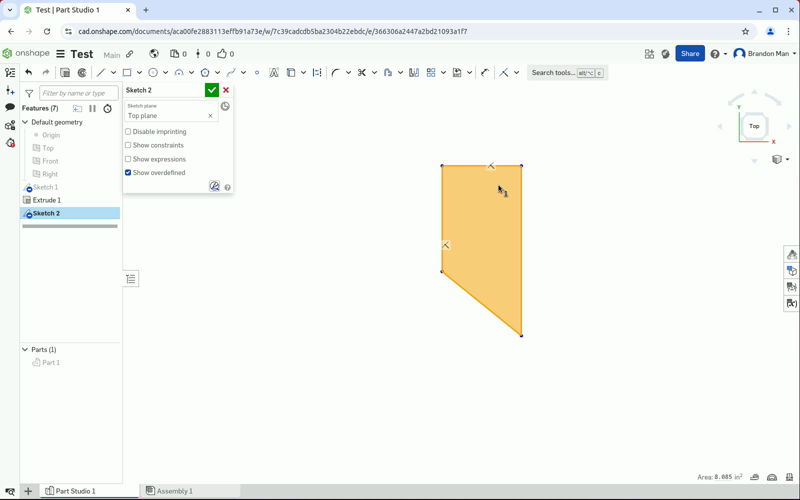
scroll(-6)
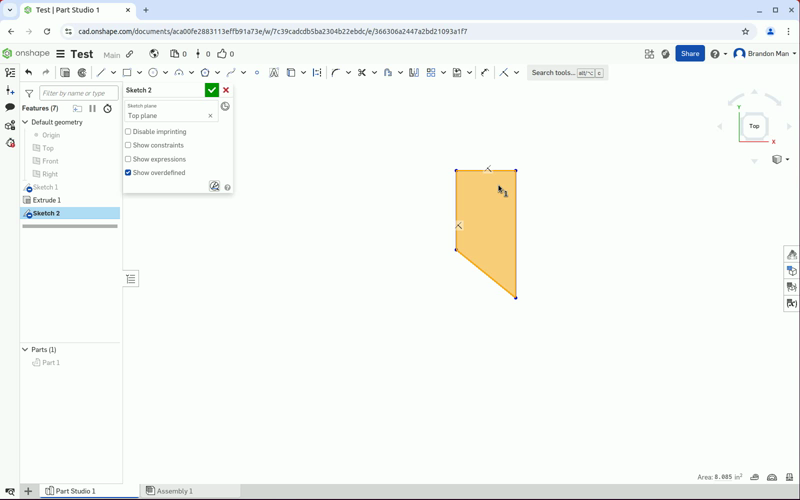
scroll(-6)
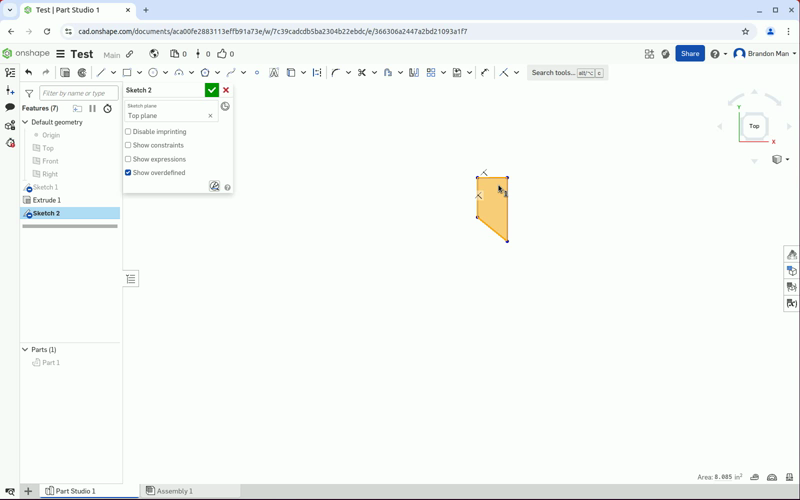
scroll(-6)
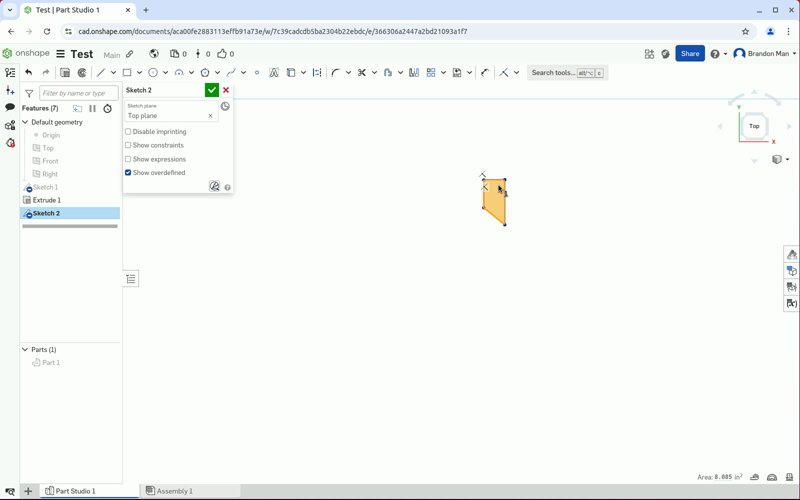
scroll(-6)
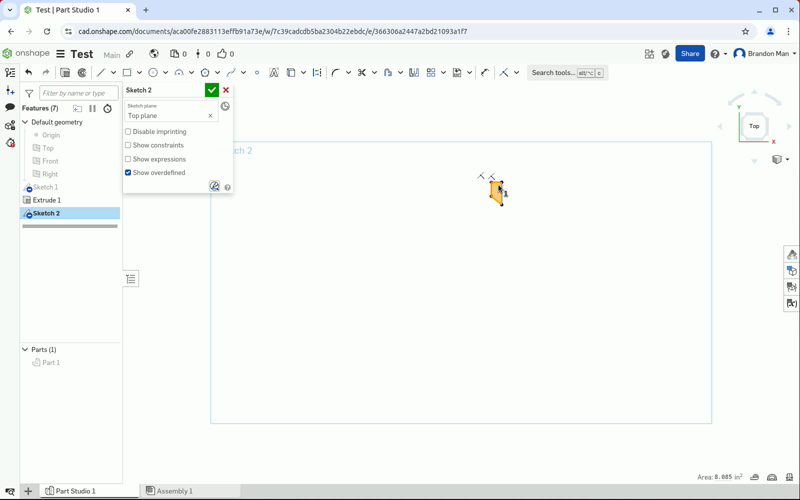
mouse_move(73, 352)
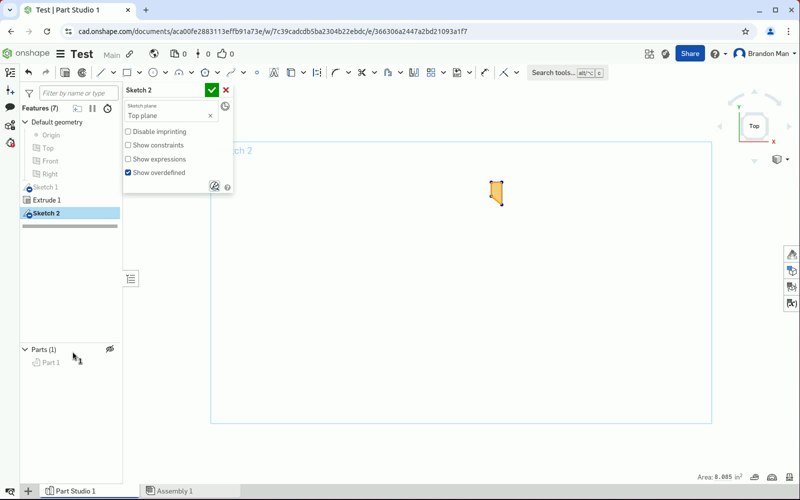
key(shift+y)
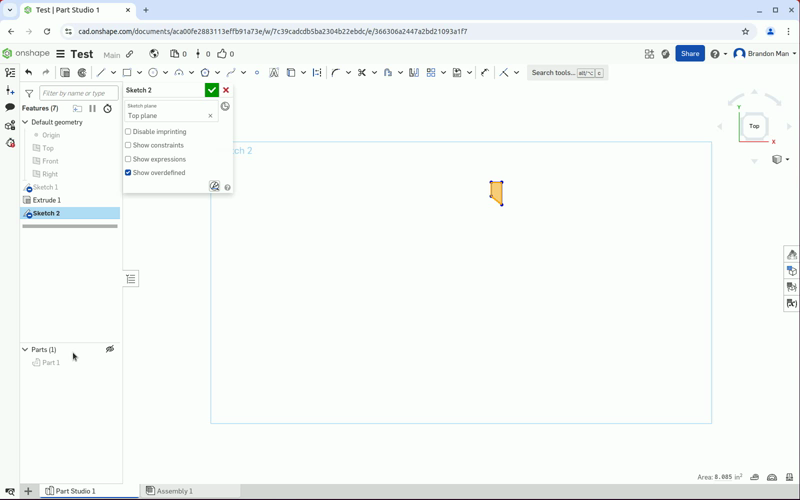
key(shift+e)
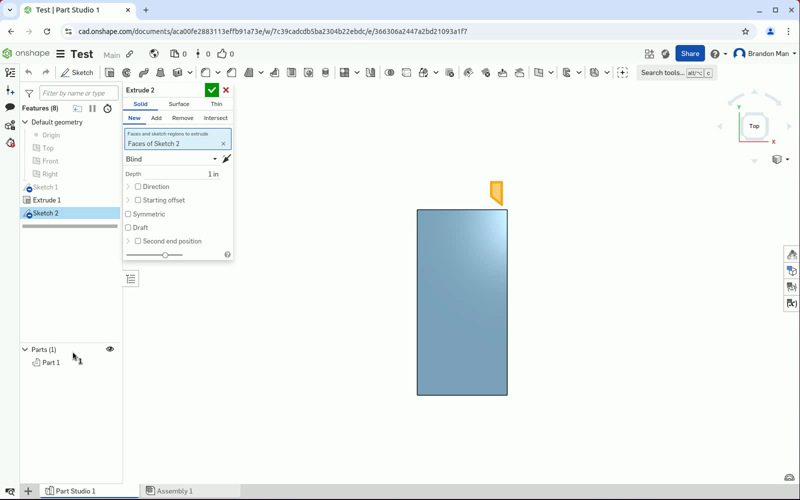
mouse_move(143, 106)
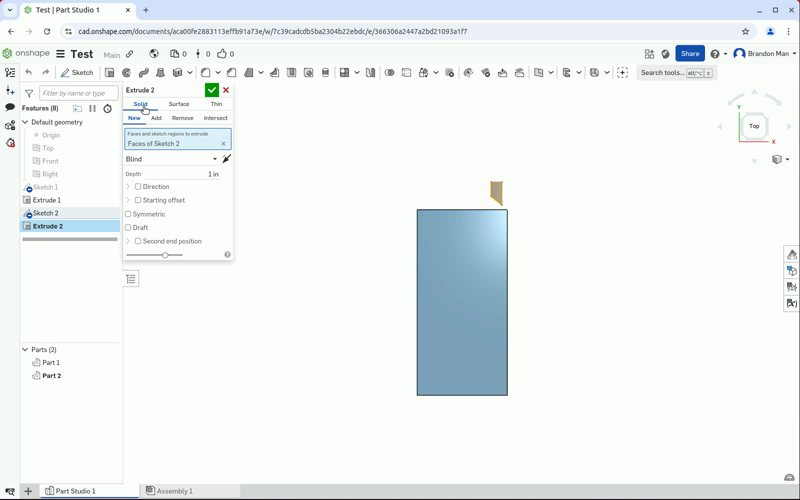
click(143, 106)
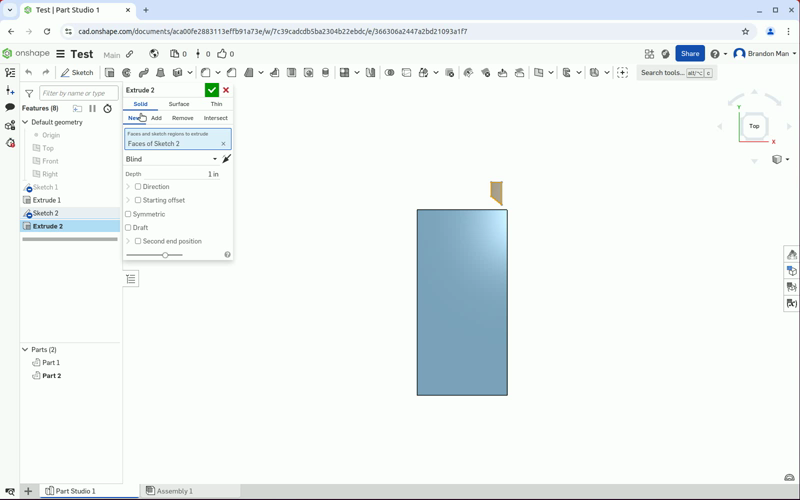
mouse_move(137, 120)
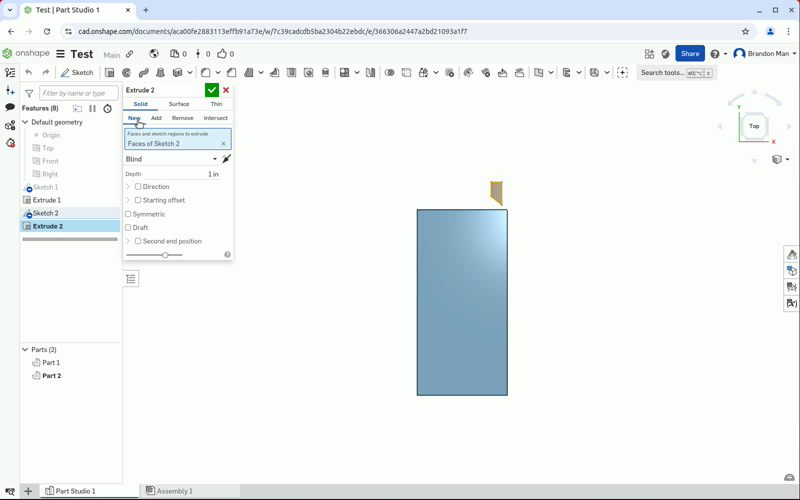
click(137, 120)
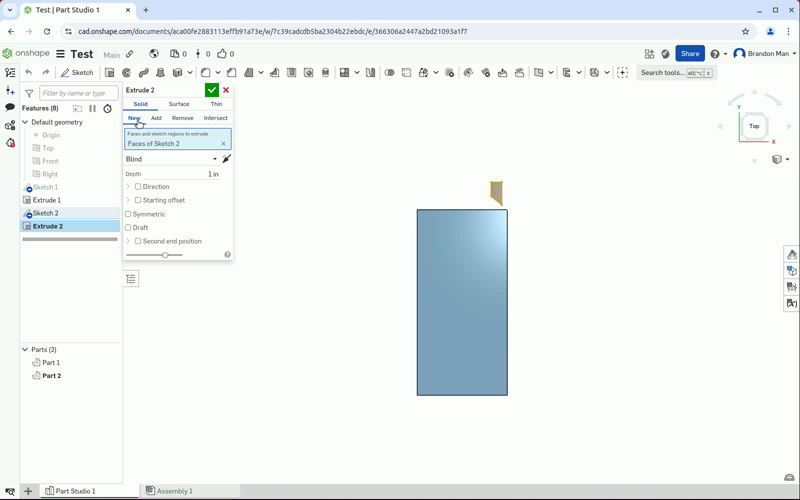
key(tab, 4)
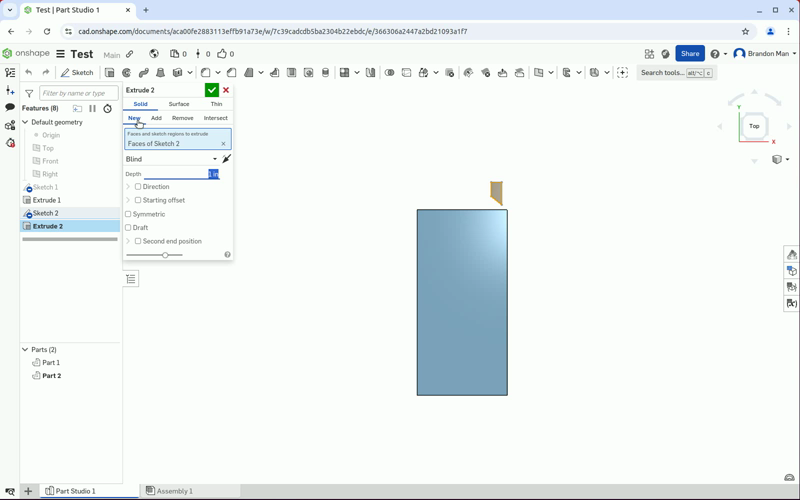
text(8.666)
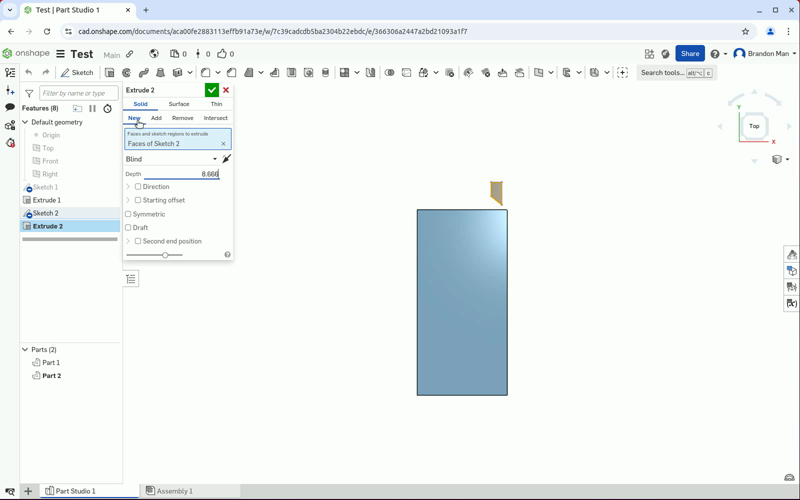
key(enter)
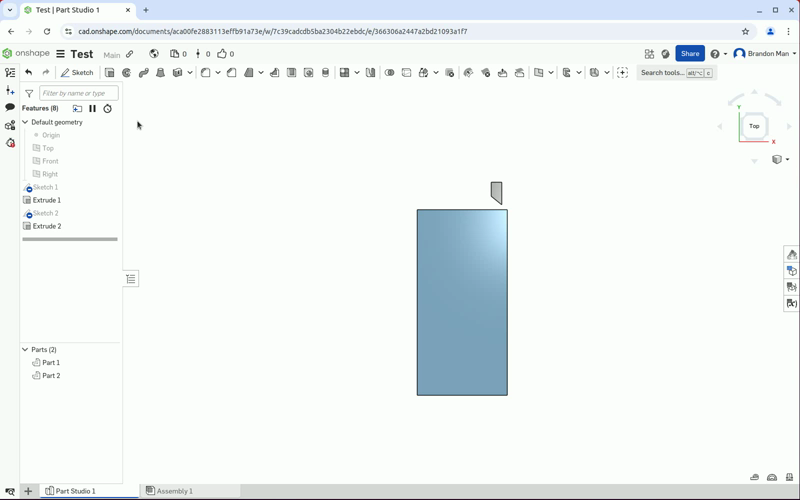
key(shift+h)
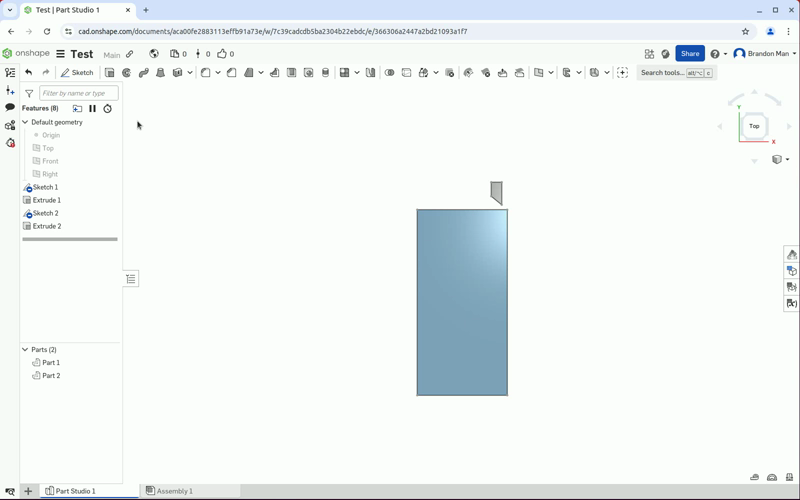
key(shift+h)
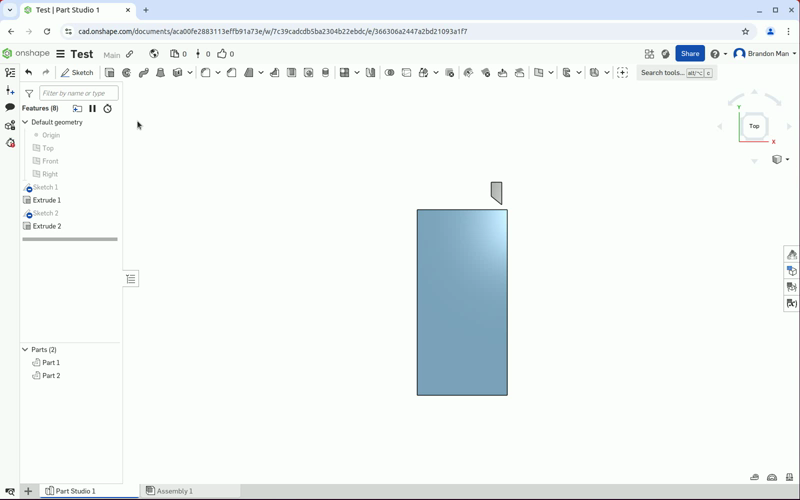
mouse_move(73, 189)
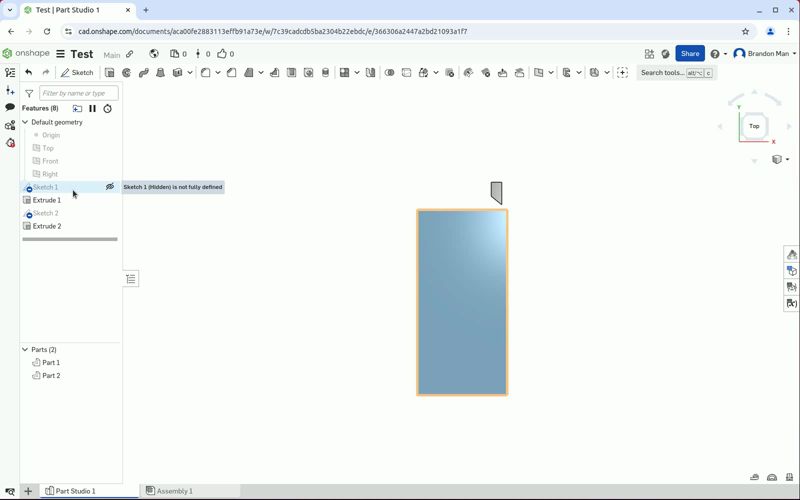
click(73, 189)
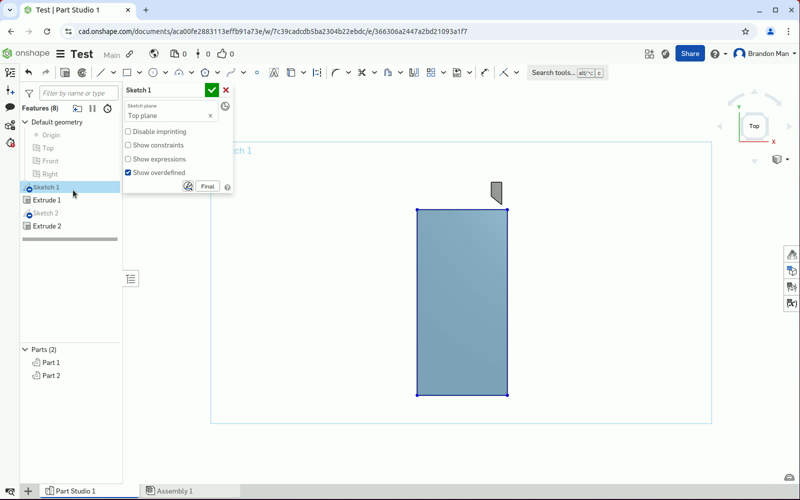
mouse_move(229, 92)
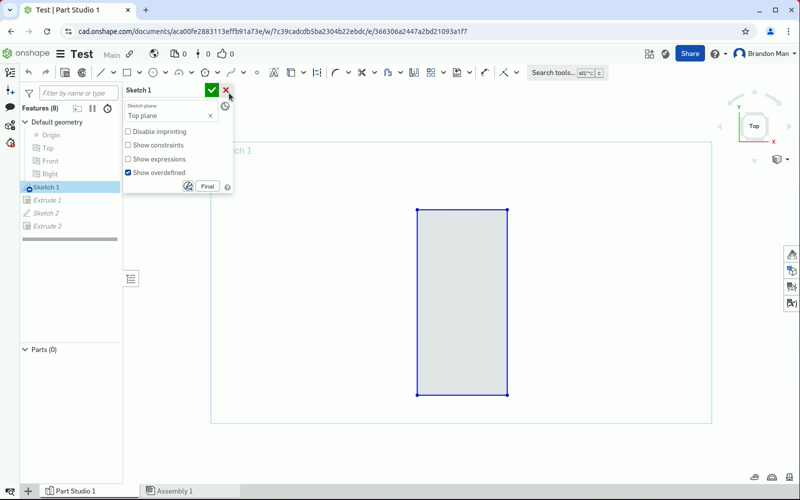
click(229, 92)
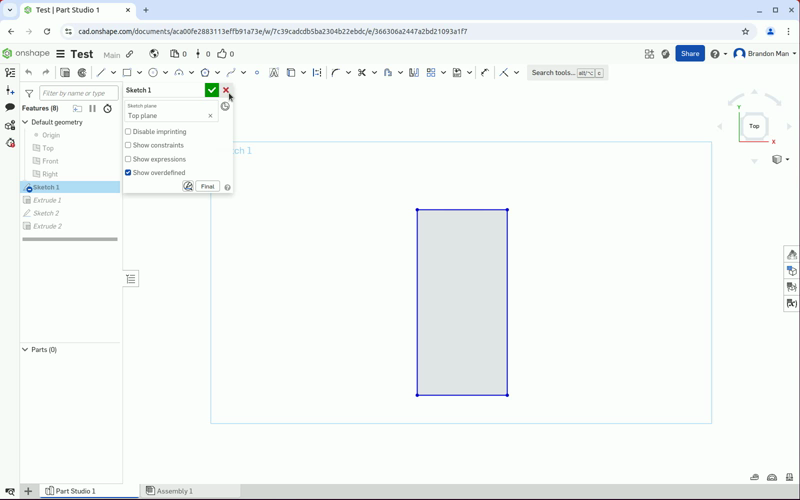
key(shift+s)
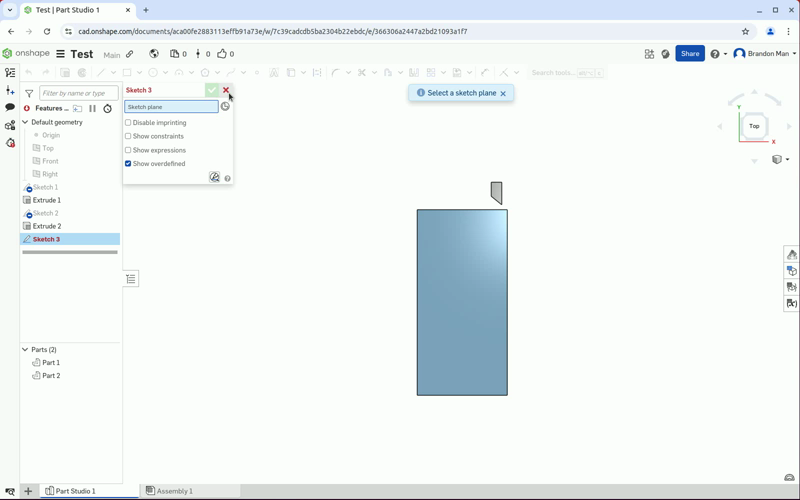
mouse_move(73, 150)
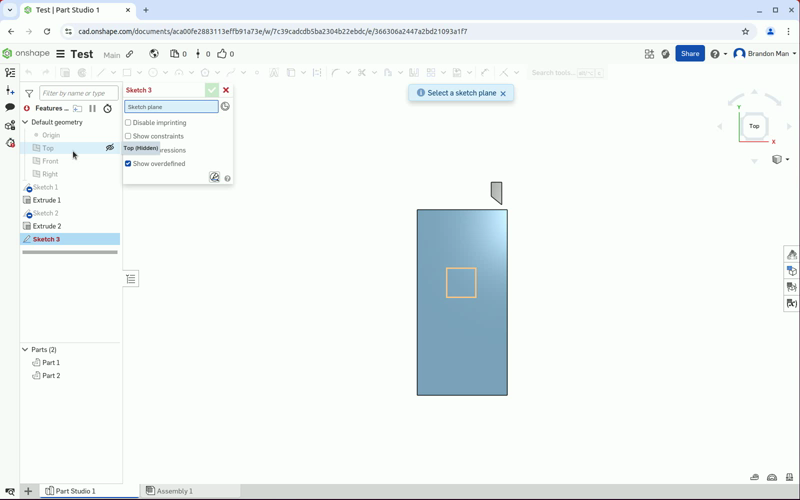
click(73, 150)
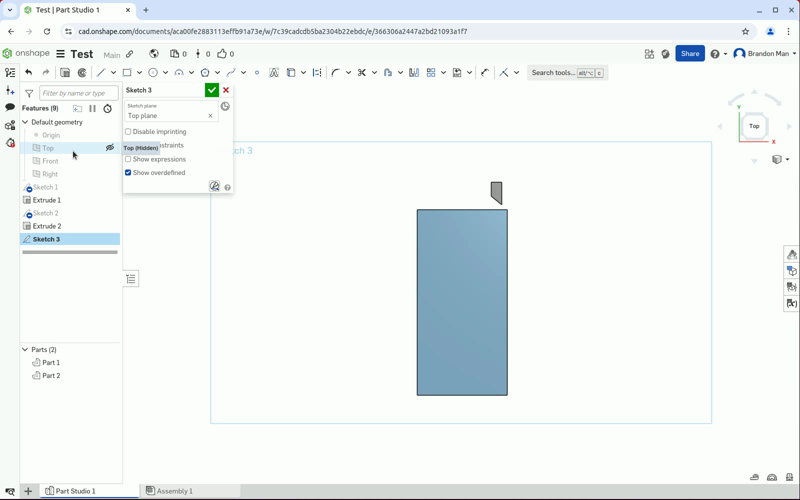
mouse_move(73, 352)
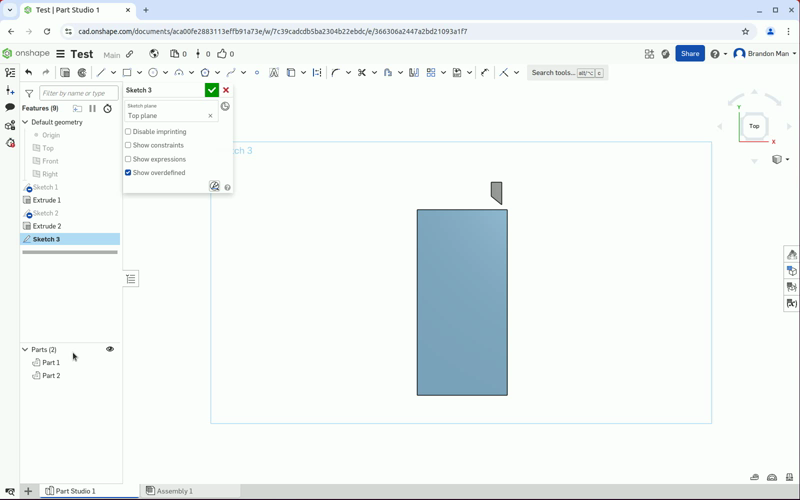
key(y)
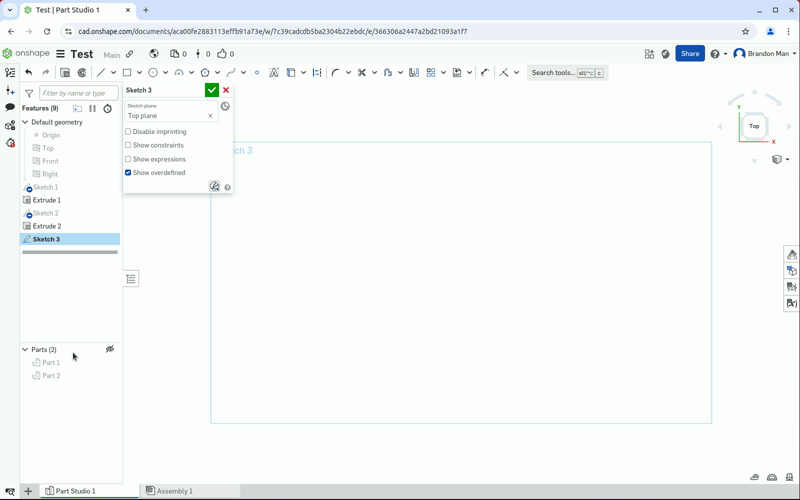
key(l)
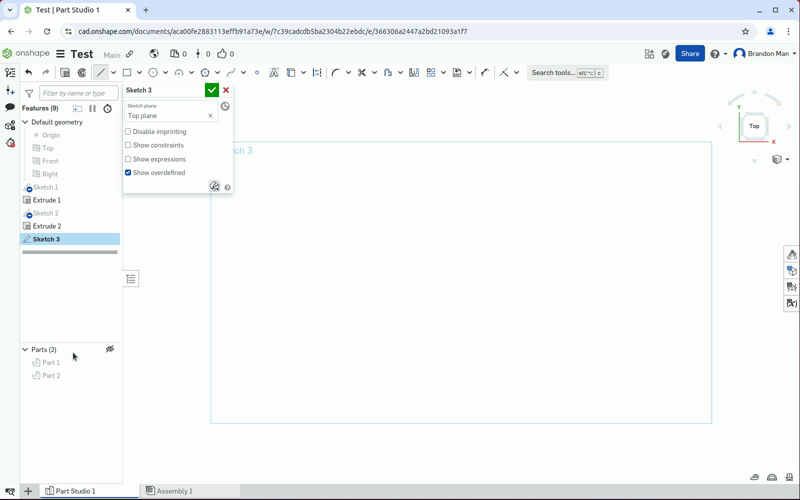
key_down(shift)
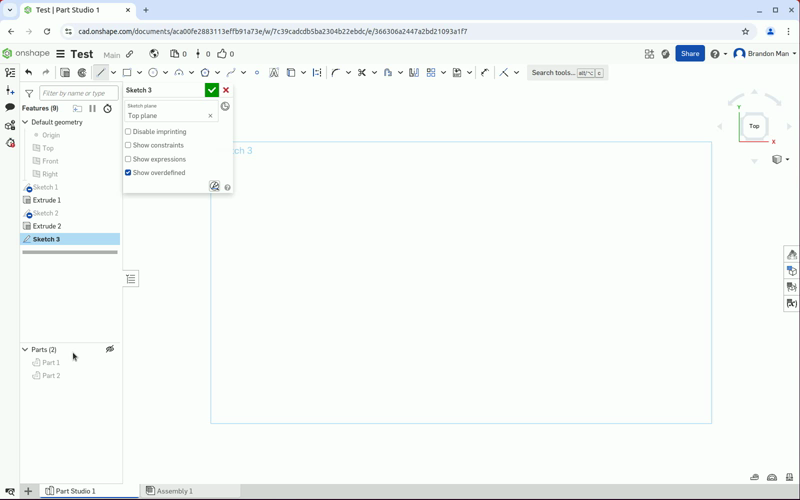
mouse_move(417, 209)
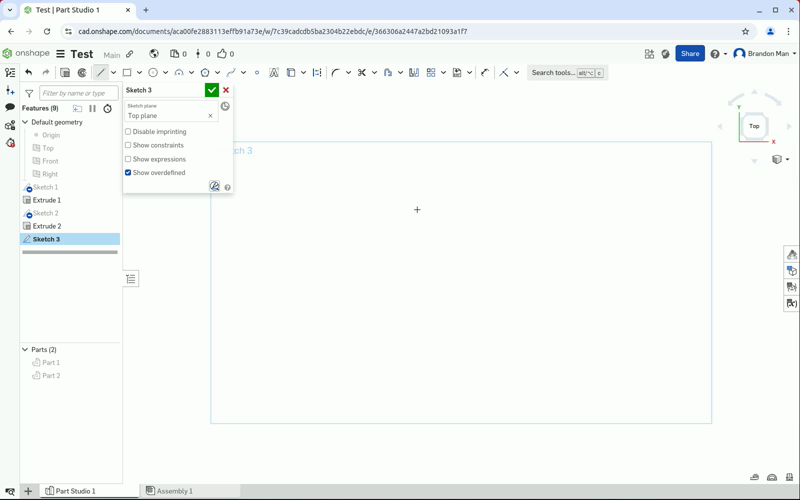
click(417, 209)
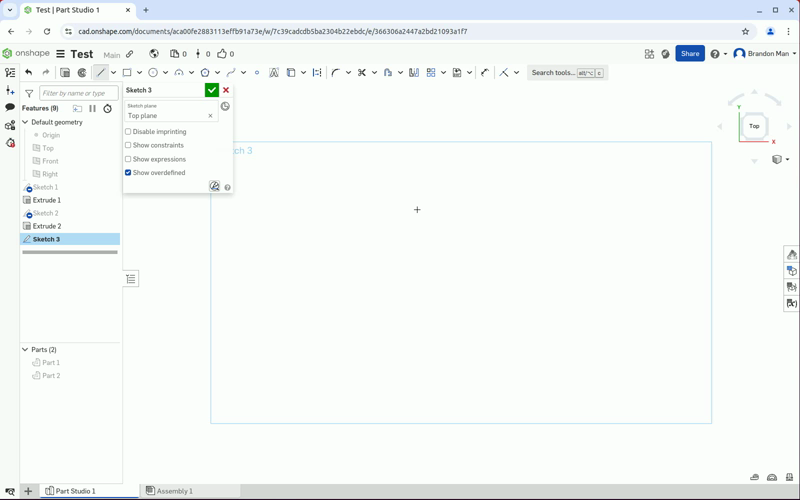
key_up(shift)
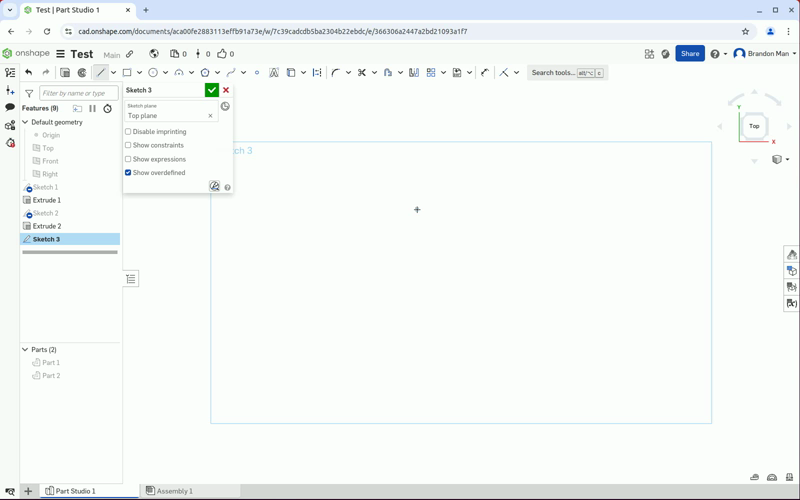
key_down(shift)
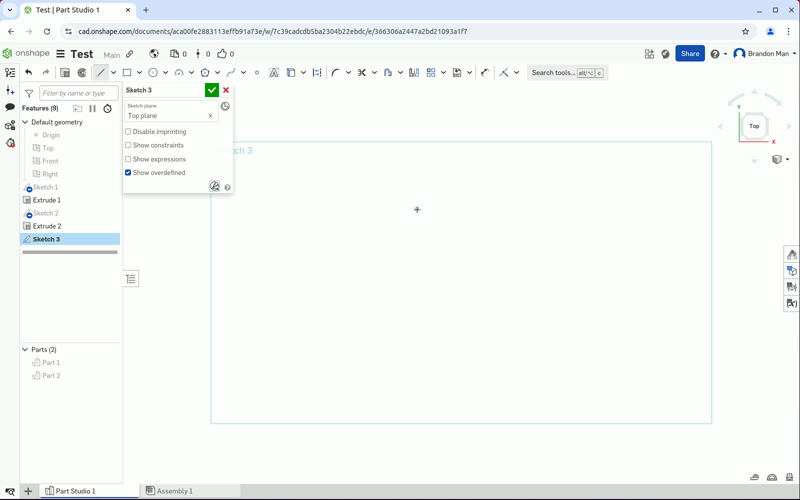
mouse_move(507, 209)
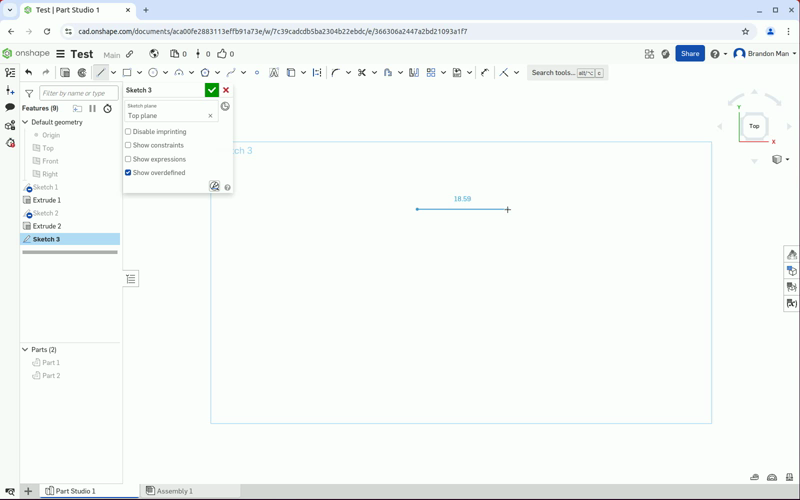
click(507, 209)
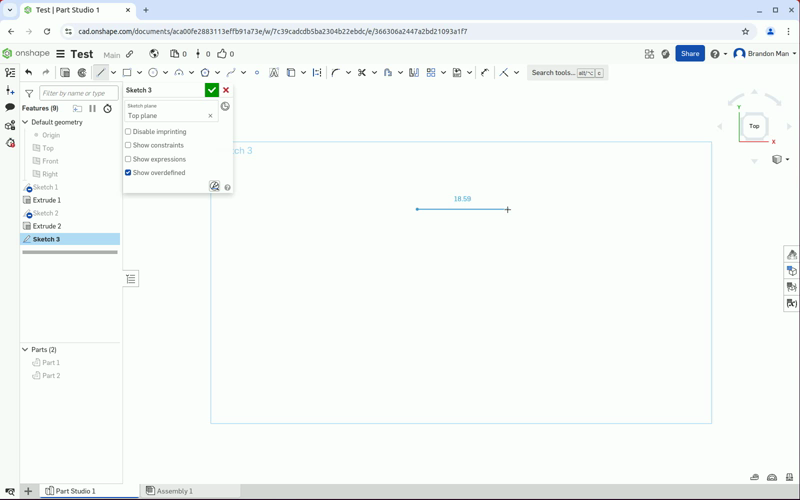
key_up(shift)
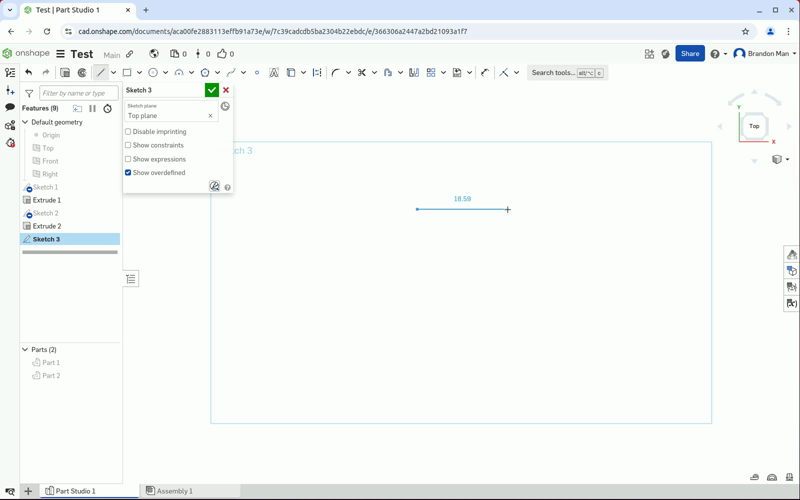
key_down(shift)
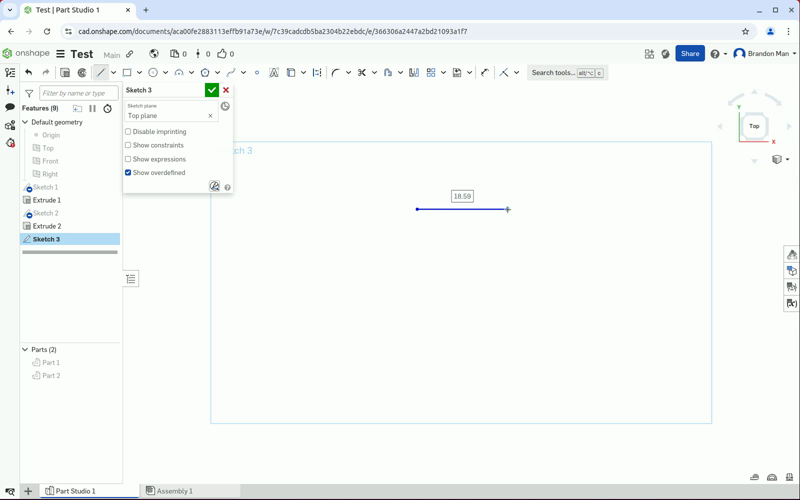
mouse_move(537, 209)
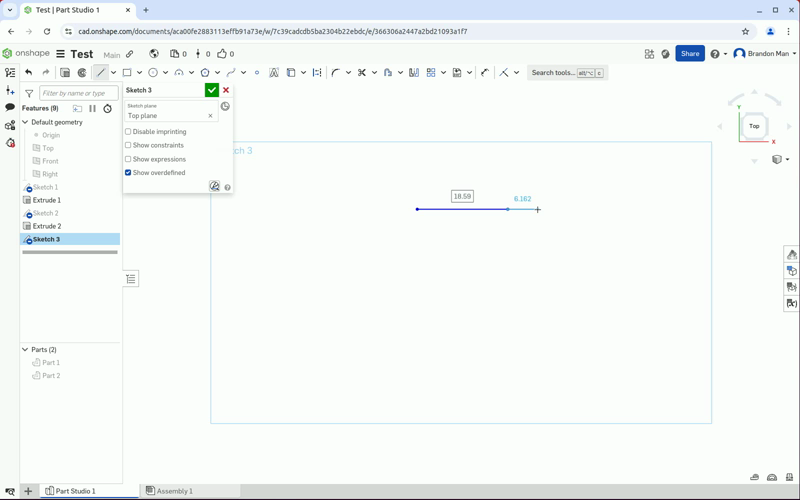
mouse_move(502, 204)
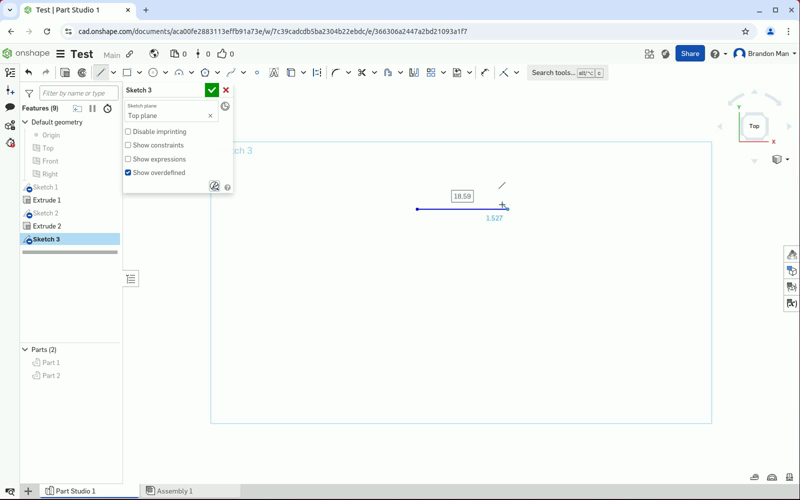
scroll(6)
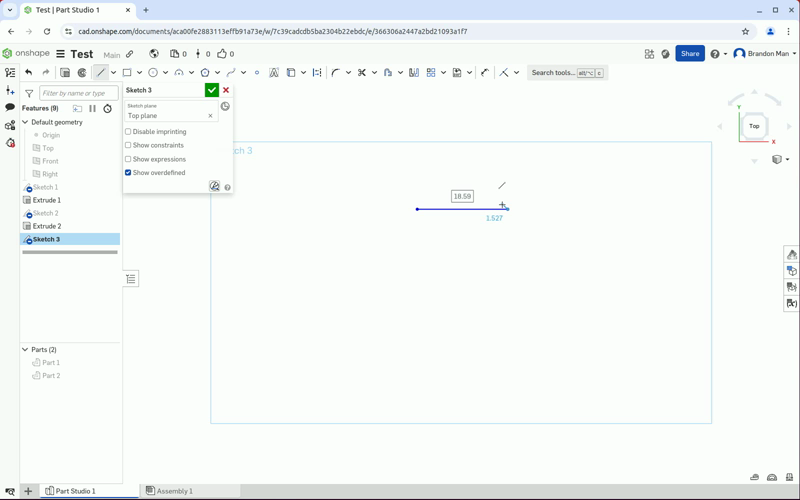
scroll(6)
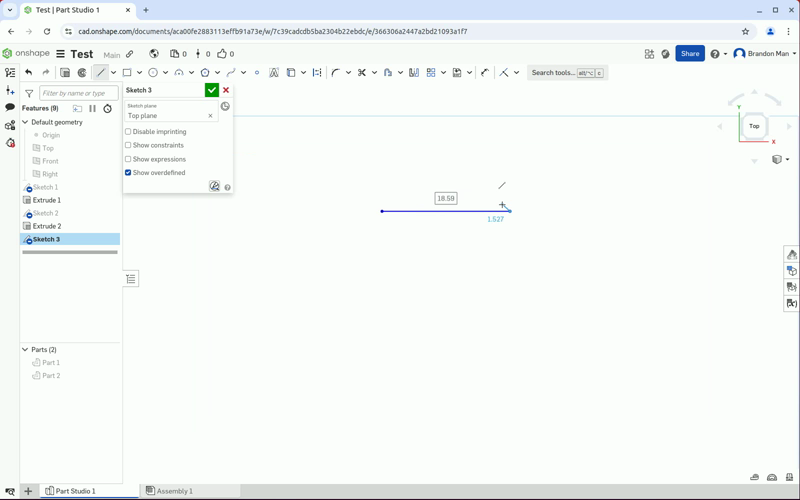
scroll(6)
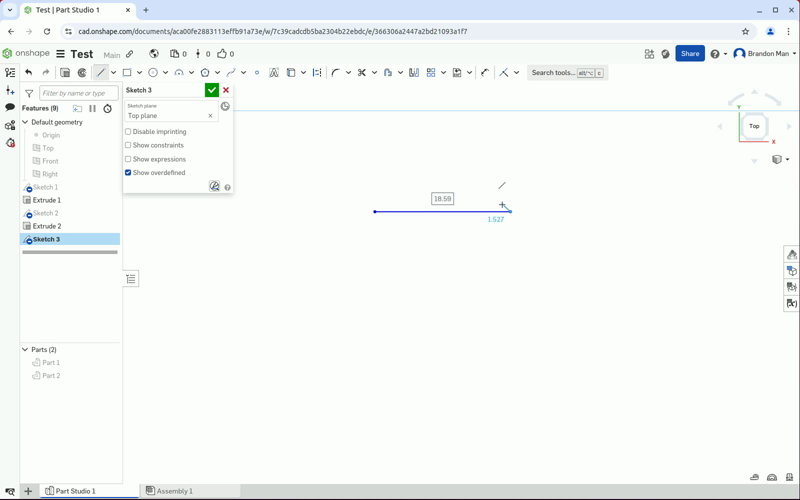
scroll(6)
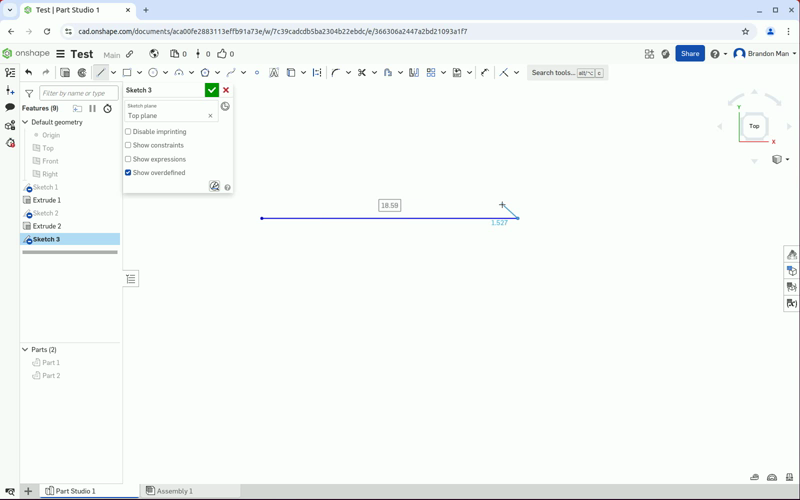
scroll(6)
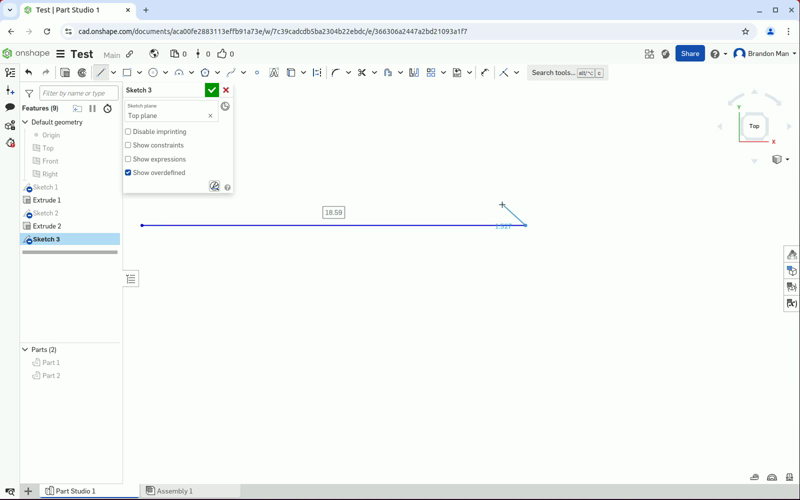
scroll(6)
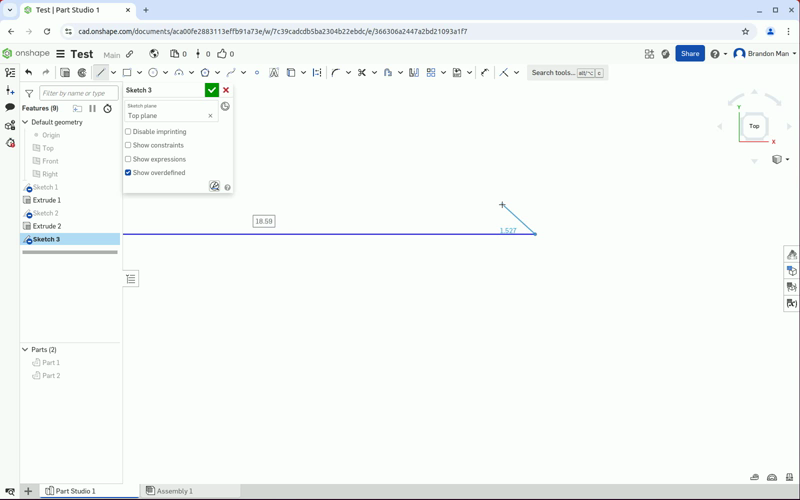
scroll(6)
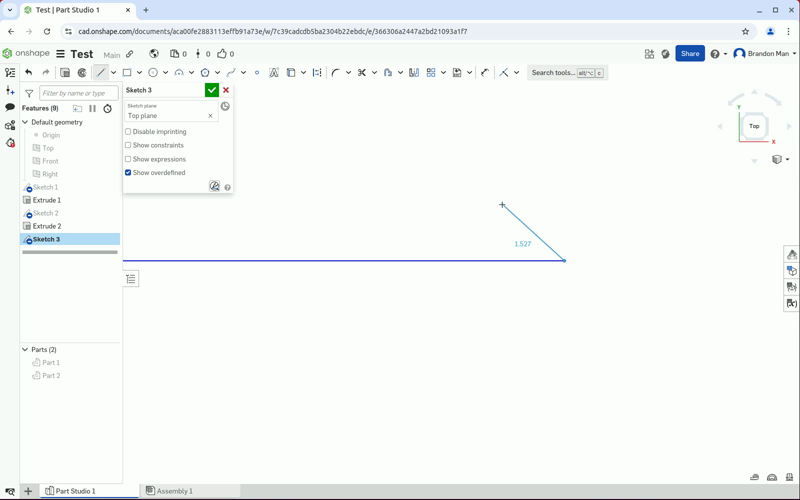
click(502, 204)
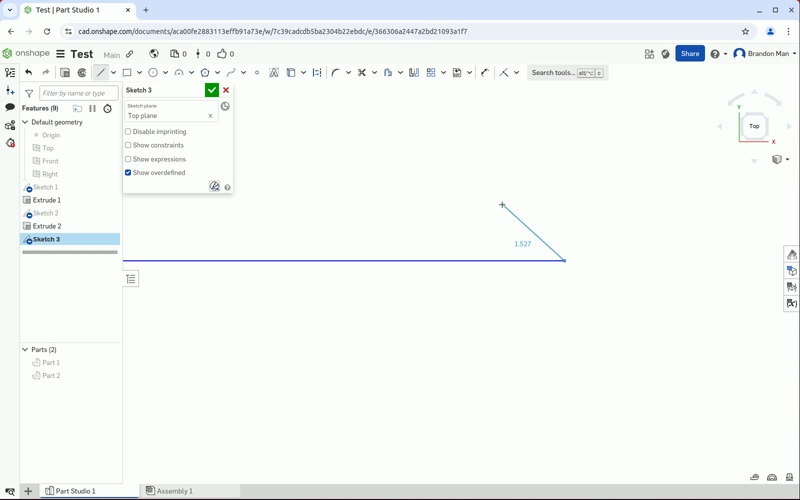
scroll(-6)
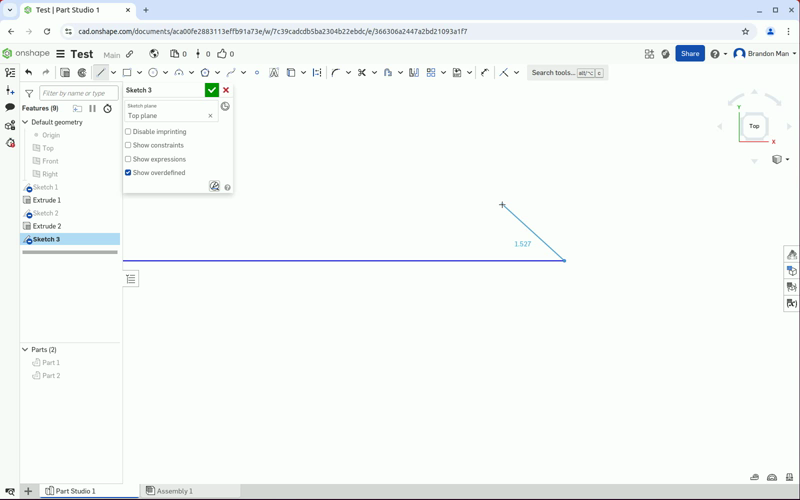
scroll(-6)
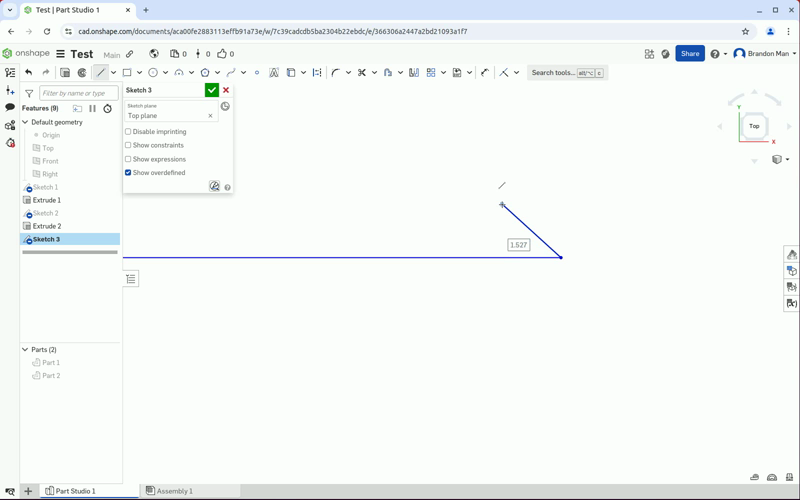
scroll(-6)
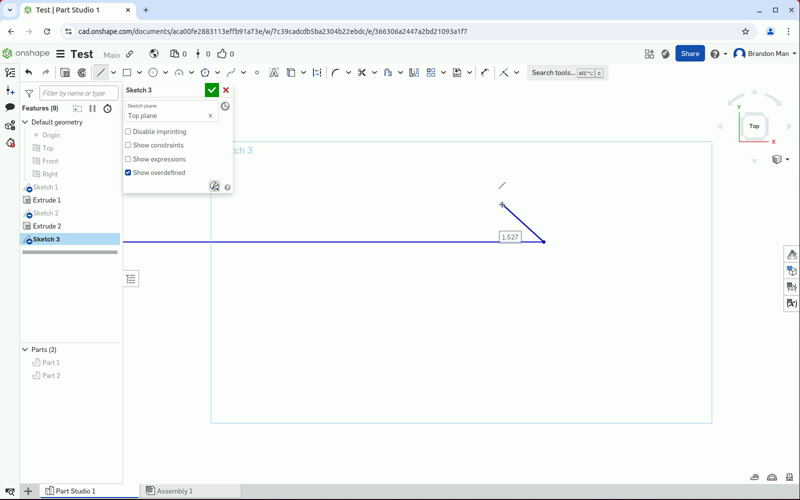
scroll(-6)
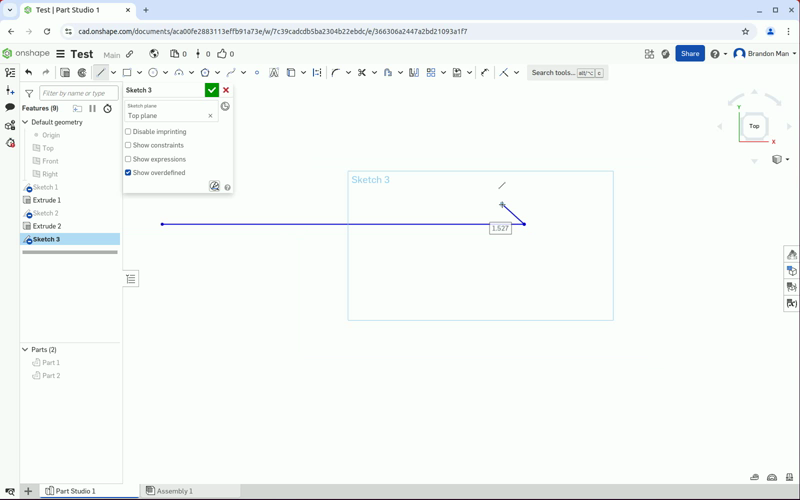
scroll(-6)
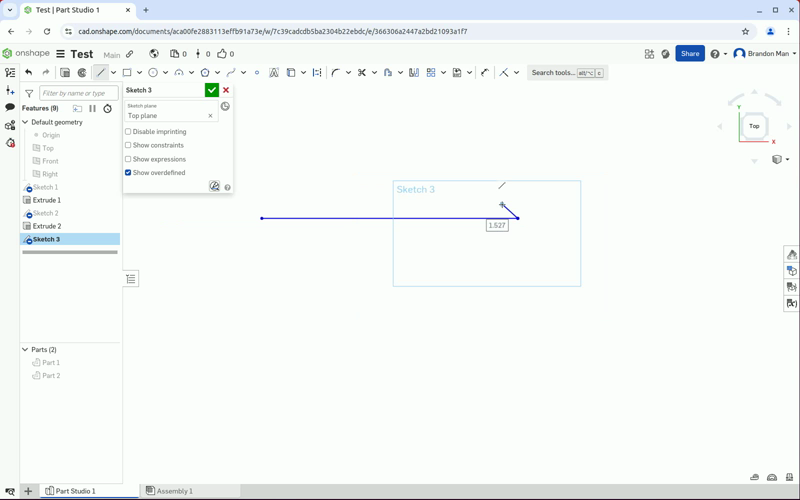
scroll(-6)
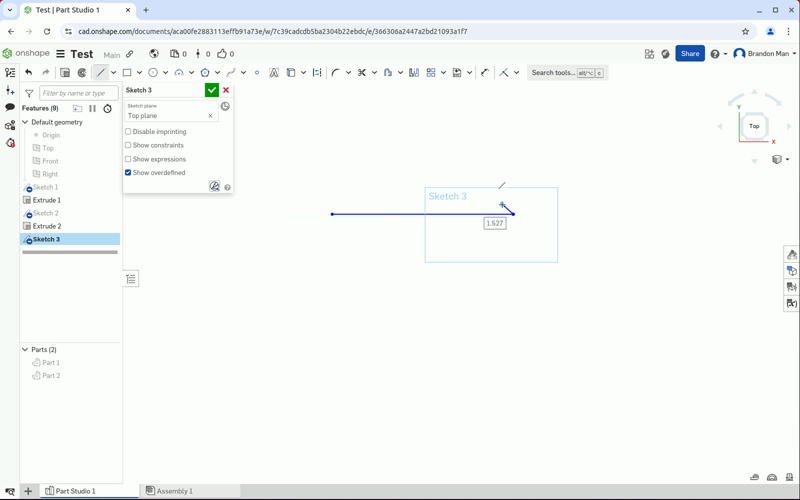
scroll(-6)
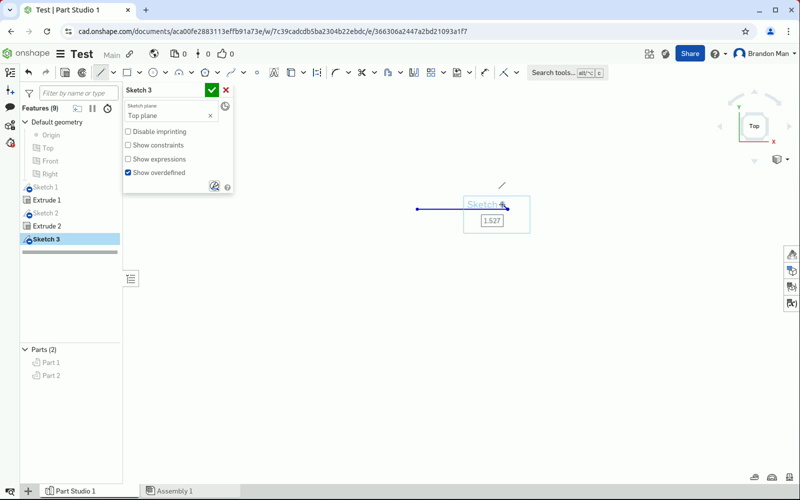
key_up(shift)
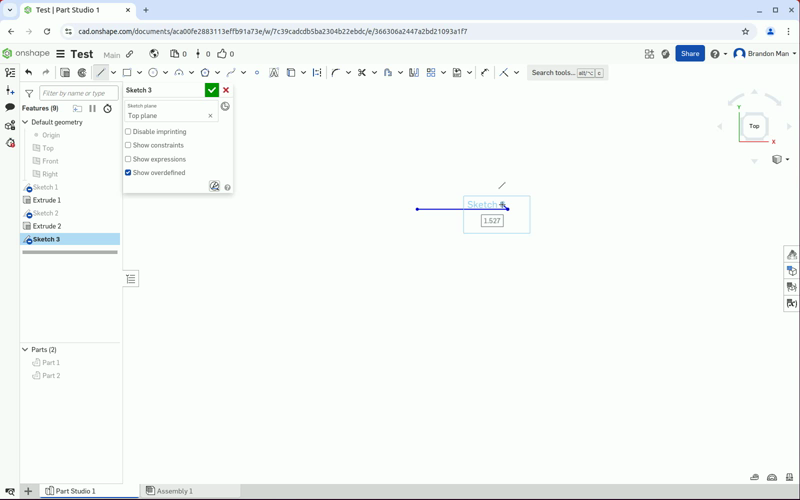
key_down(shift)
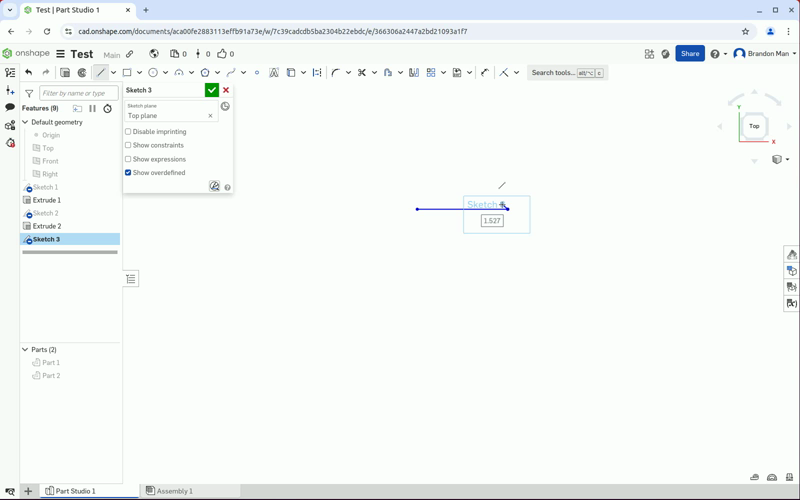
mouse_move(532, 204)
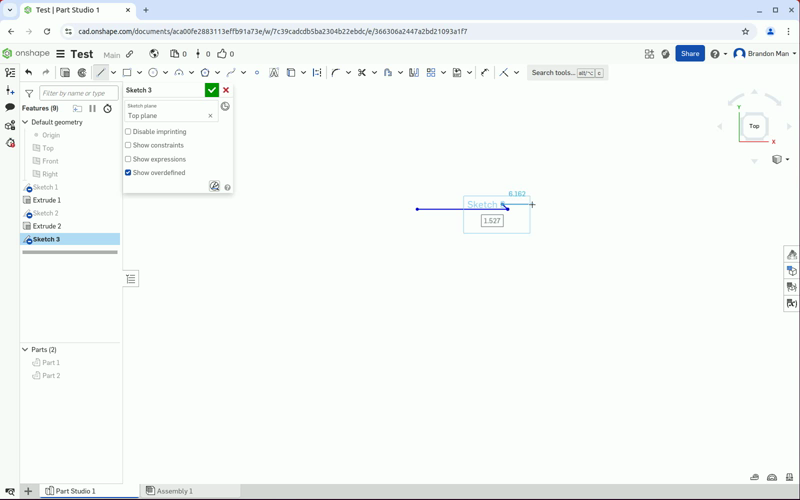
mouse_move(491, 196)
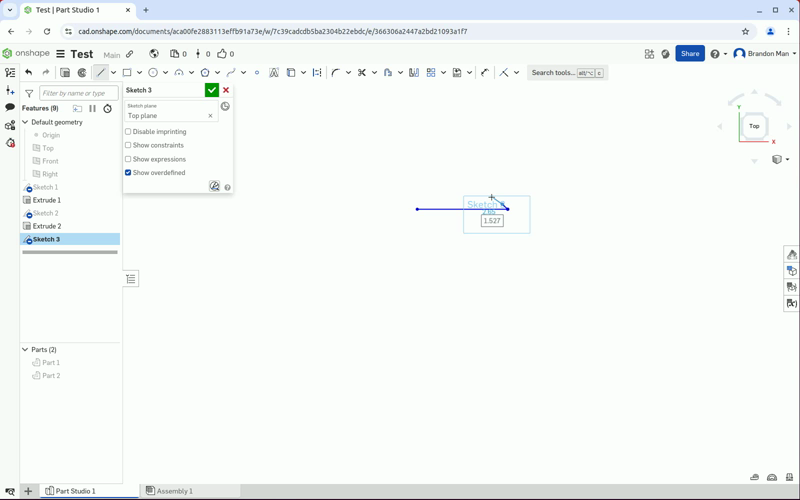
click(491, 196)
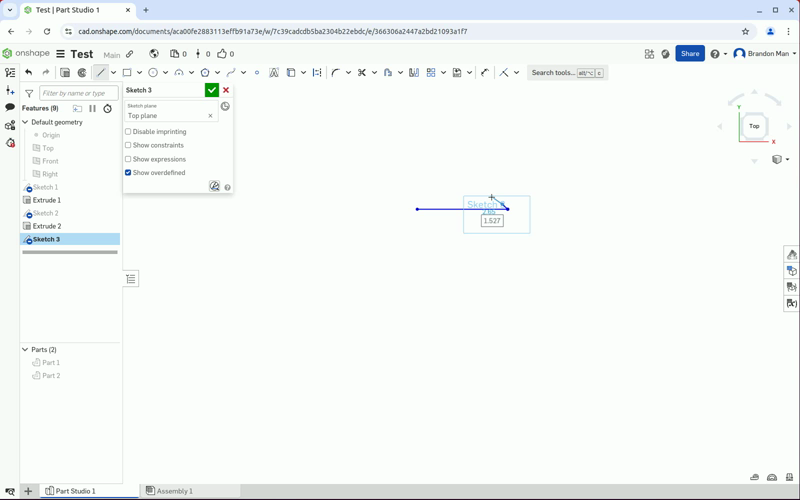
key_up(shift)
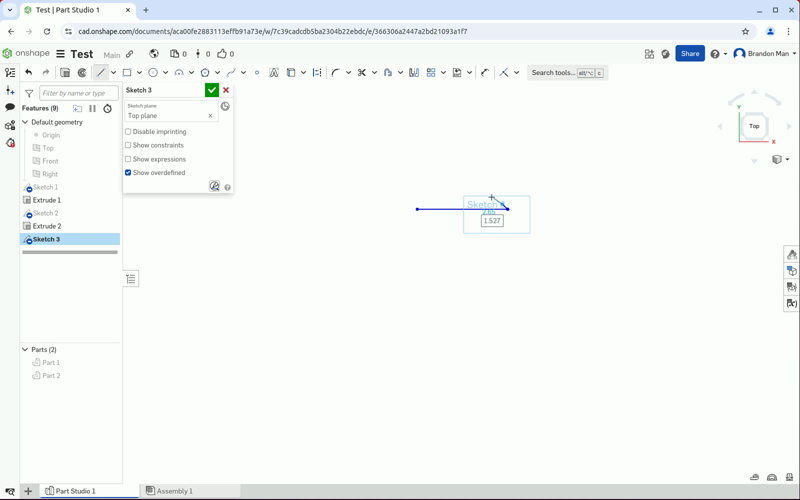
key_down(shift)
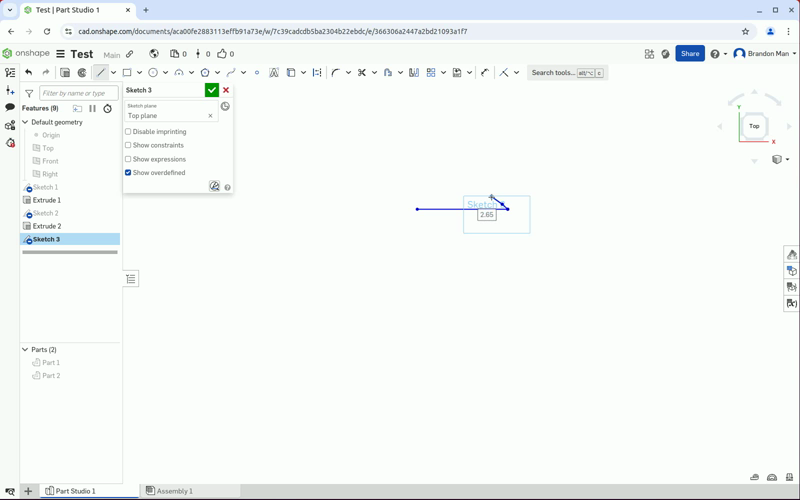
mouse_move(521, 196)
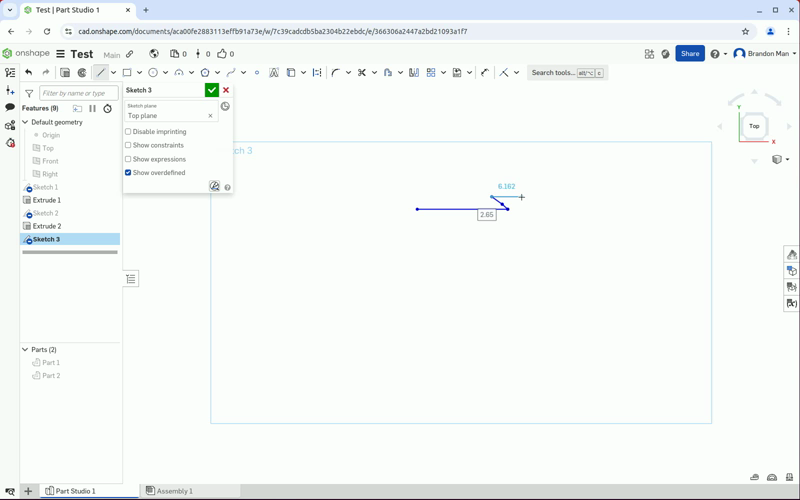
mouse_move(461, 171)
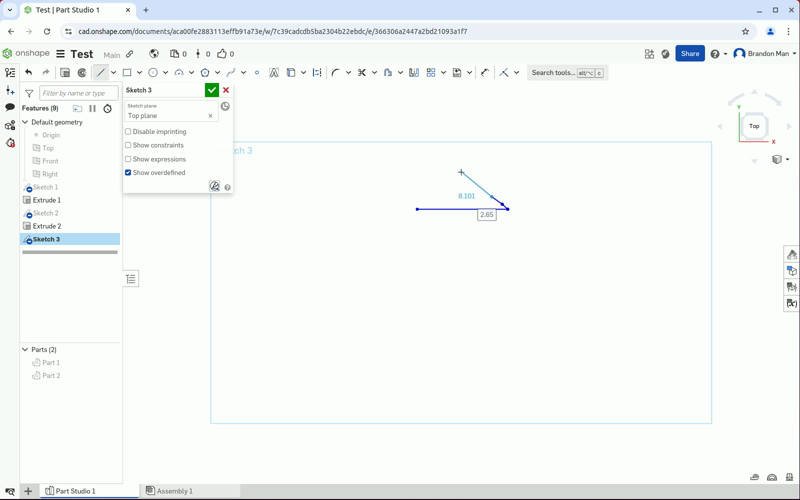
click(461, 171)
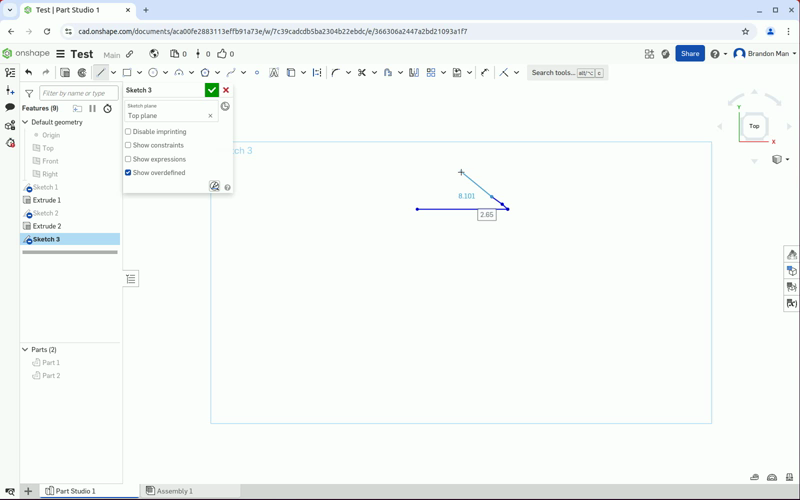
key_up(shift)
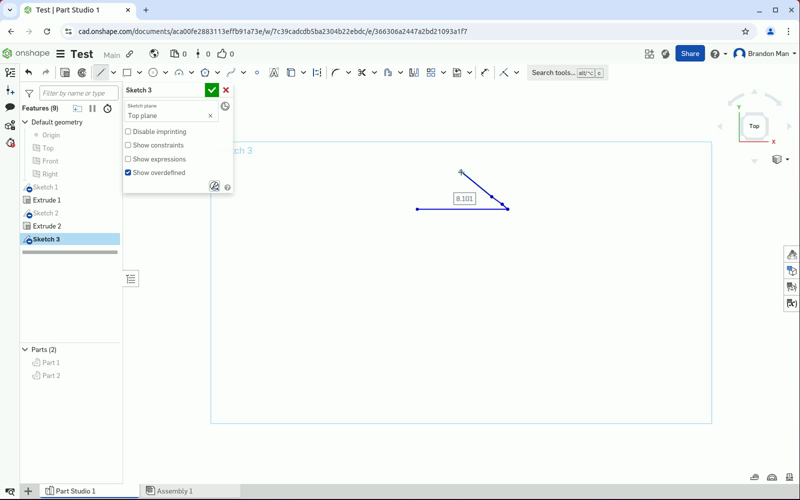
mouse_move(491, 171)
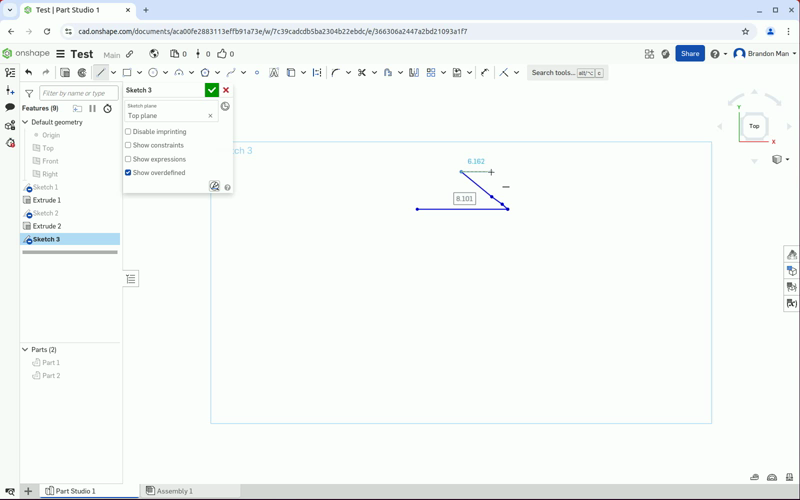
key_down(shift)
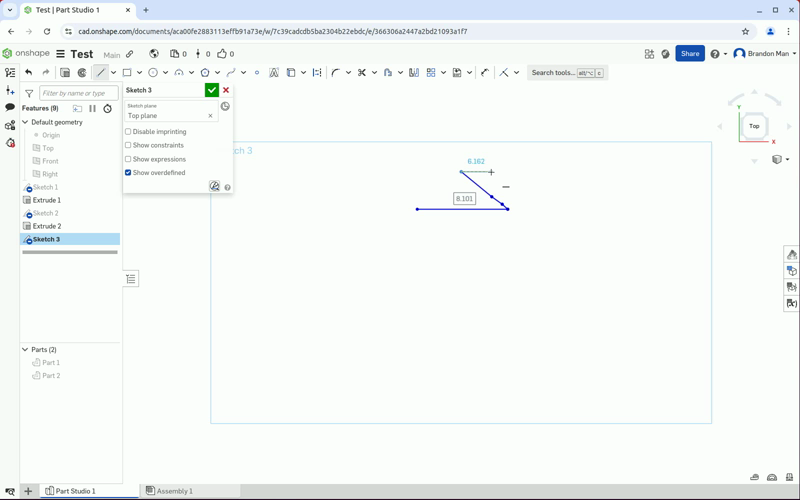
mouse_move(417, 209)
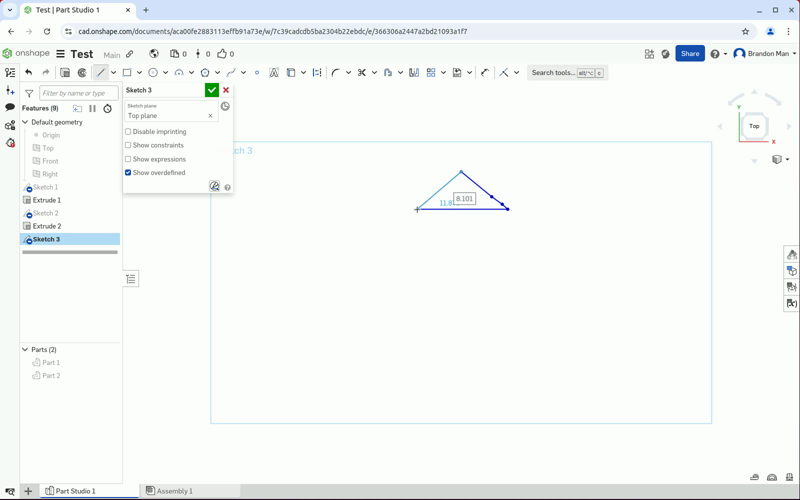
key_up(shift)
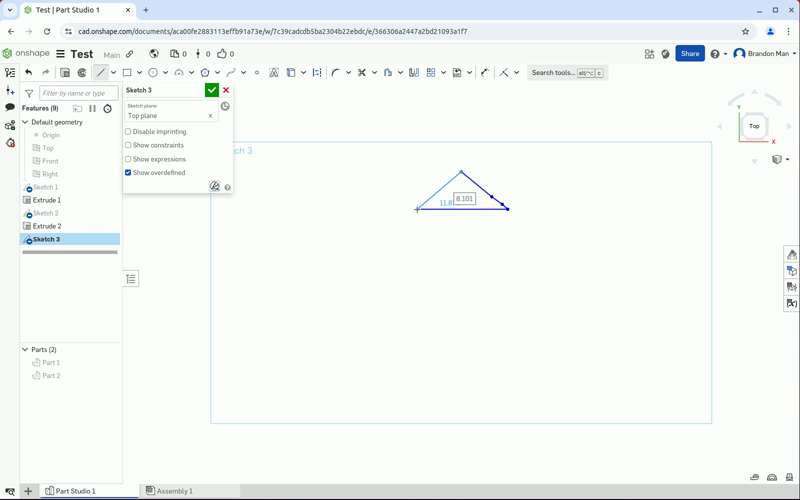
click(417, 209)
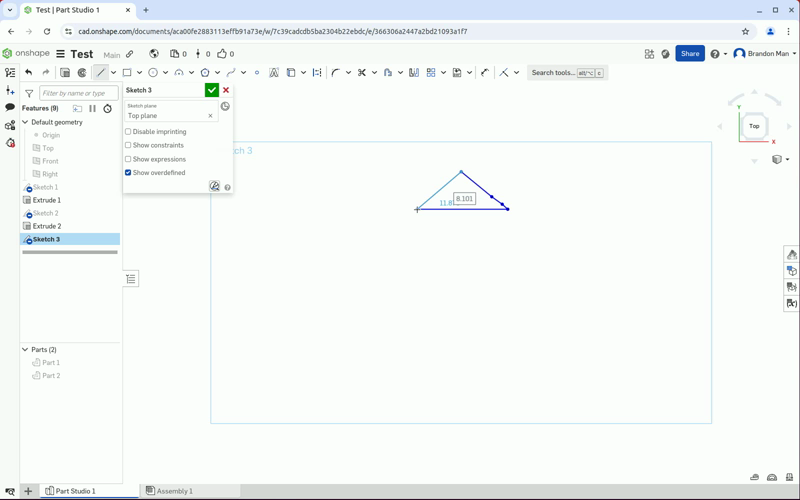
key(esc)
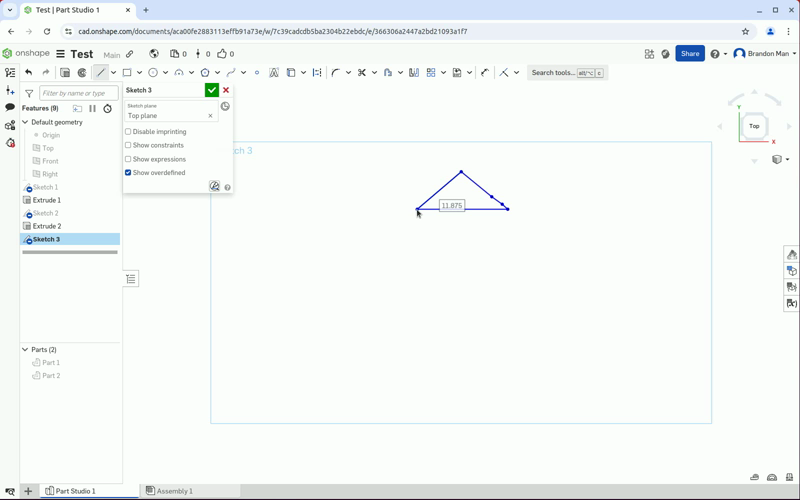
mouse_move(444, 205)
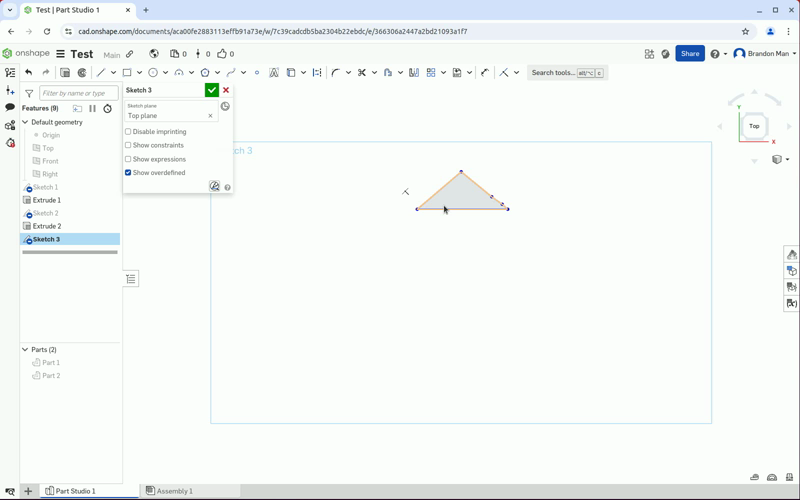
scroll(6)
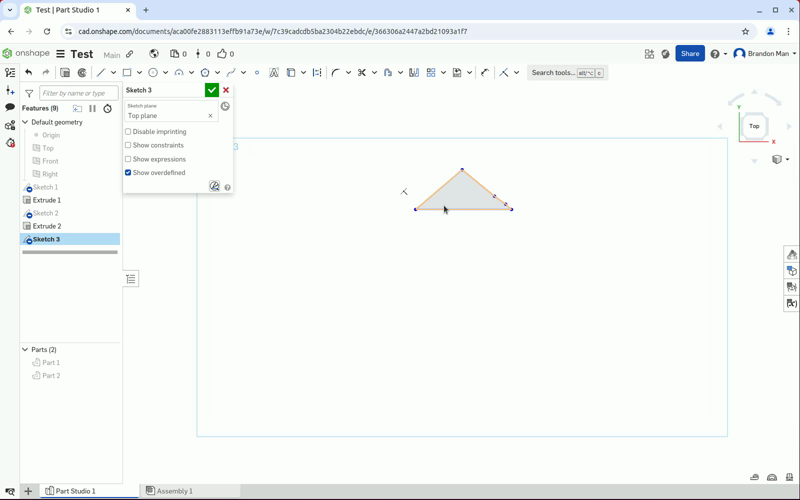
scroll(6)
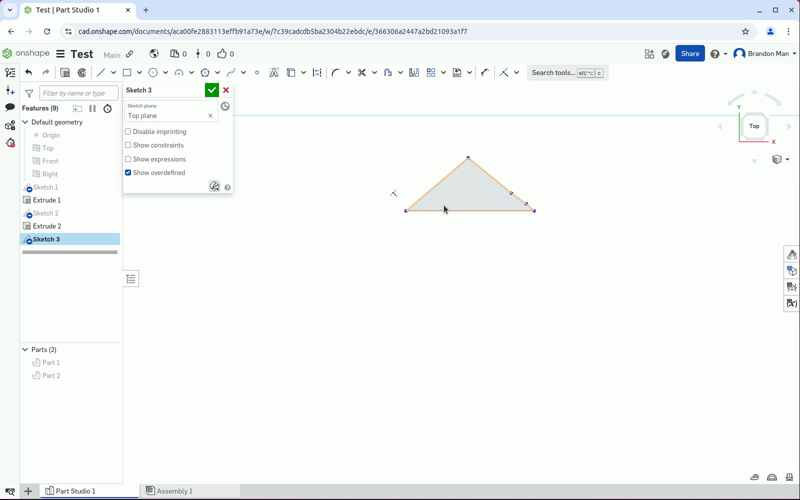
scroll(6)
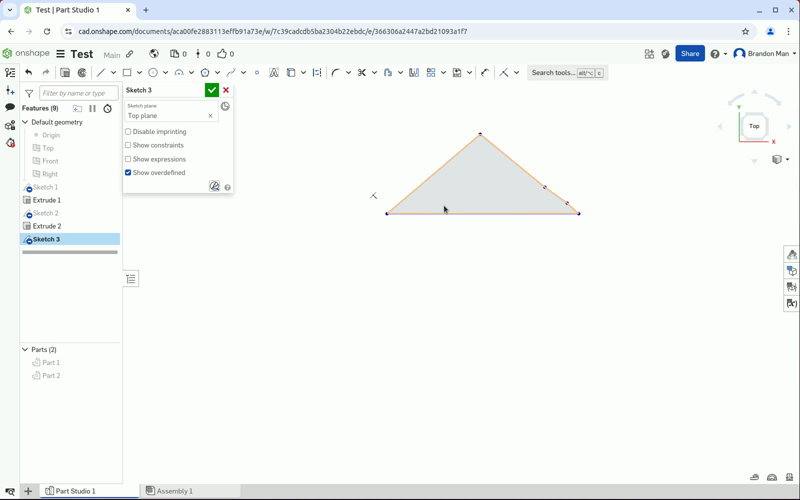
scroll(6)
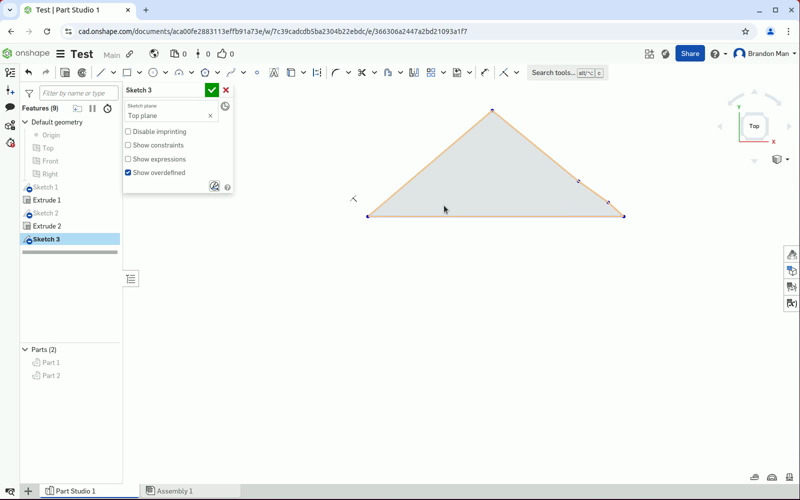
scroll(6)
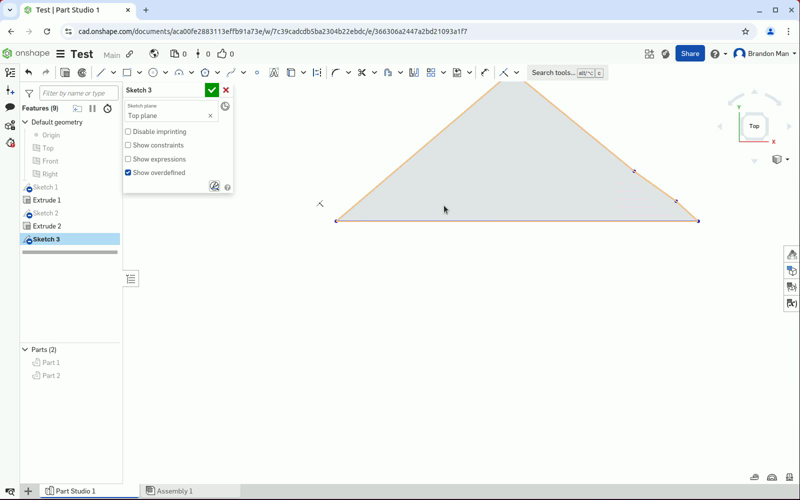
scroll(6)
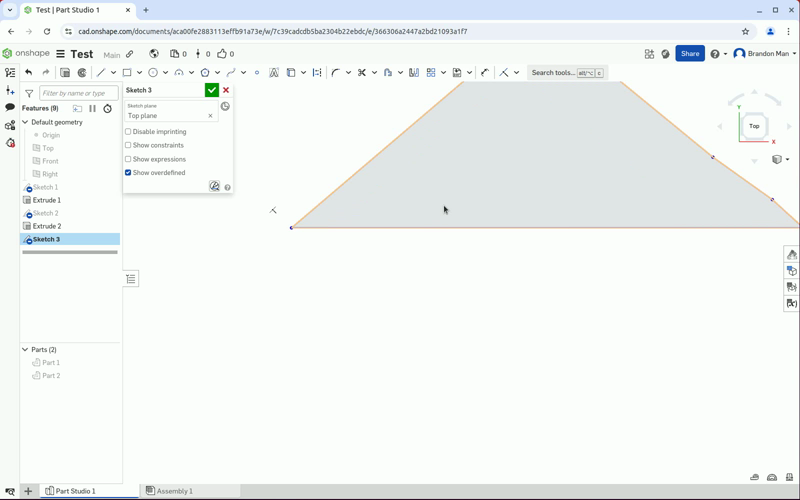
scroll(6)
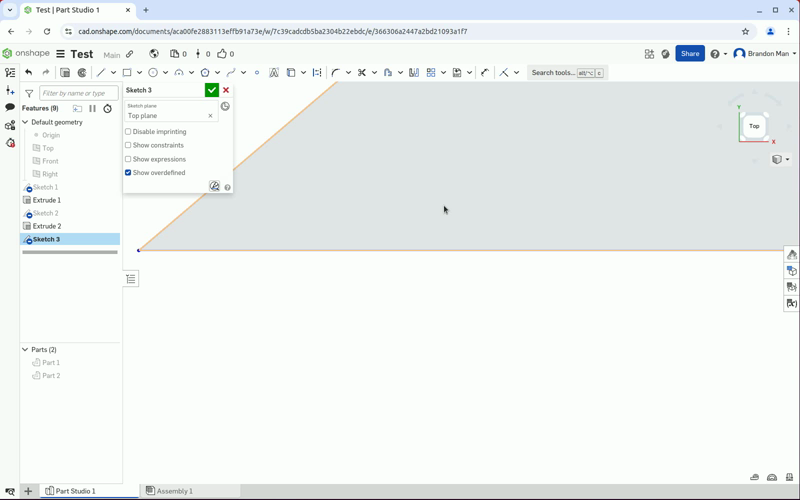
click(444, 205)
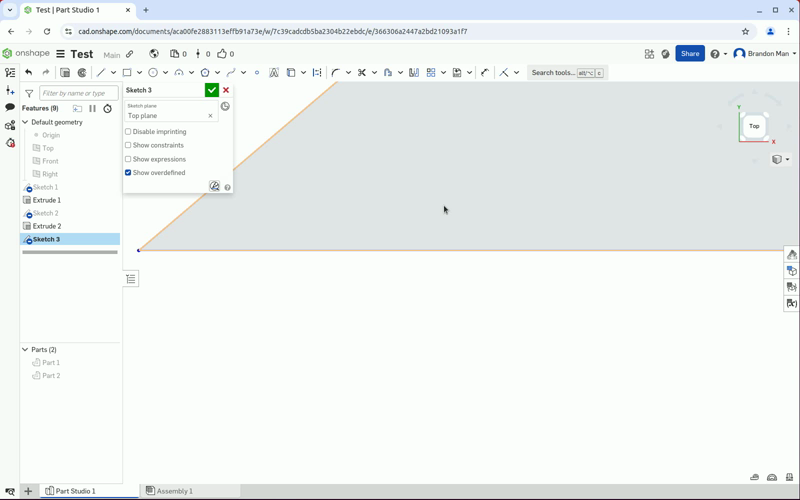
scroll(-6)
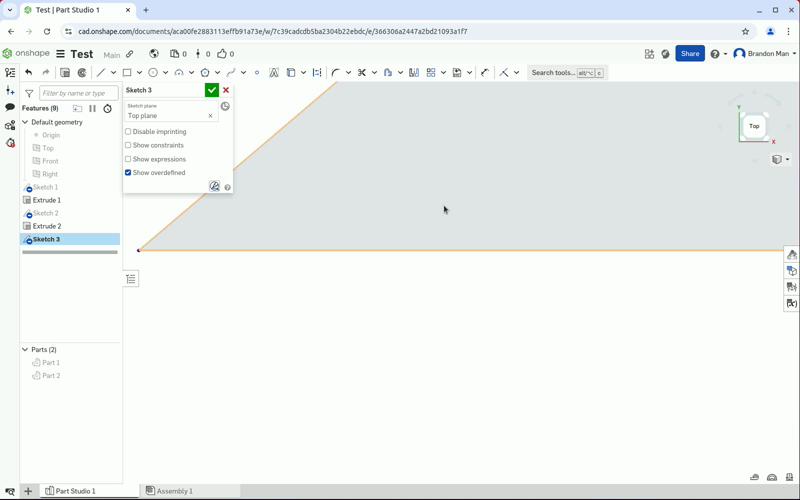
scroll(-6)
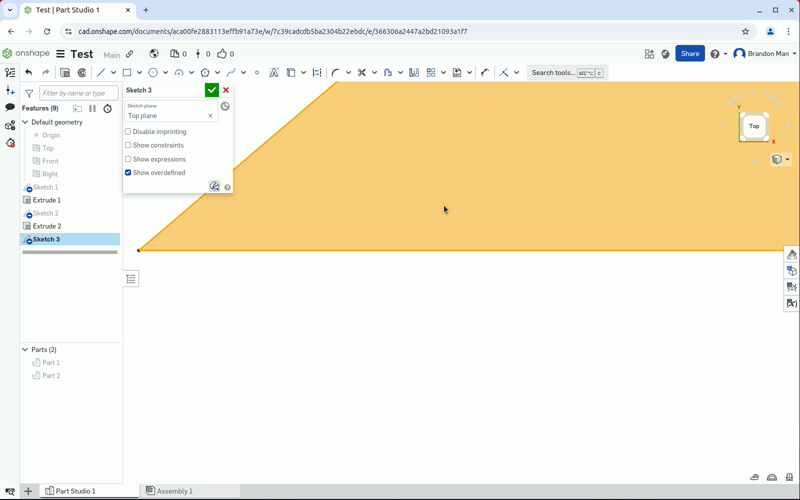
scroll(-6)
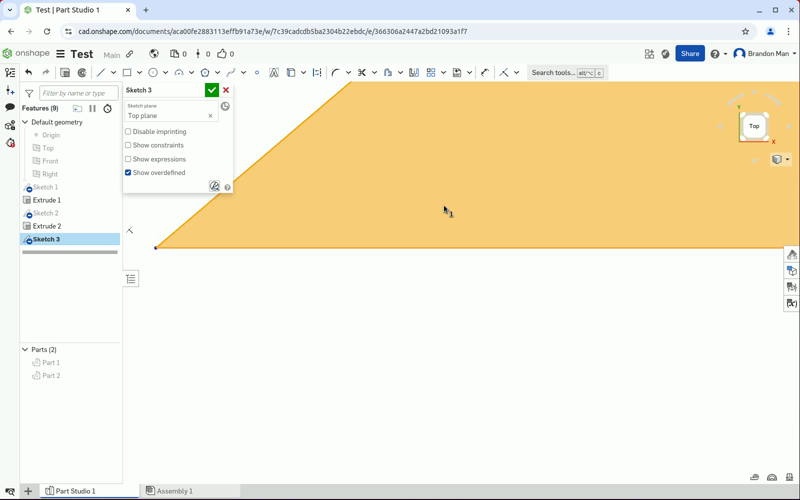
scroll(-6)
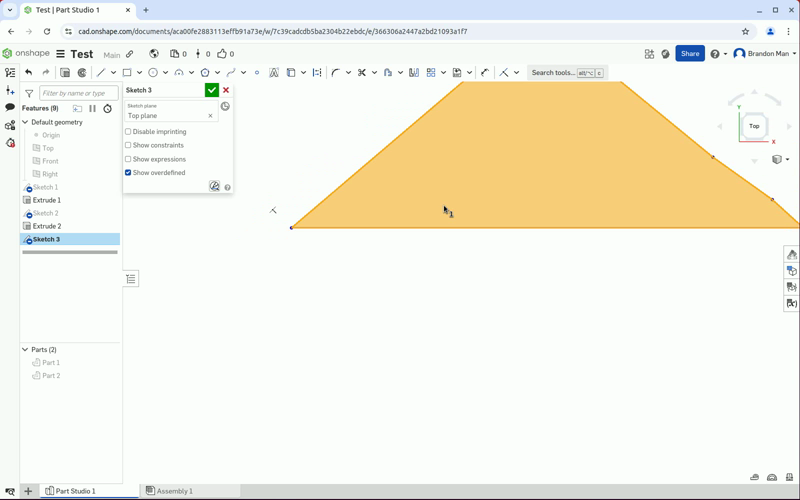
scroll(-6)
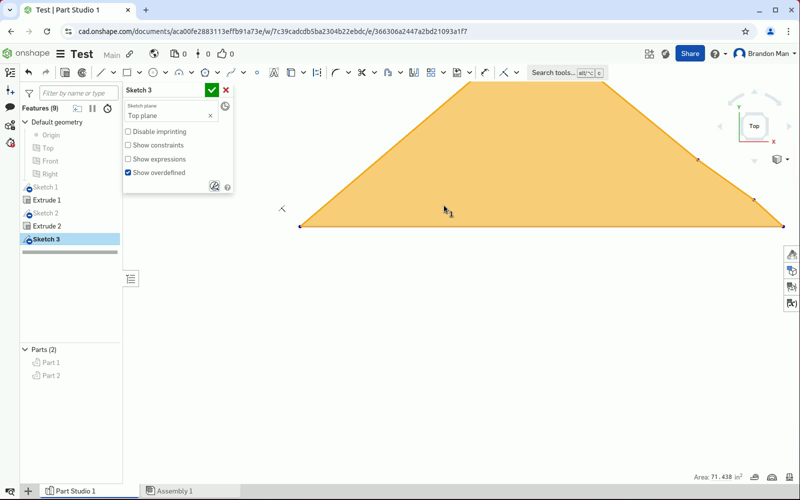
scroll(-6)
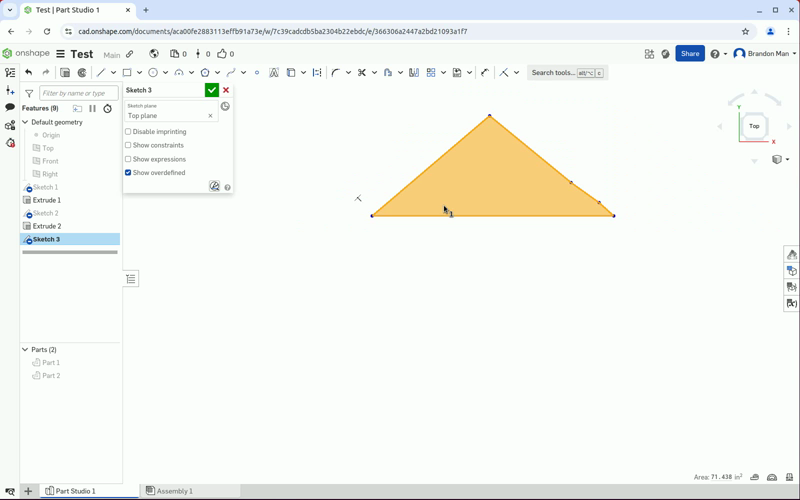
scroll(-6)
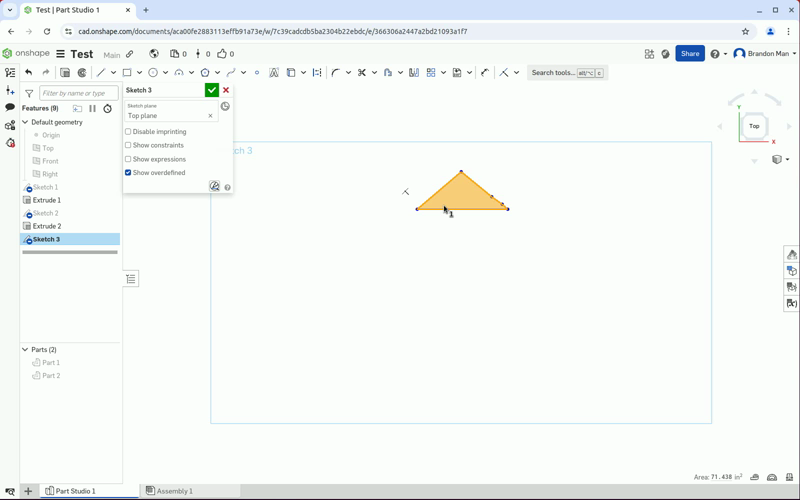
mouse_move(73, 352)
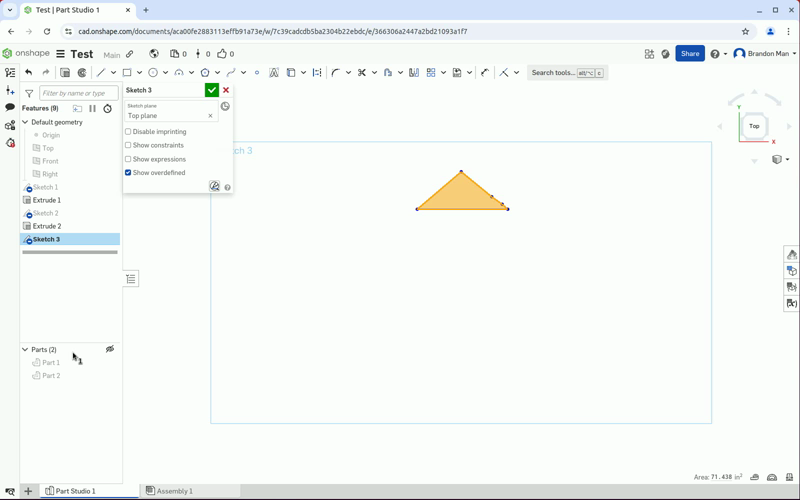
key(shift+y)
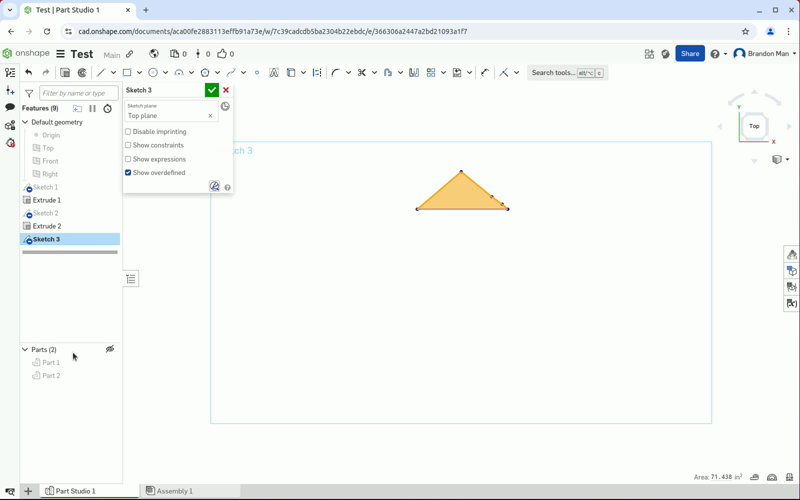
key(shift+e)
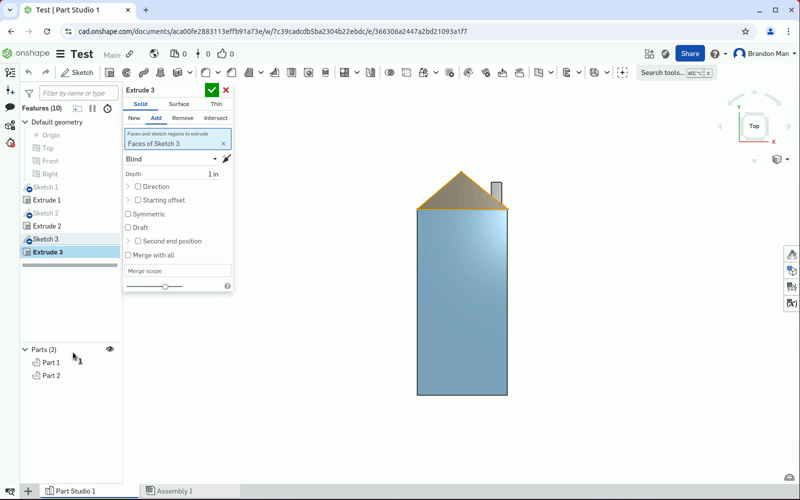
mouse_move(143, 106)
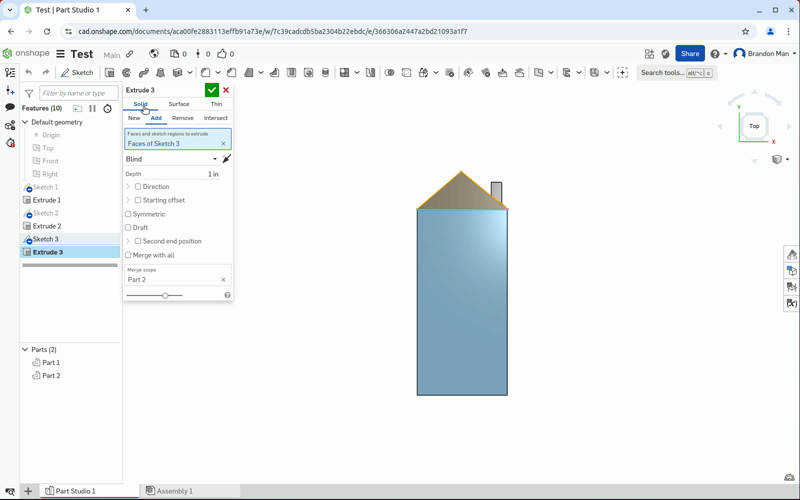
click(143, 106)
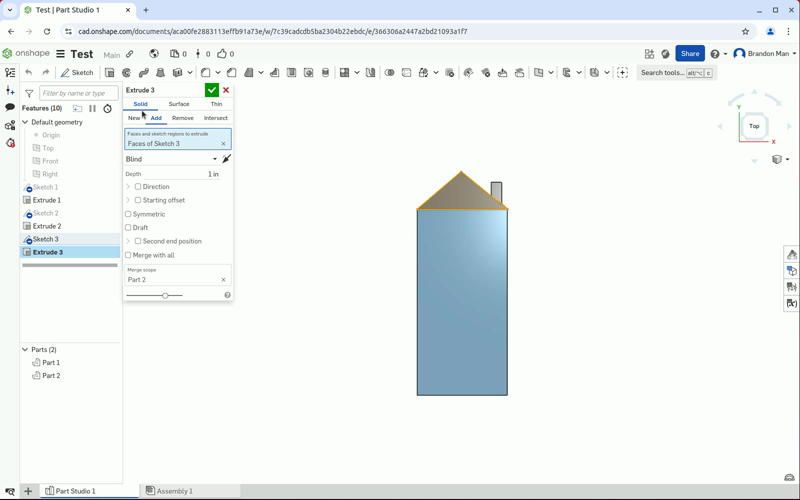
mouse_move(137, 120)
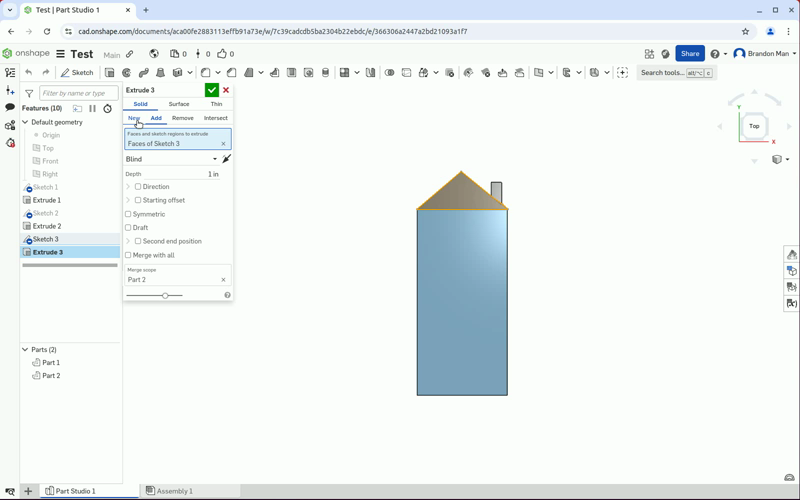
click(137, 120)
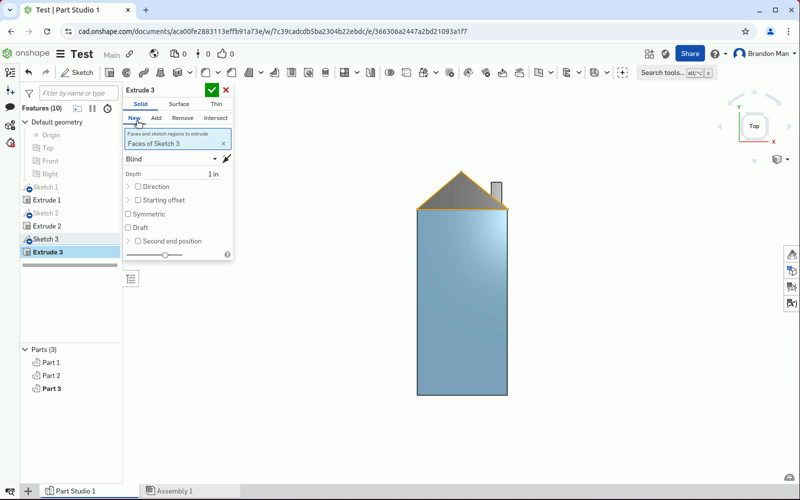
key(tab, 4)
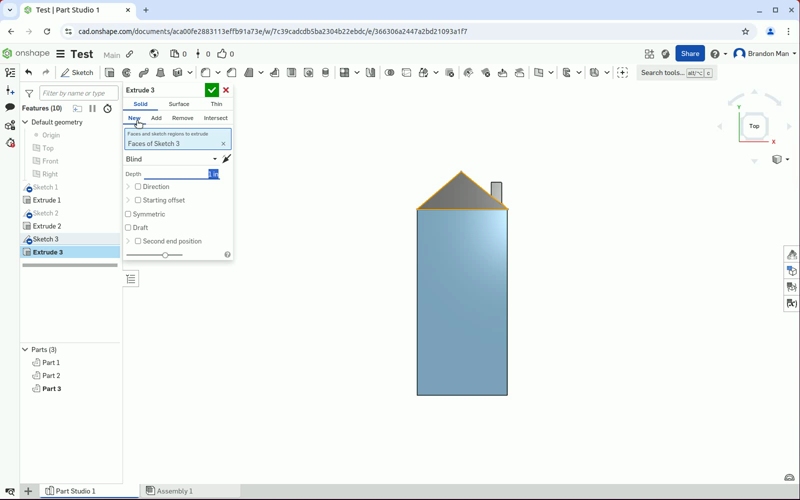
text(8.666)
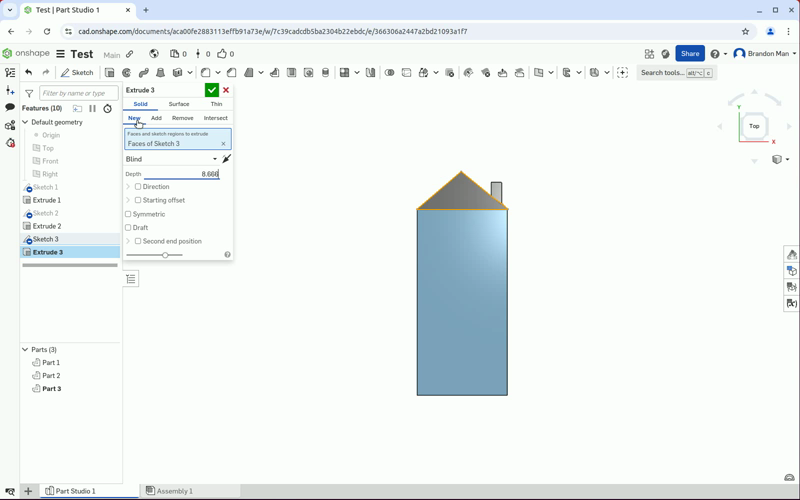
key(enter)
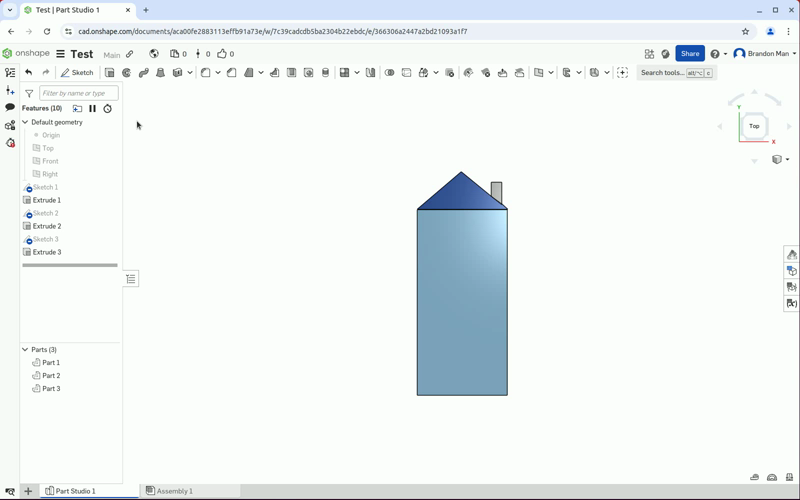
key(shift+h)
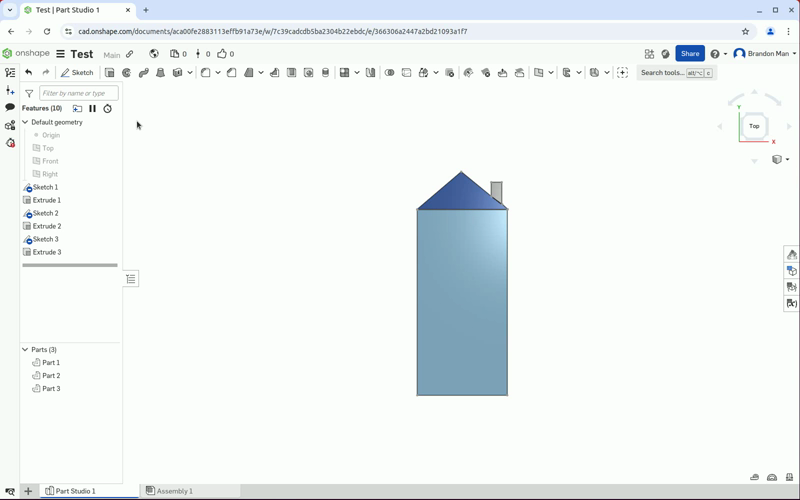
key(shift+h)
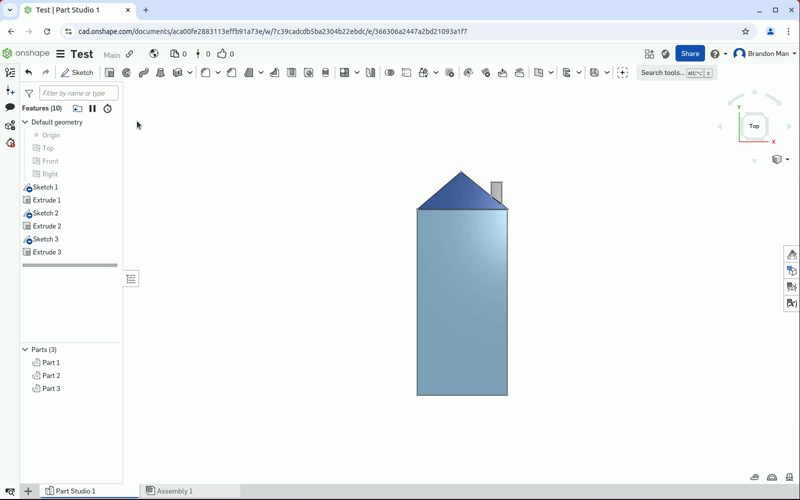
key(shift+7)
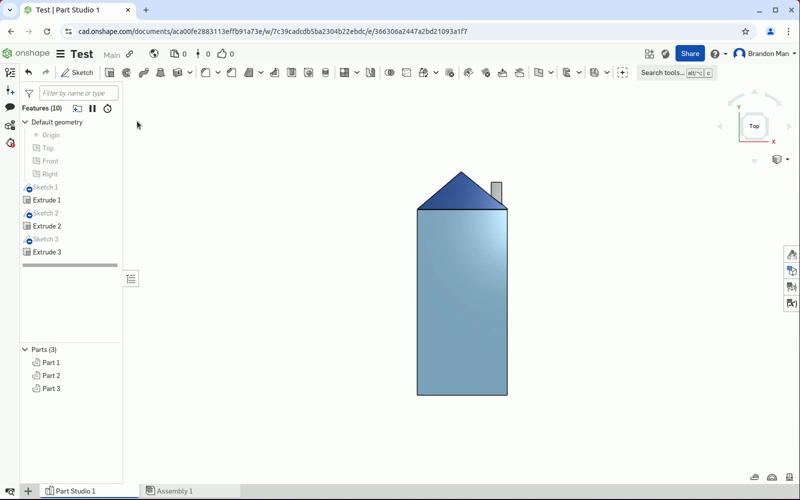
key(up, 3)
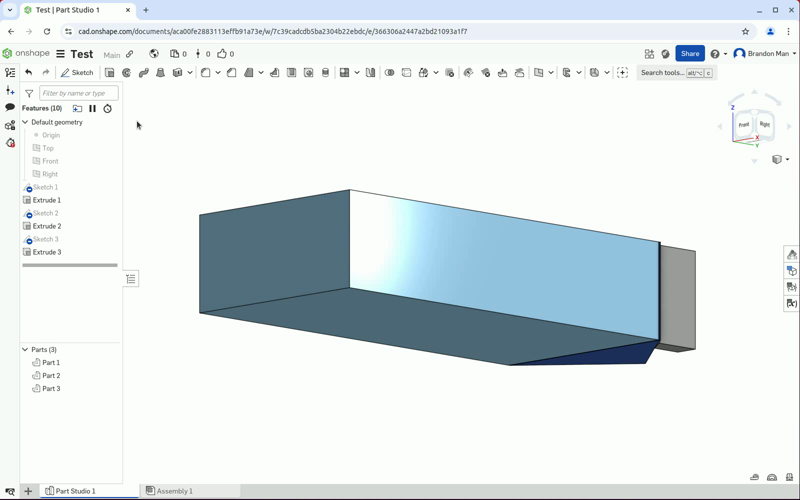
key(left, 3)
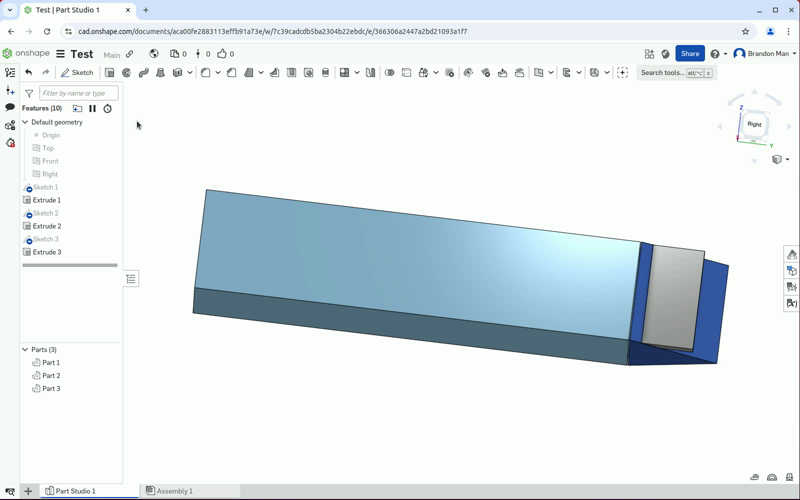
key(right, 3)
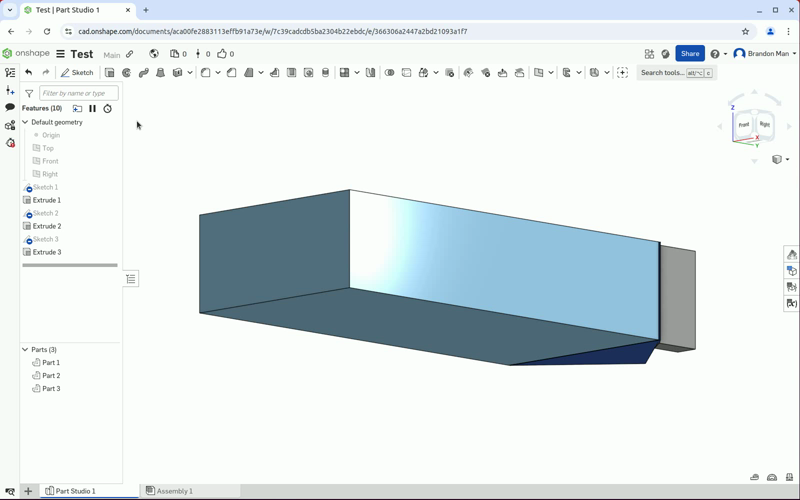
key(down, 3)
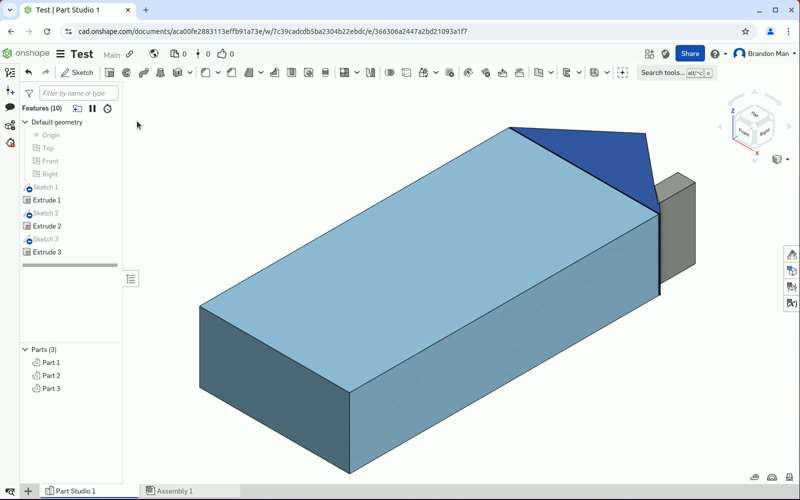
mouse_move(73, 189)
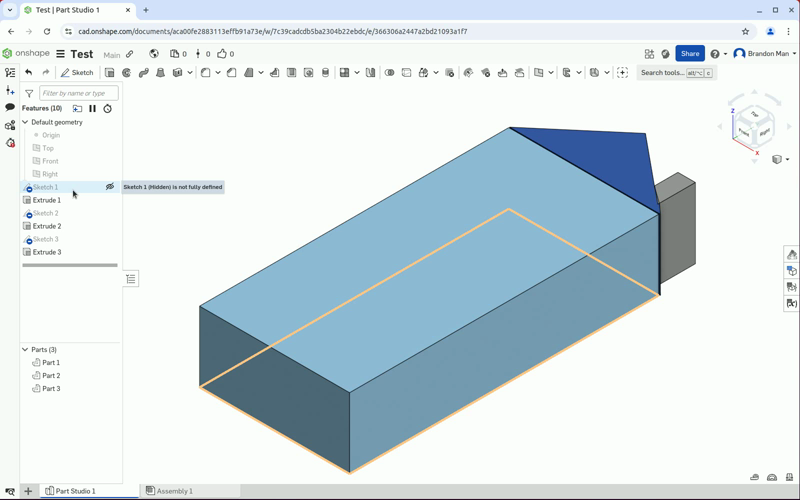
click(73, 189)